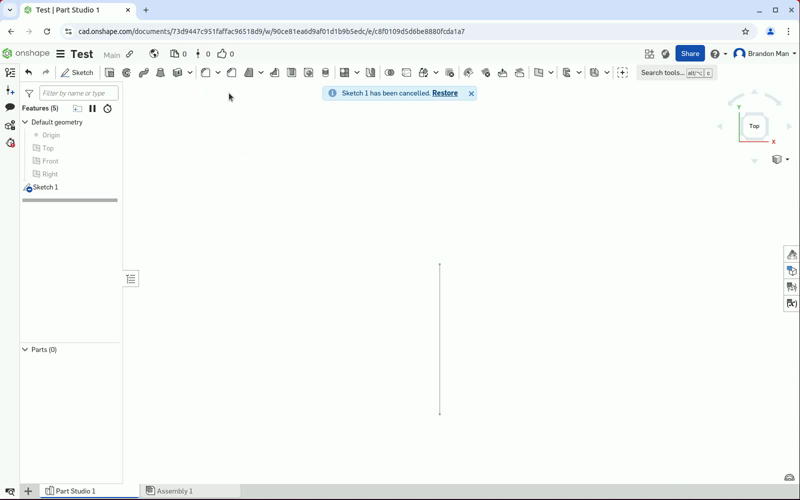
key(shift+h)
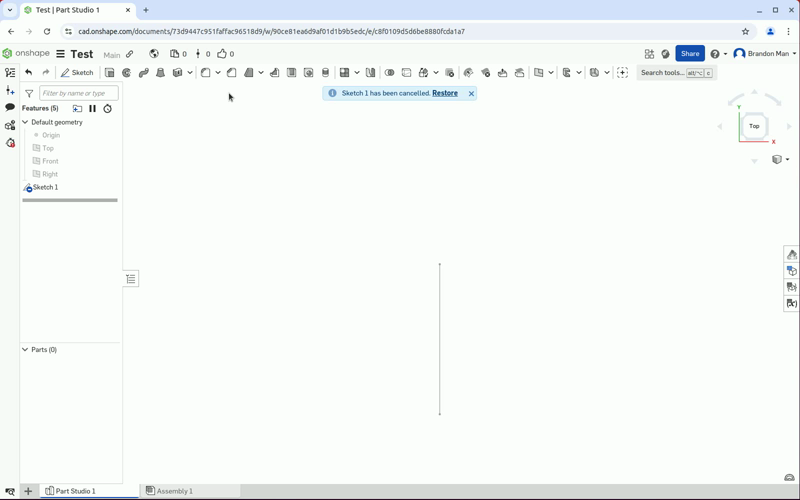
key(shift+s)
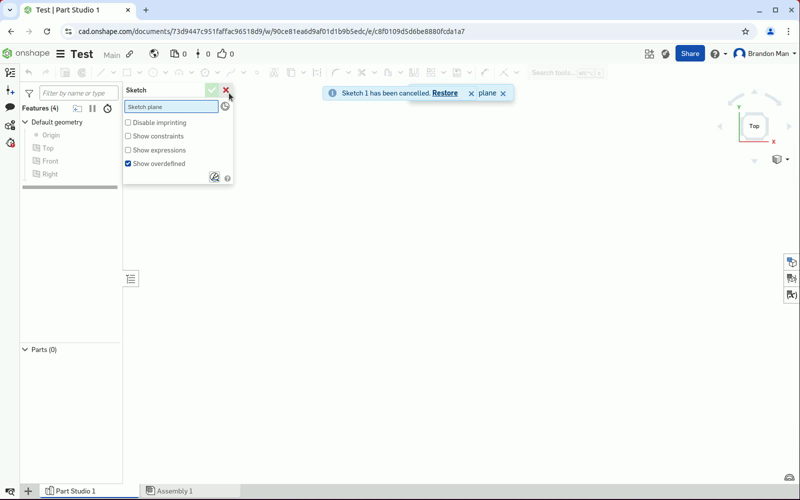
mouse_move(73, 150)
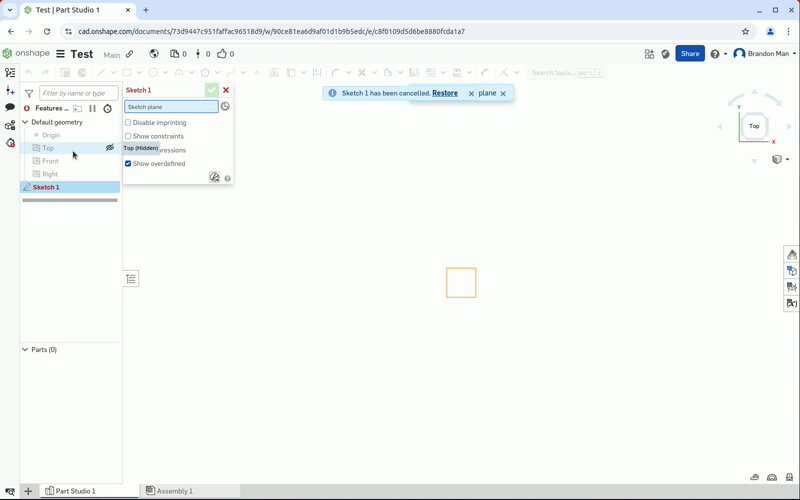
click(73, 150)
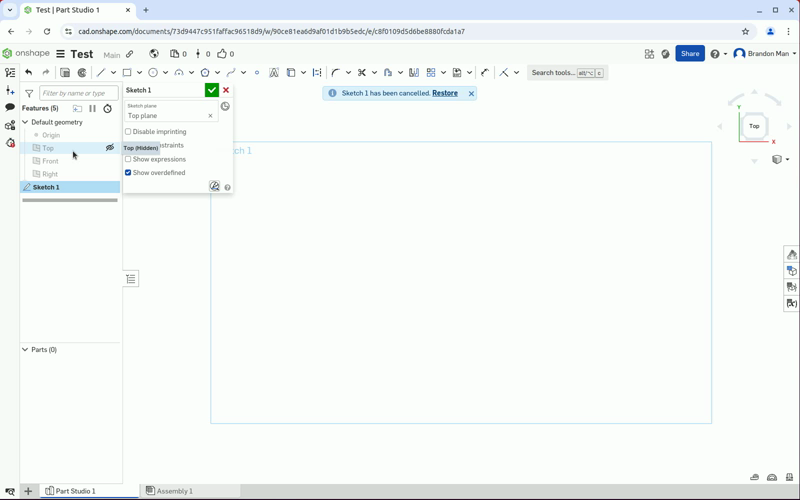
mouse_move(73, 352)
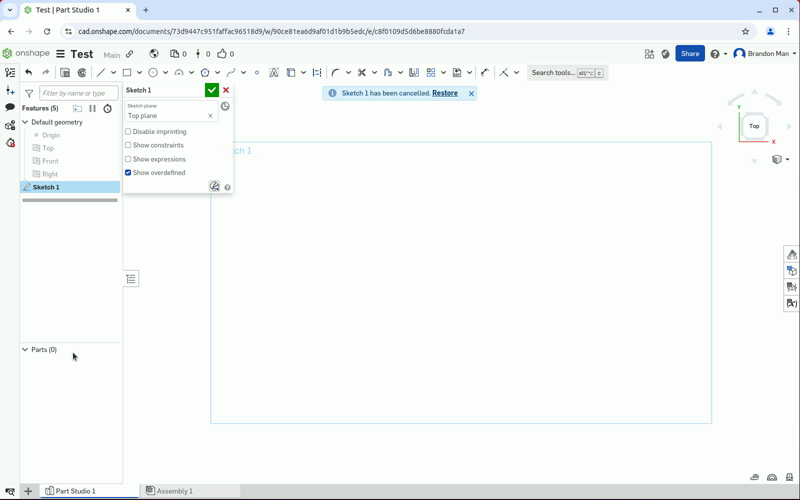
key(y)
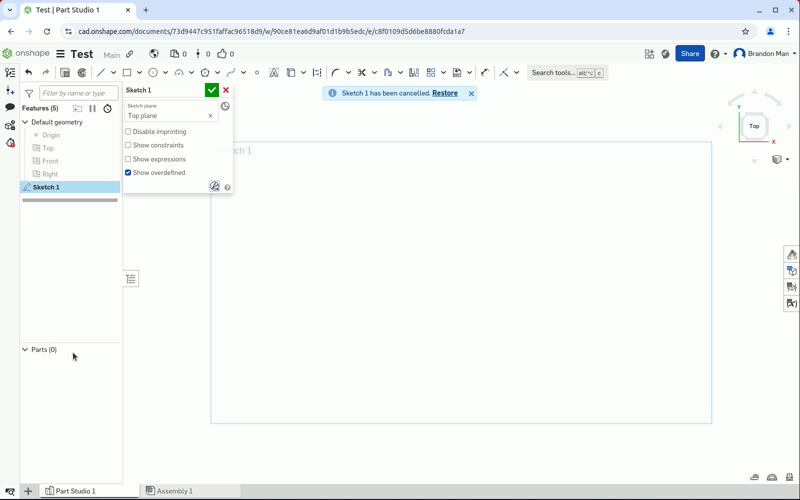
key(a)
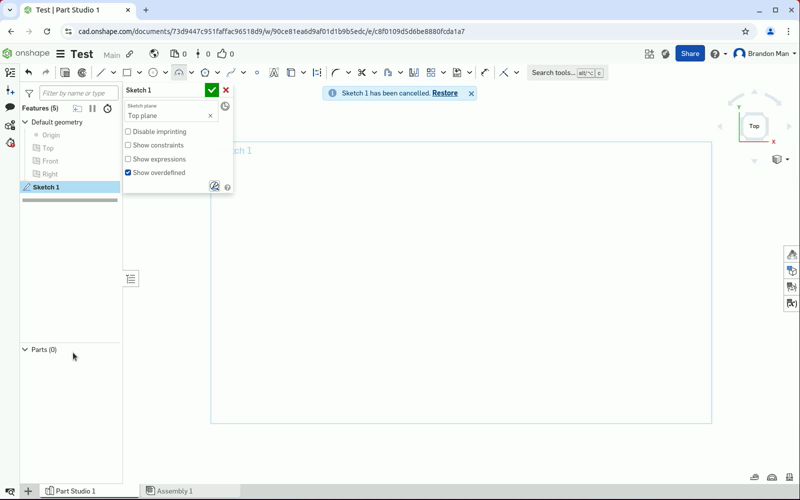
key_down(shift)
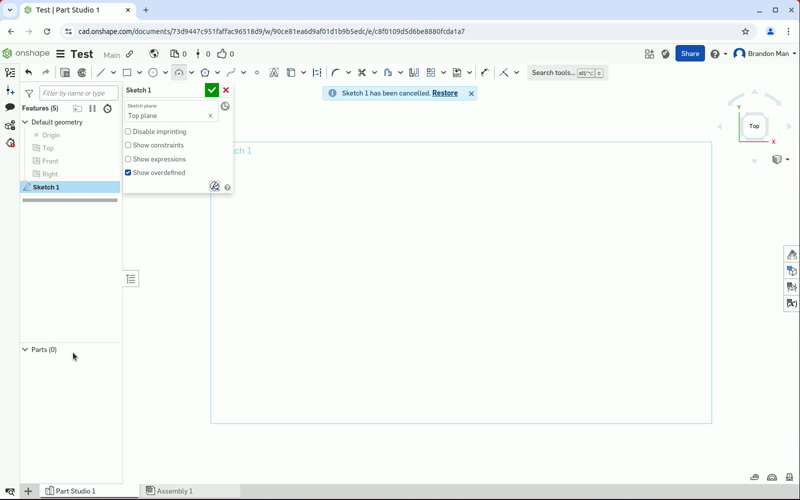
mouse_move(423, 287)
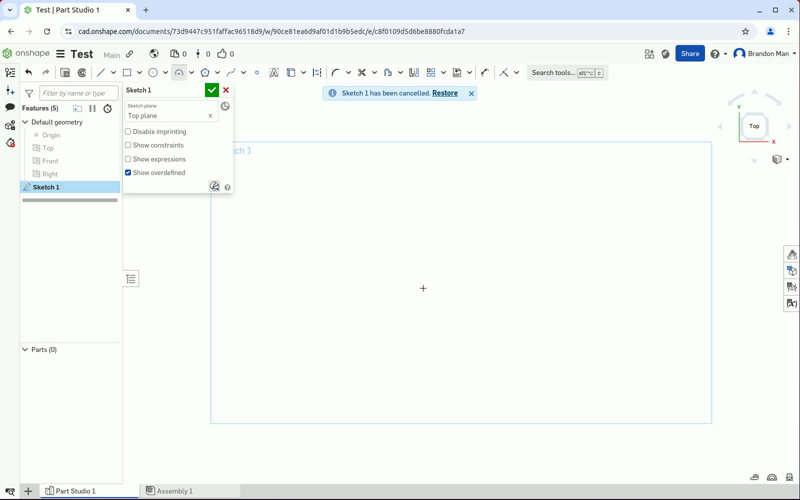
click(423, 287)
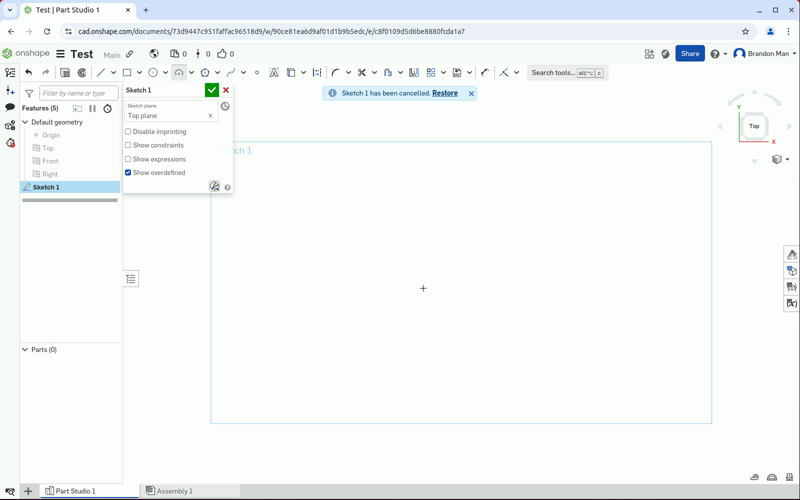
key_up(shift)
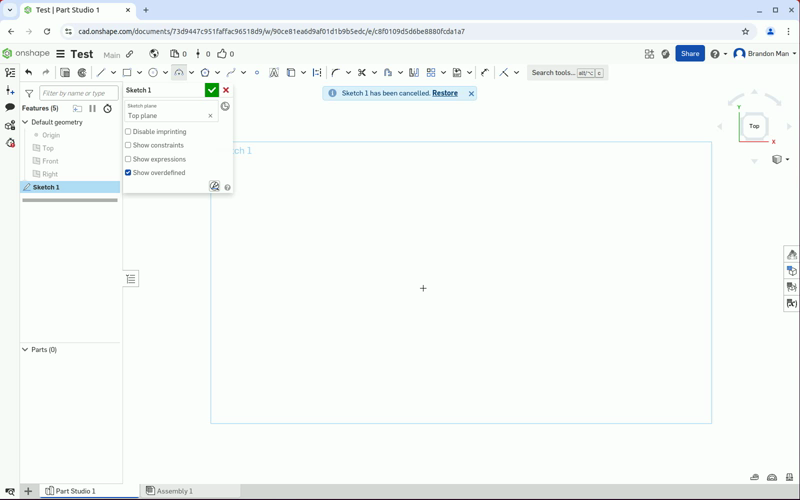
key_down(shift)
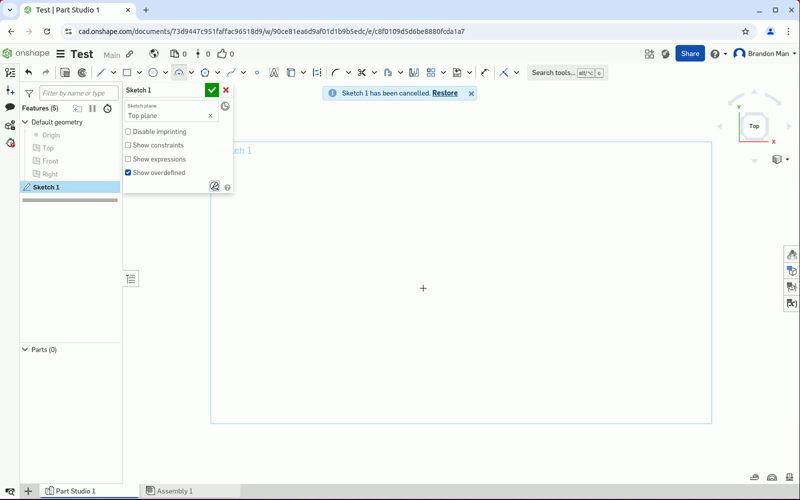
mouse_move(437, 312)
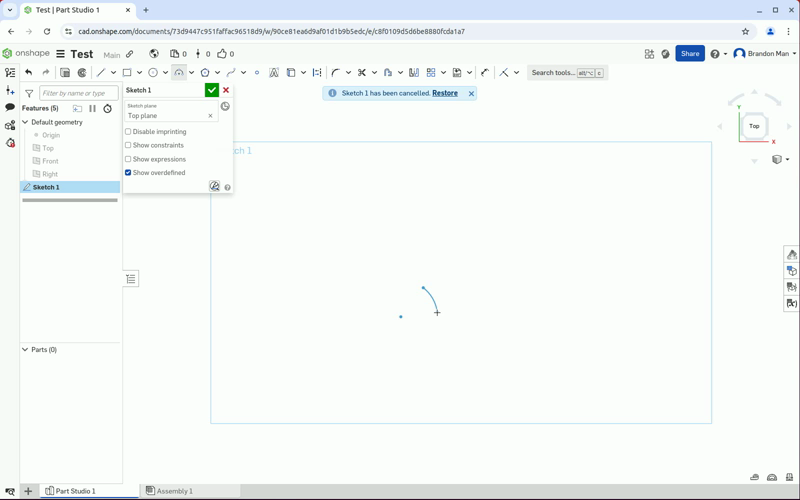
click(437, 312)
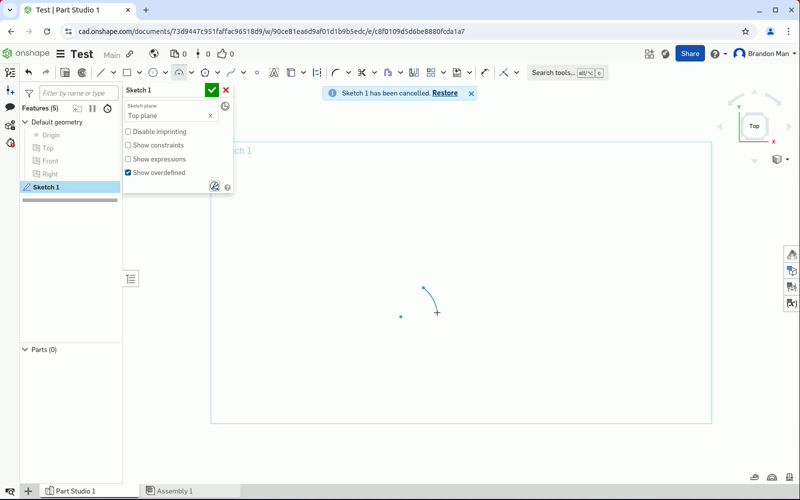
mouse_move(422, 303)
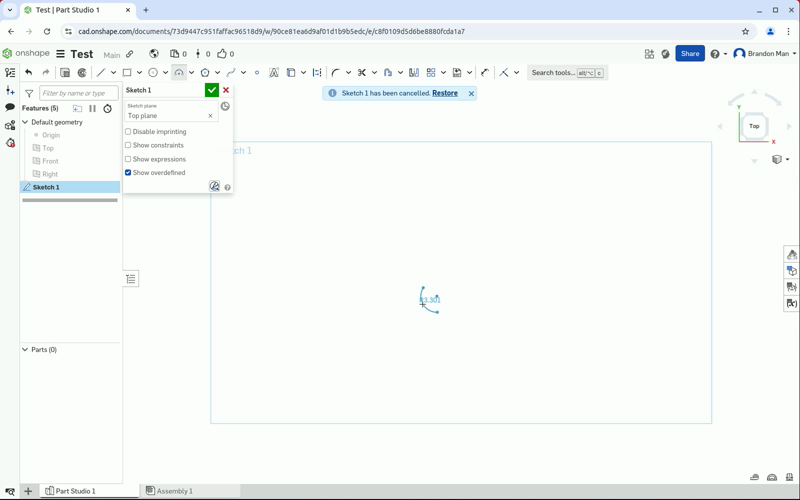
click(422, 303)
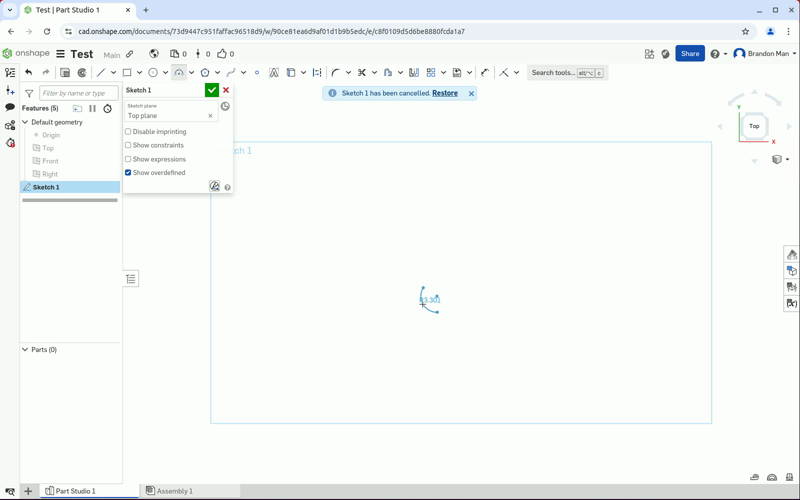
key_up(shift)
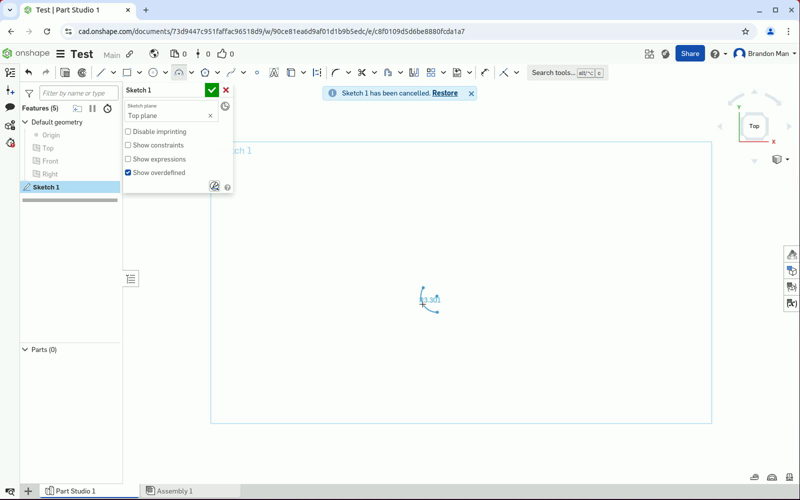
key(esc)
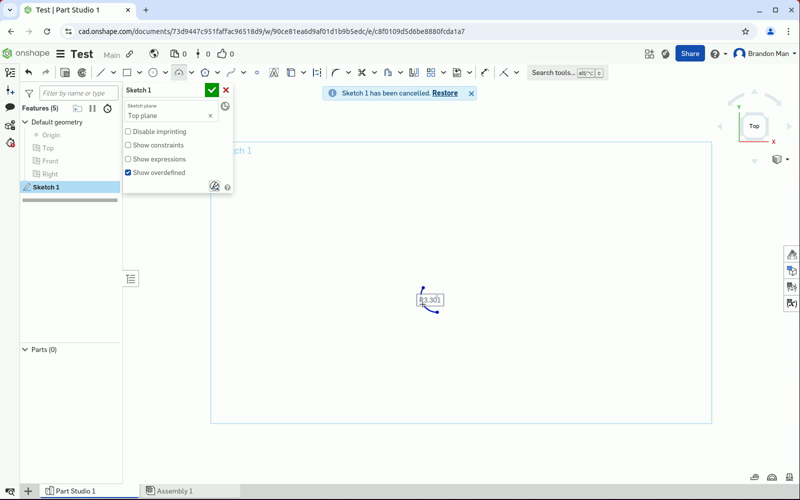
key(l)
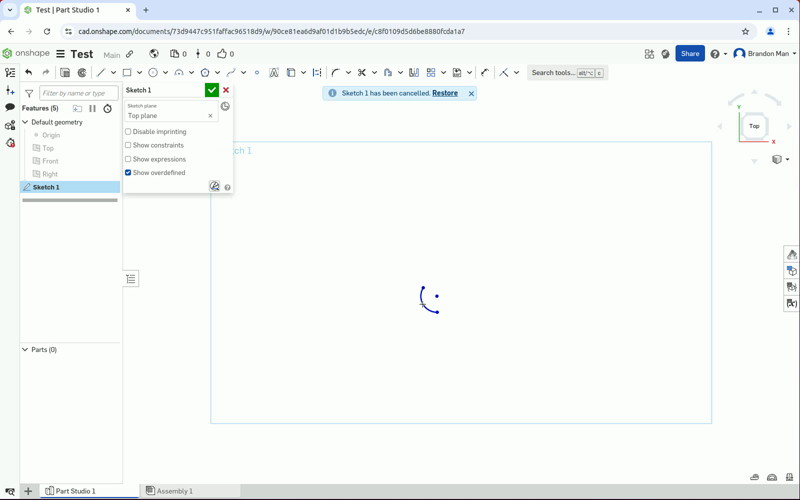
mouse_move(437, 312)
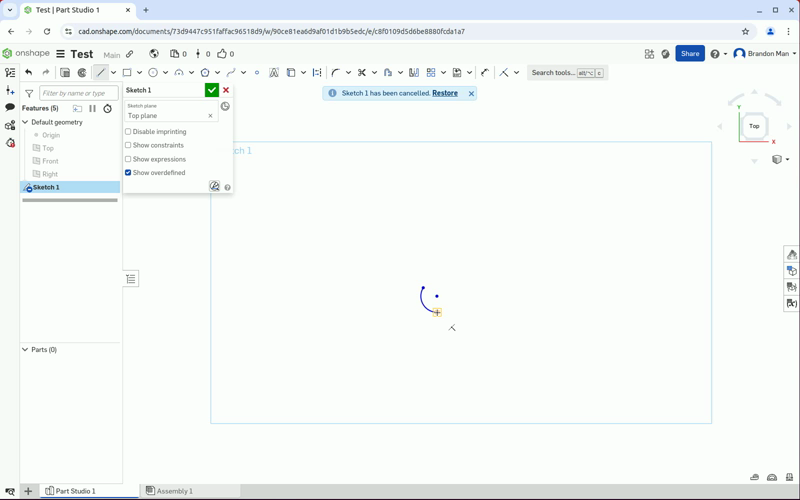
click(437, 312)
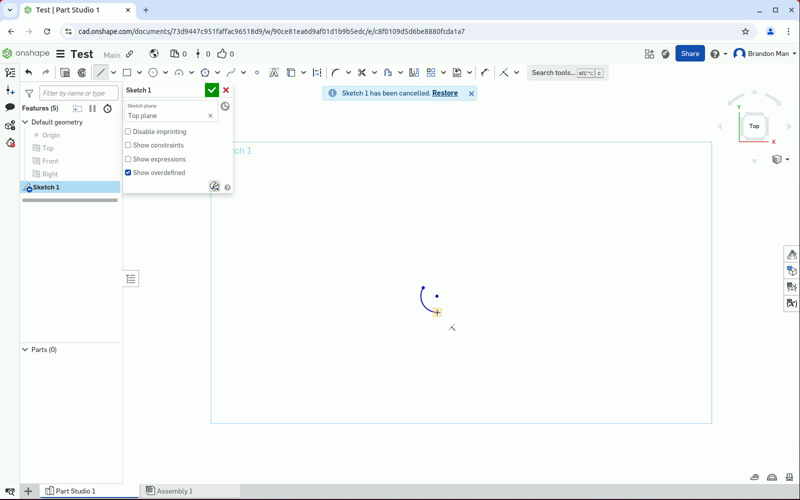
key_down(shift)
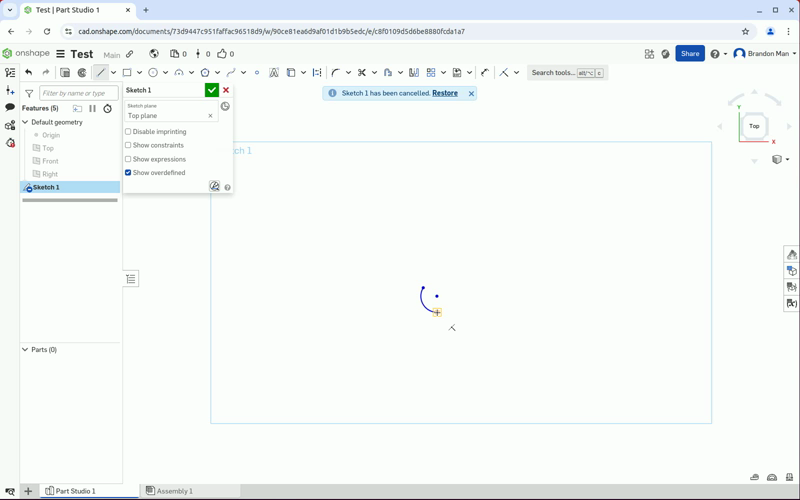
mouse_move(467, 312)
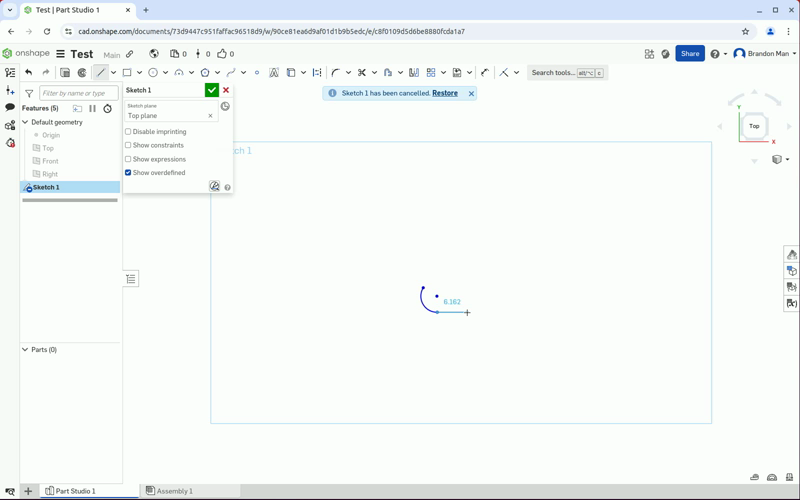
mouse_move(485, 312)
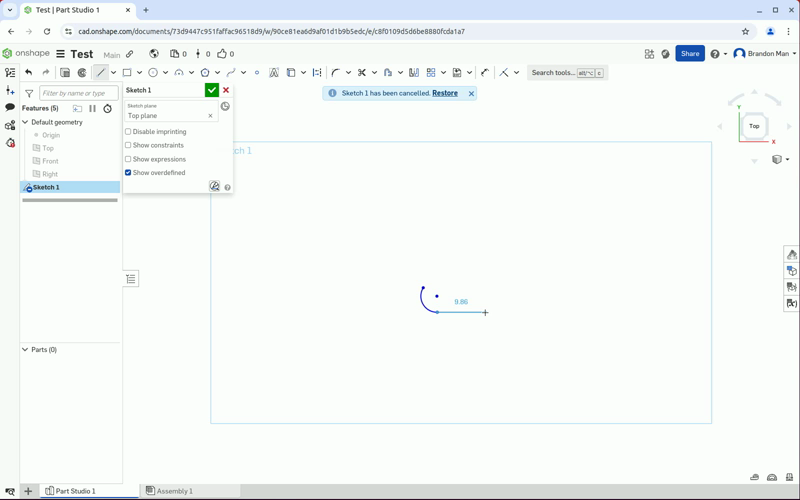
click(485, 312)
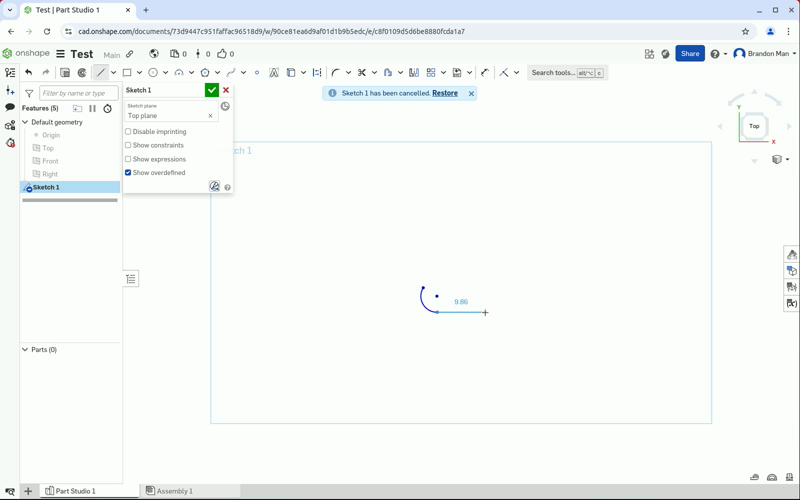
key_up(shift)
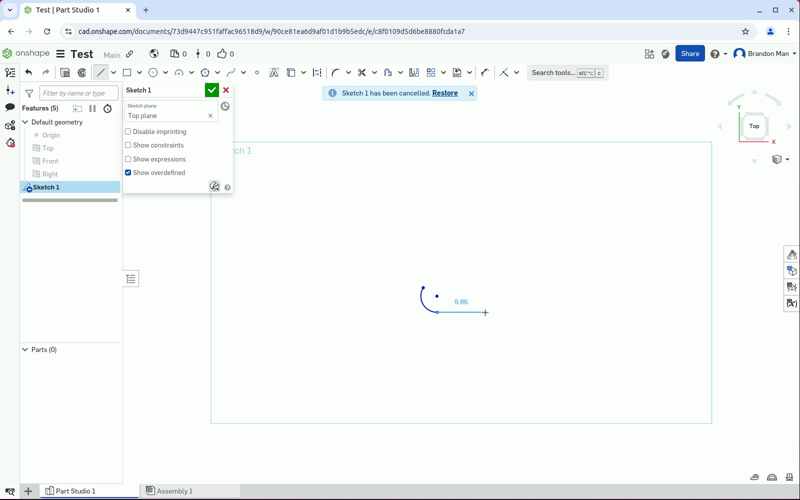
key(esc)
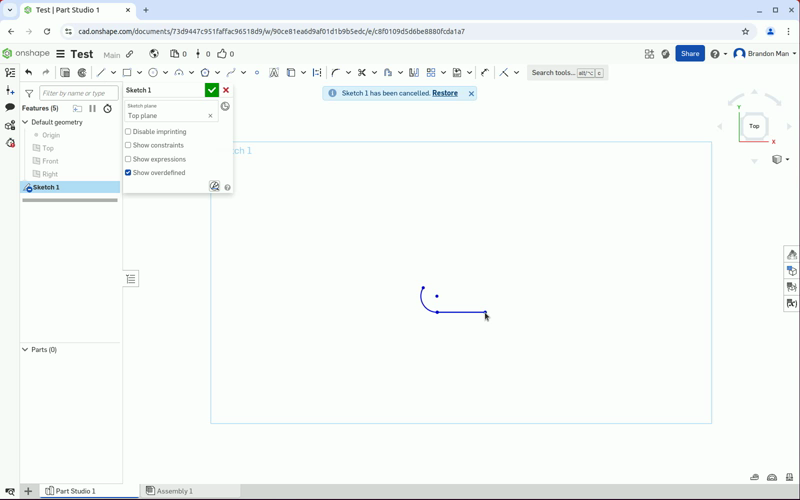
key(a)
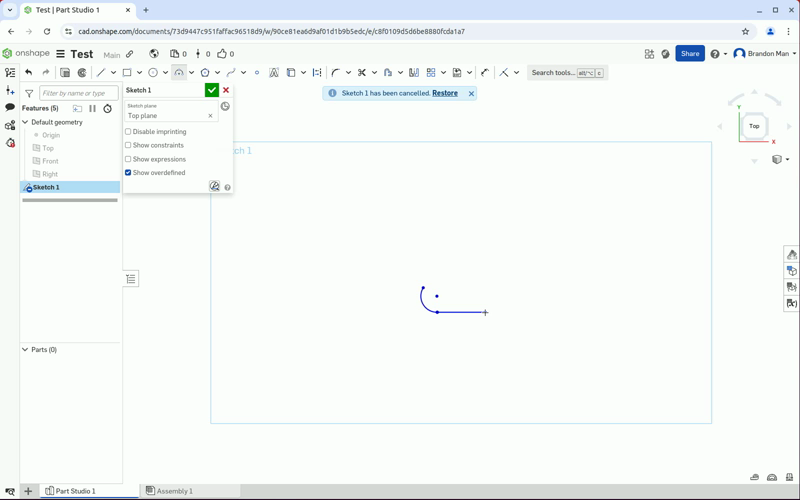
mouse_move(485, 312)
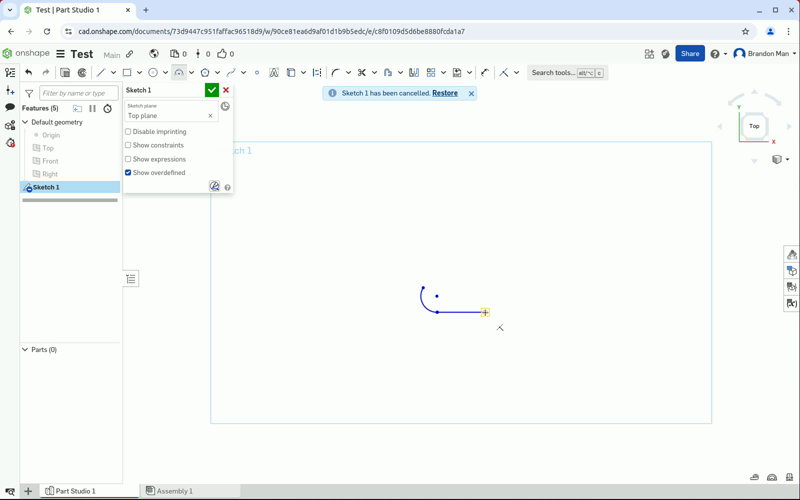
click(485, 312)
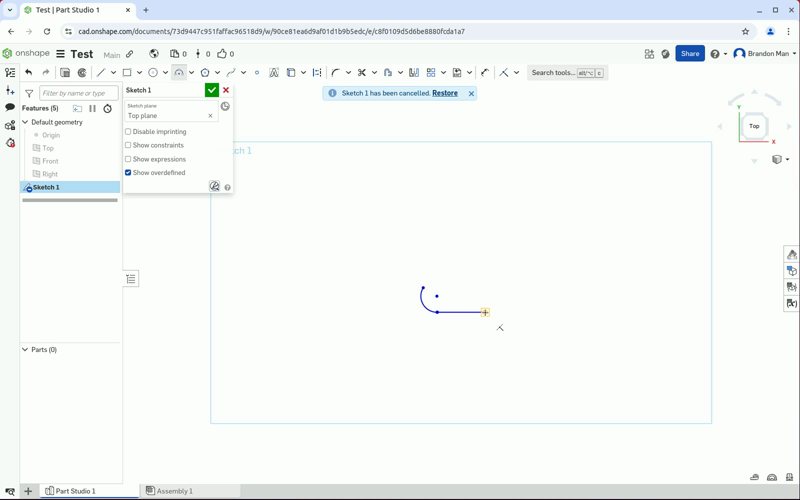
key_down(shift)
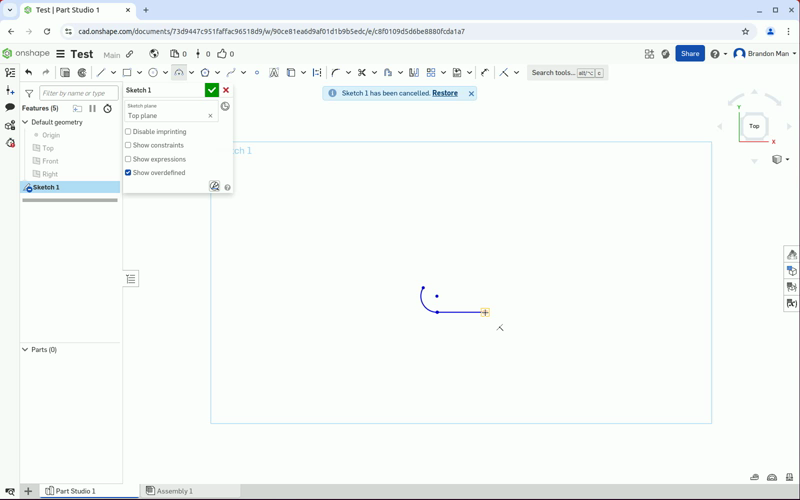
mouse_move(498, 289)
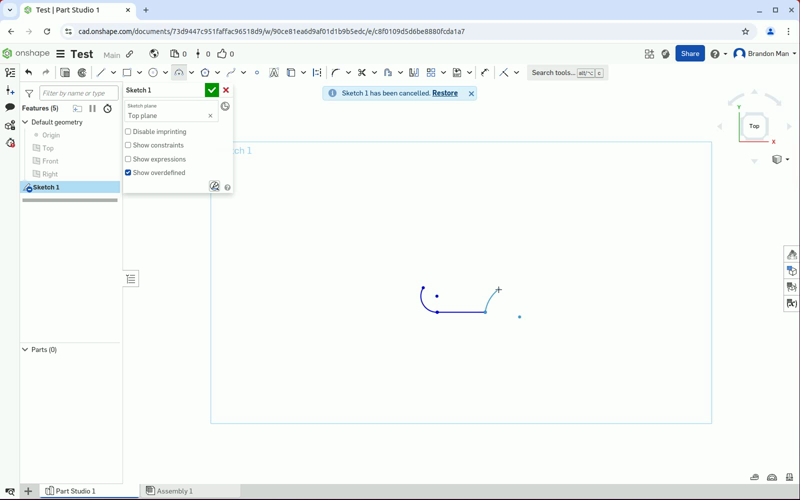
click(498, 289)
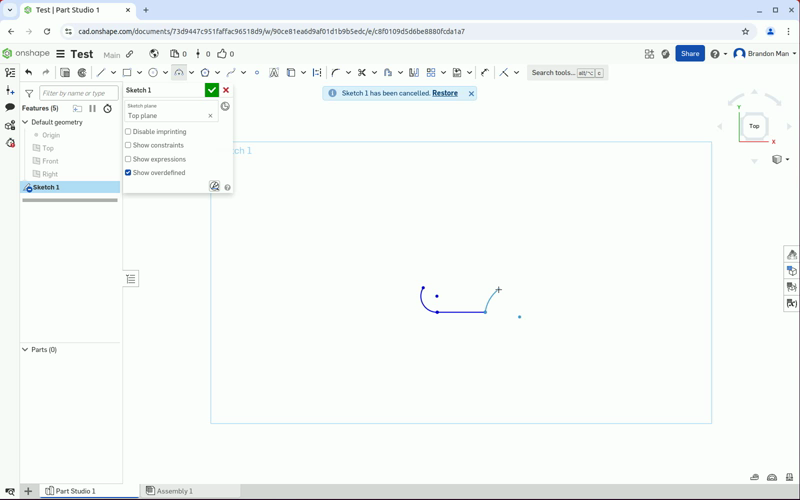
mouse_move(499, 304)
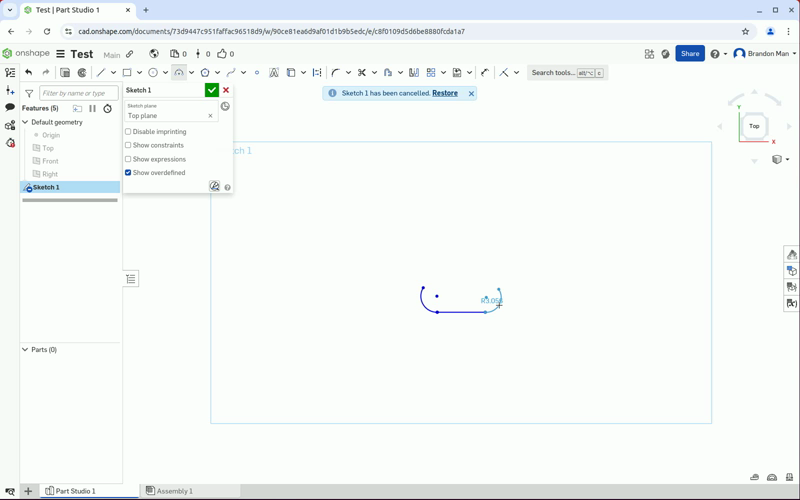
click(499, 304)
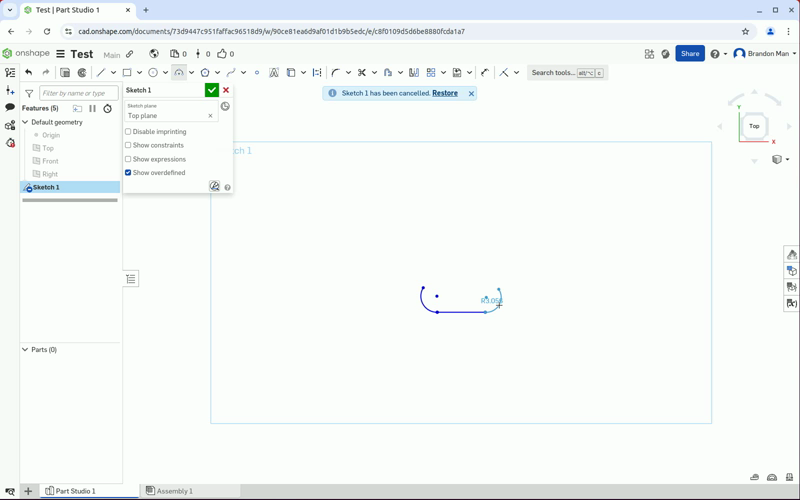
key_up(shift)
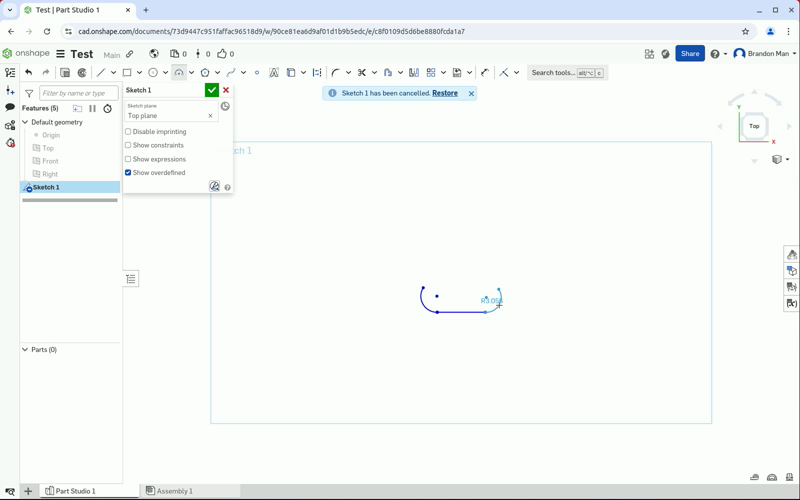
key(esc)
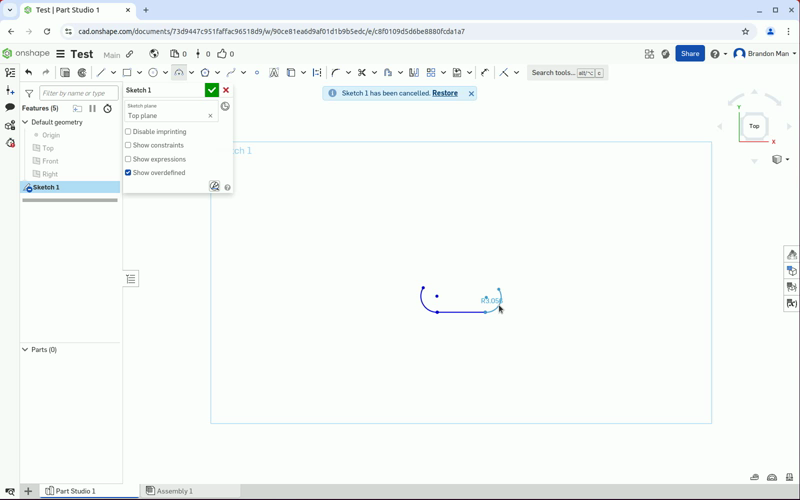
key(l)
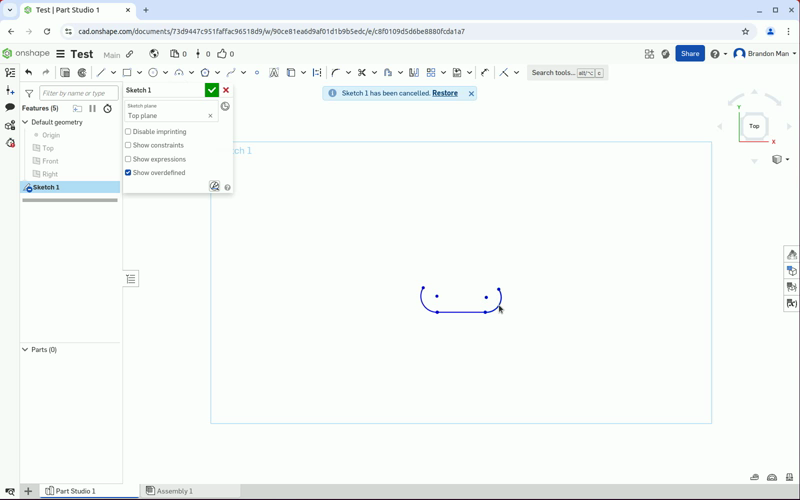
mouse_move(498, 289)
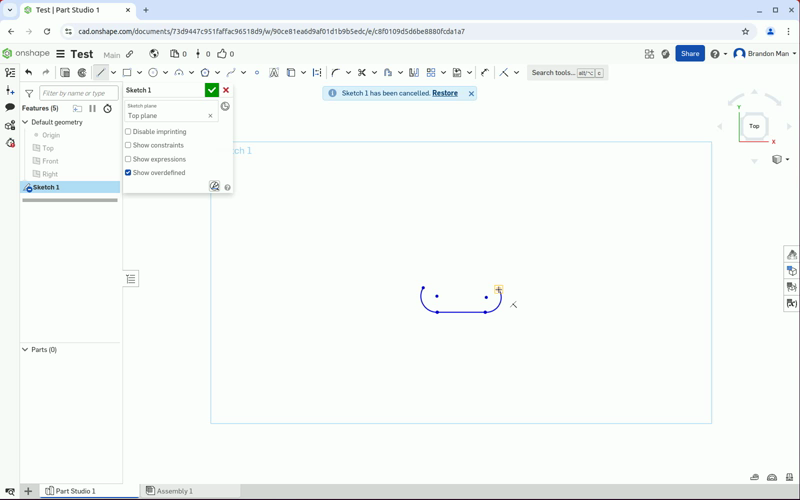
click(498, 289)
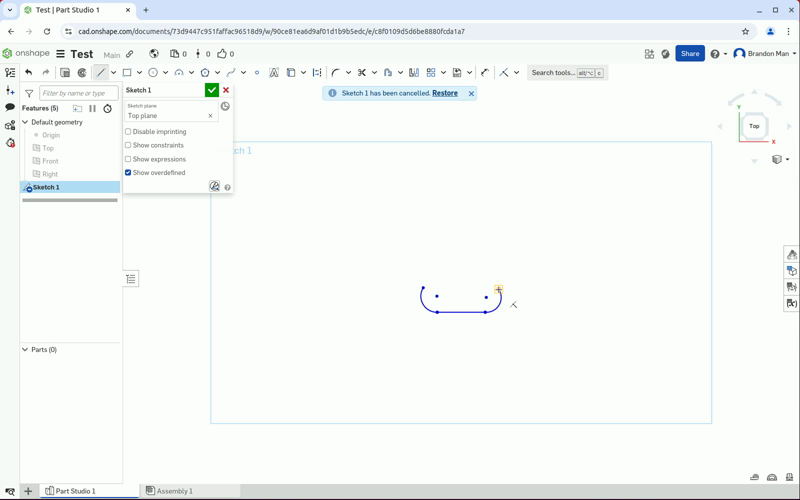
key_down(shift)
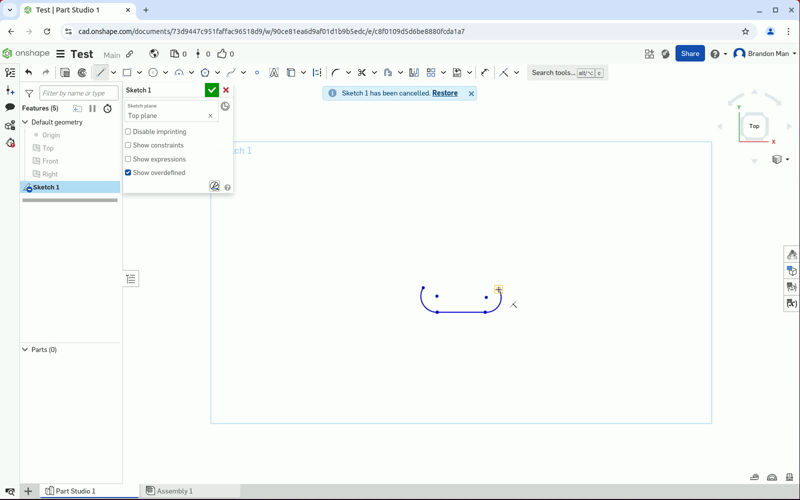
mouse_move(528, 289)
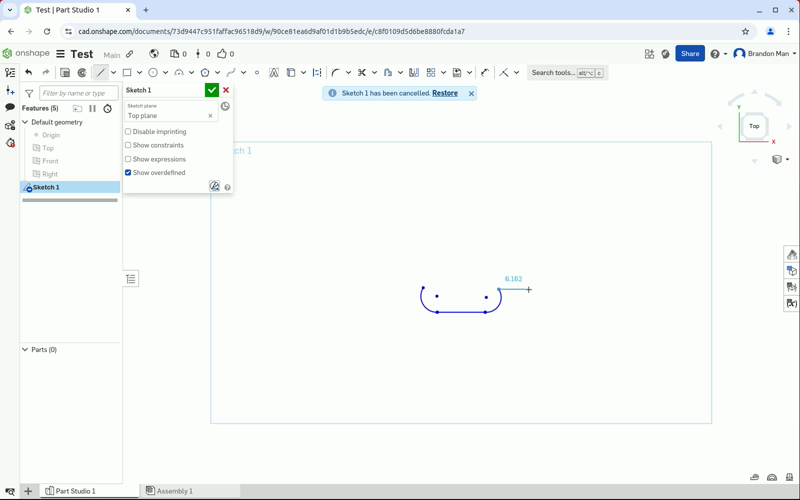
mouse_move(474, 246)
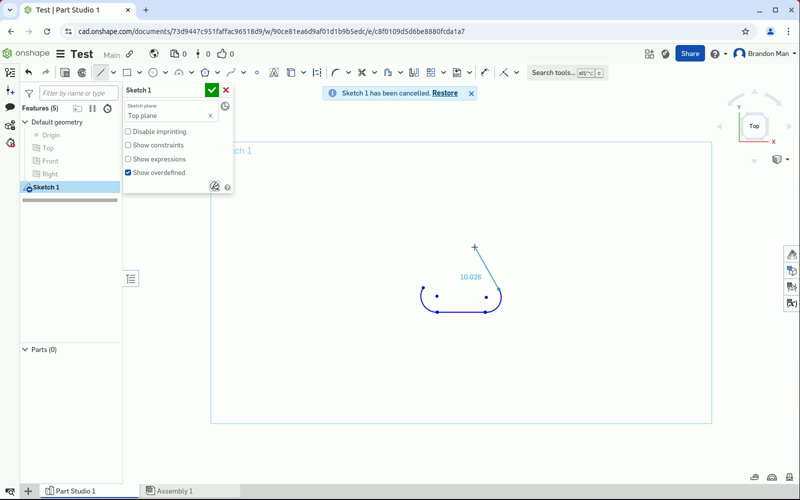
click(474, 246)
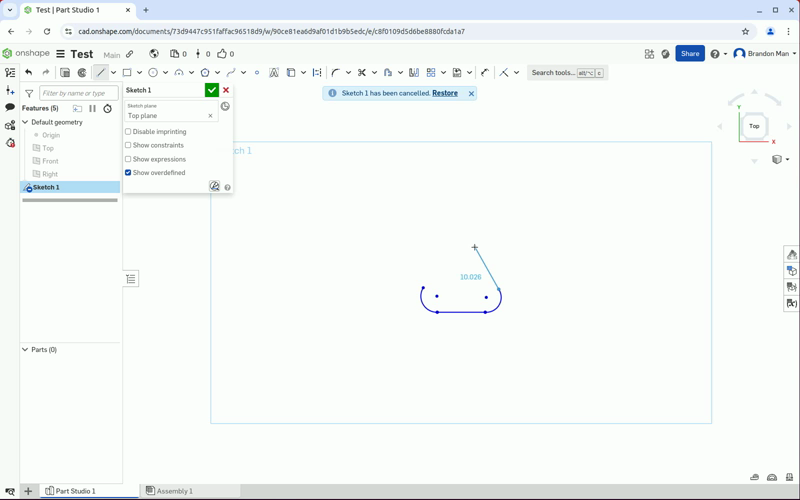
key_up(shift)
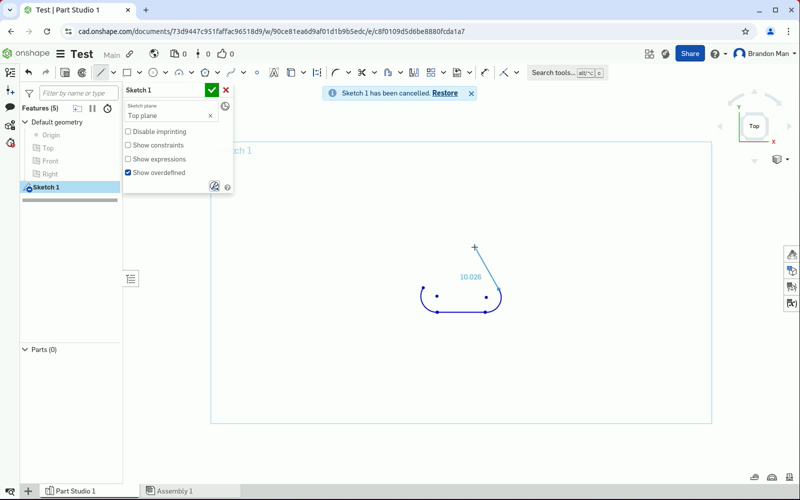
key(esc)
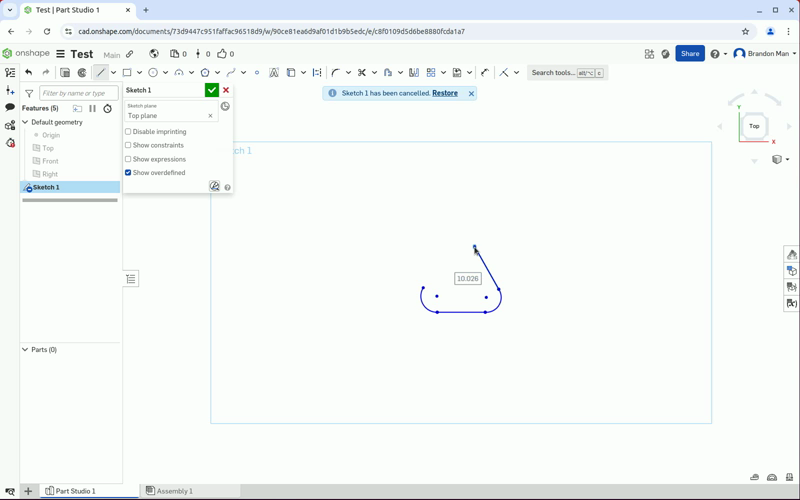
key(a)
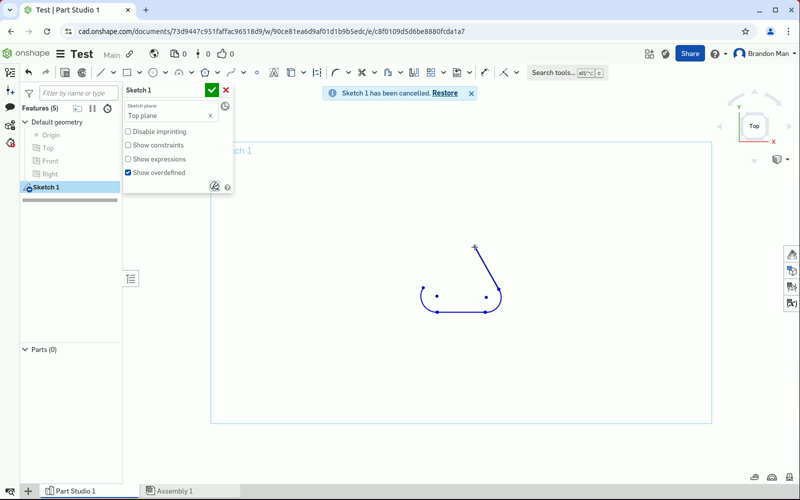
mouse_move(474, 246)
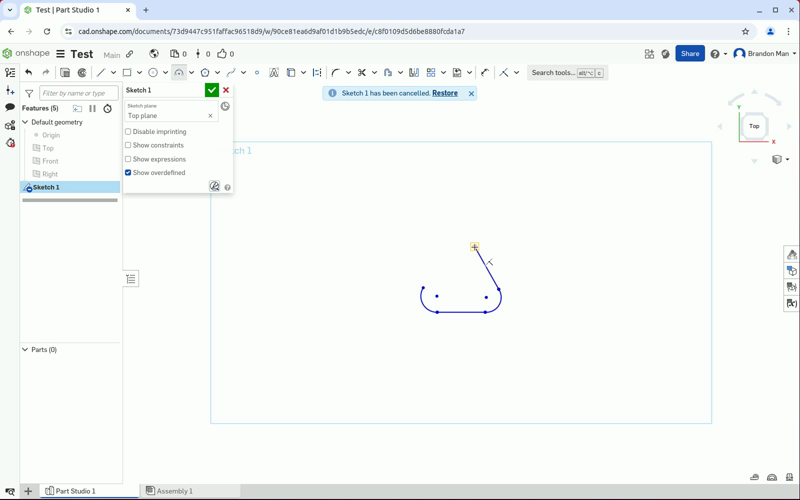
click(474, 246)
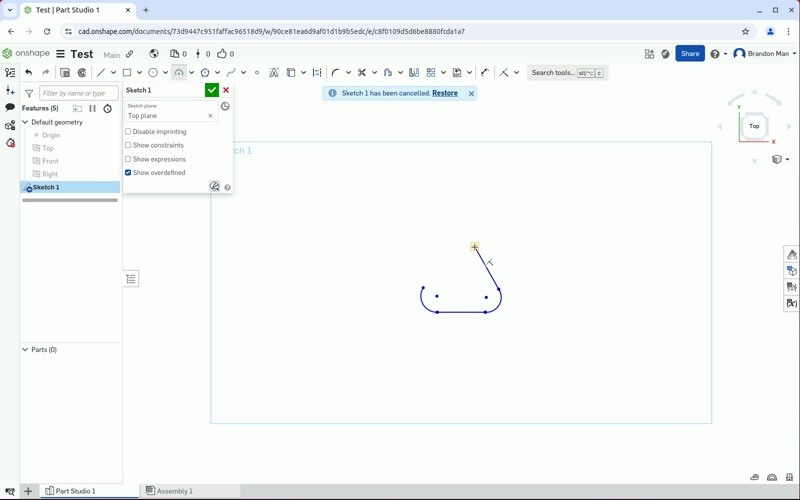
key_down(shift)
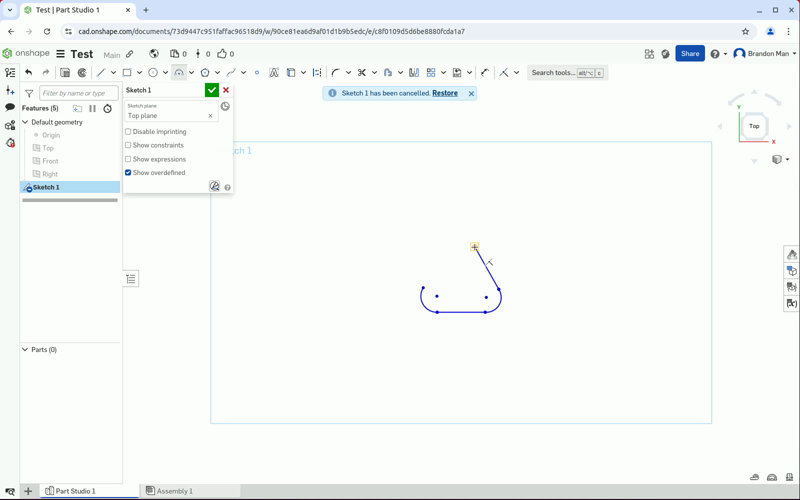
mouse_move(447, 246)
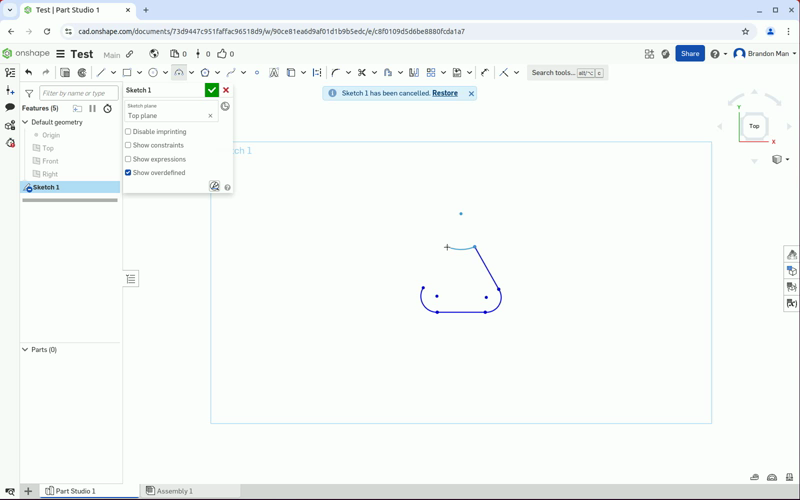
click(447, 246)
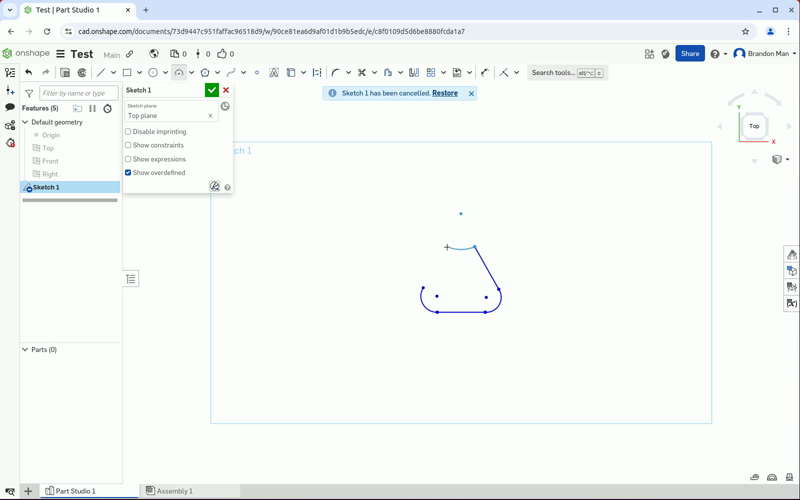
mouse_move(460, 238)
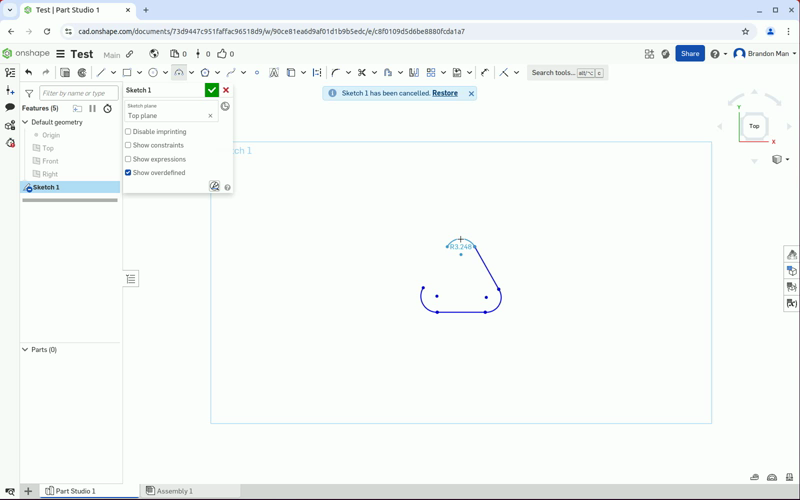
click(460, 238)
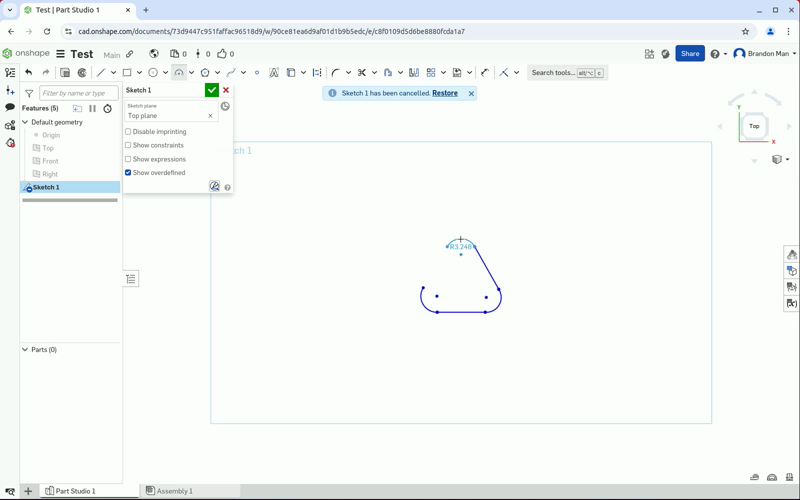
key_up(shift)
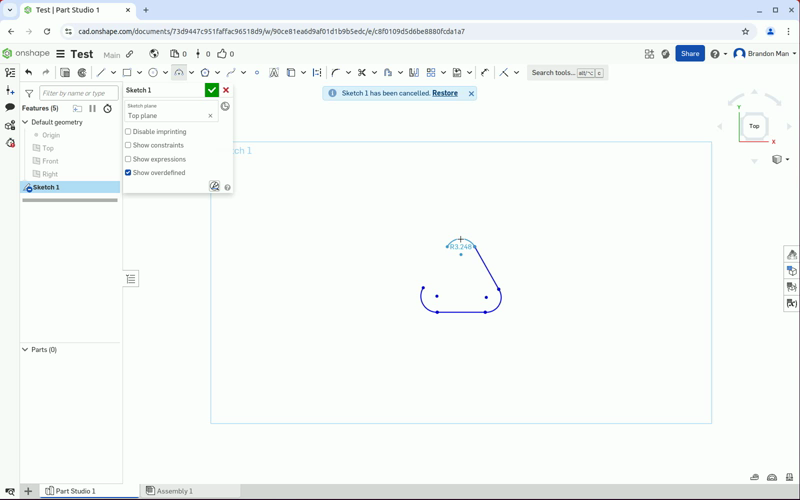
key(esc)
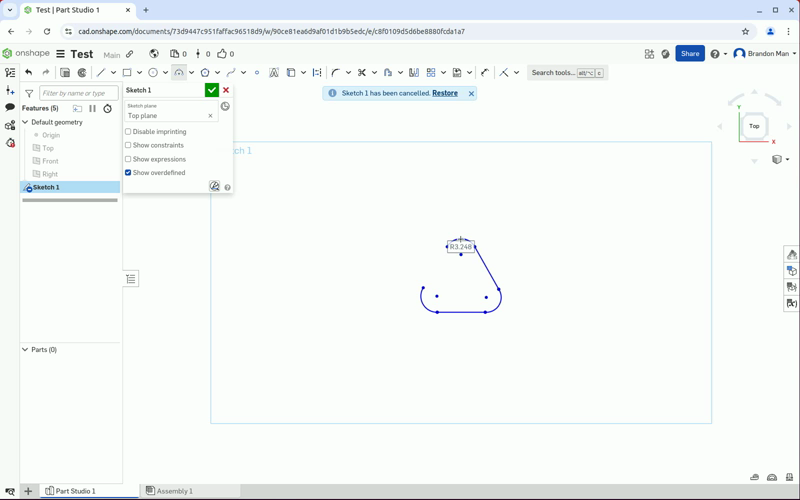
key(l)
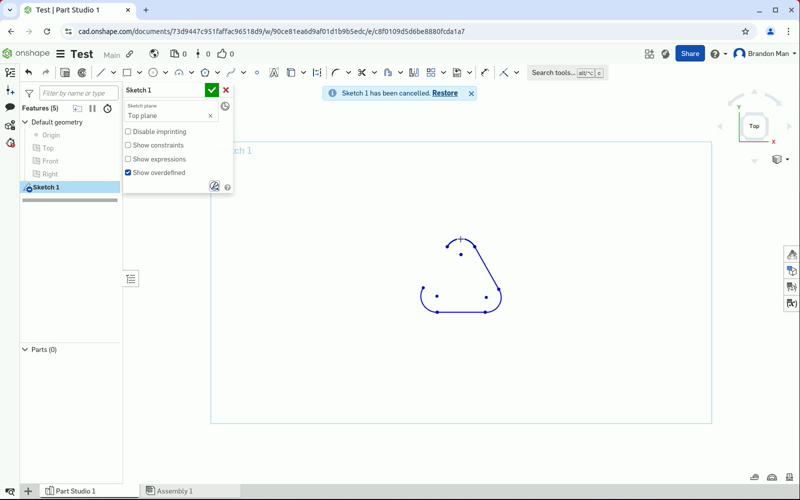
mouse_move(447, 246)
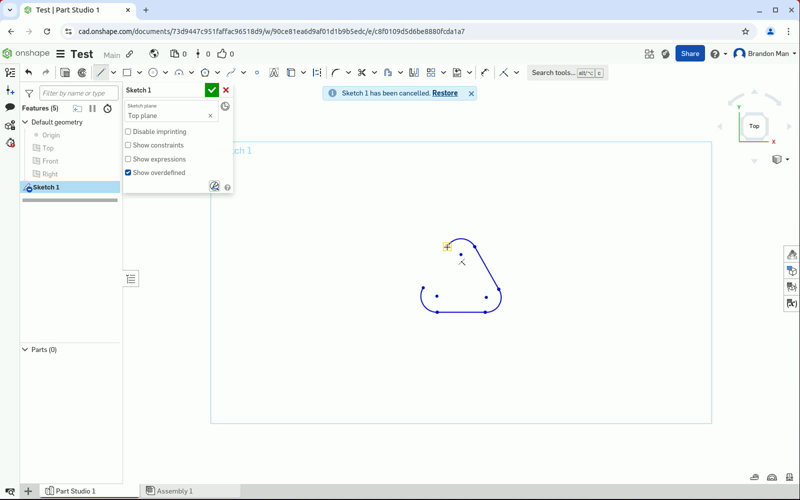
click(447, 246)
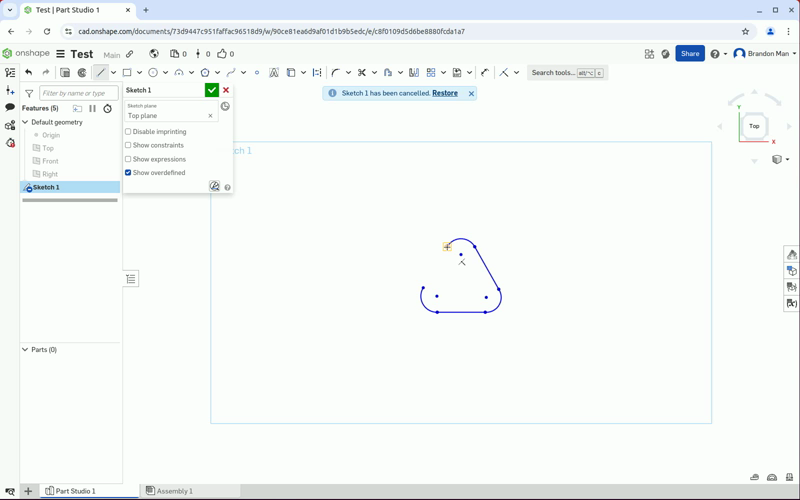
mouse_move(477, 246)
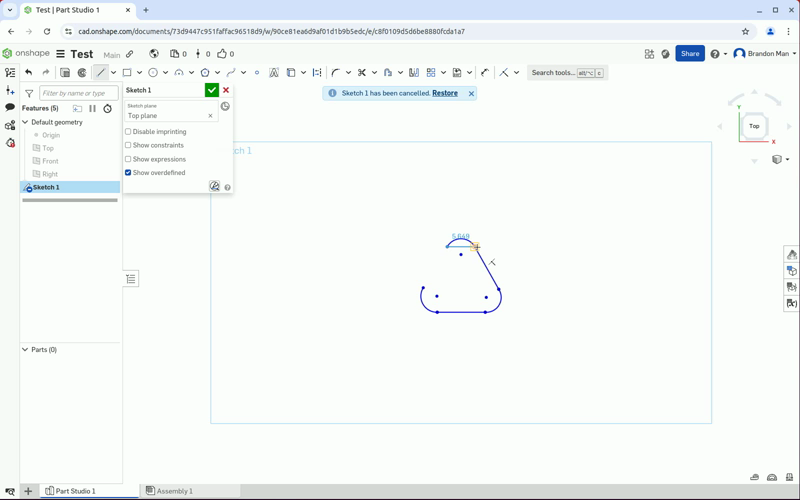
key_down(shift)
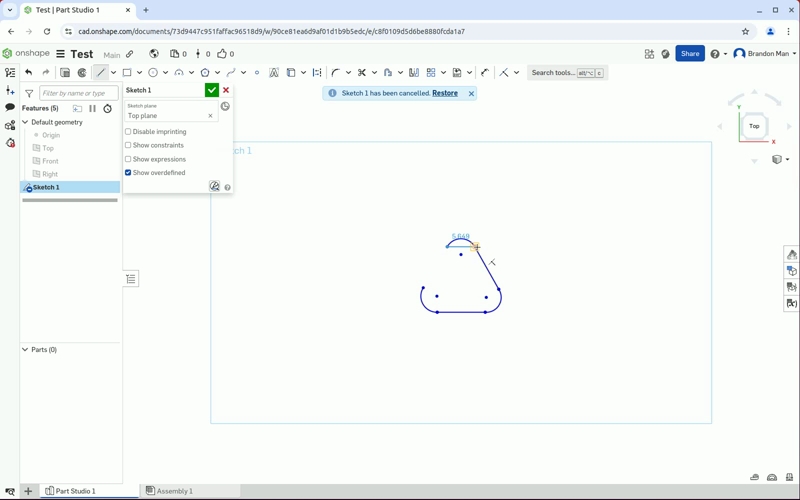
mouse_move(423, 287)
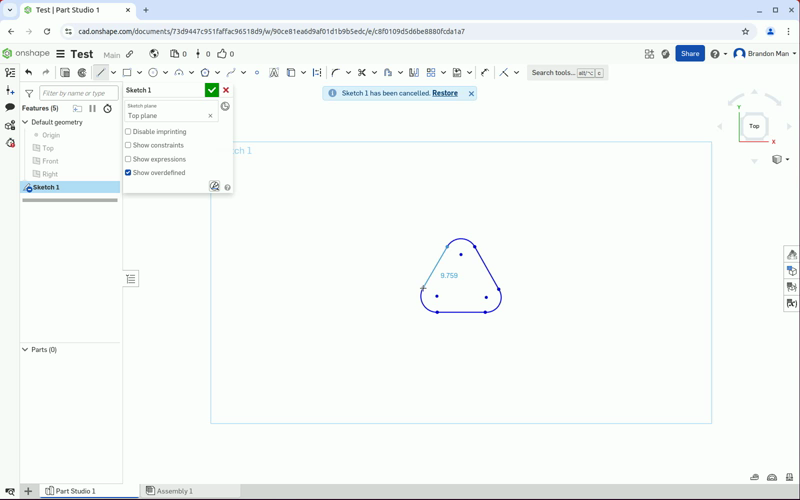
key_up(shift)
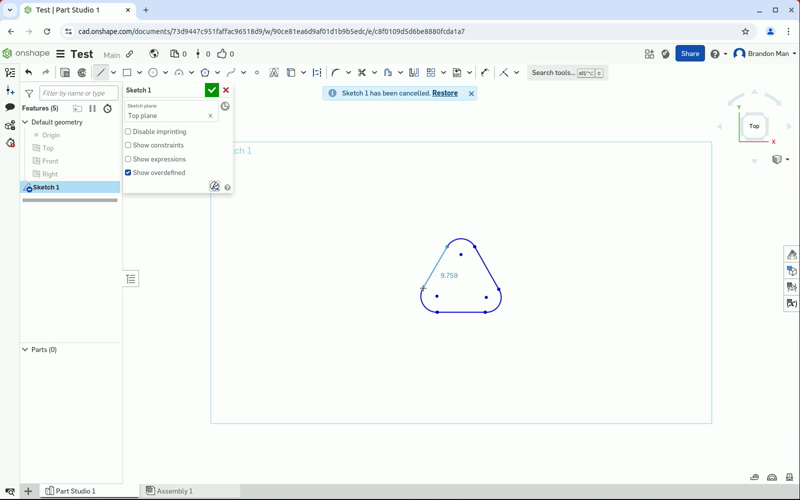
click(423, 287)
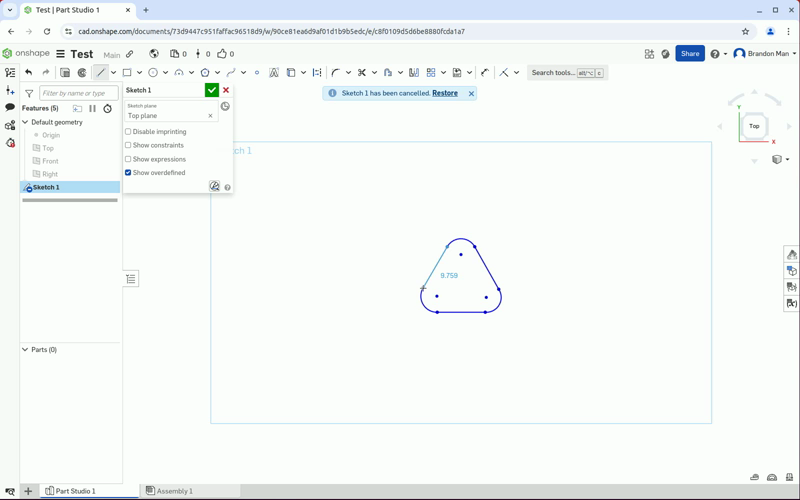
key(esc)
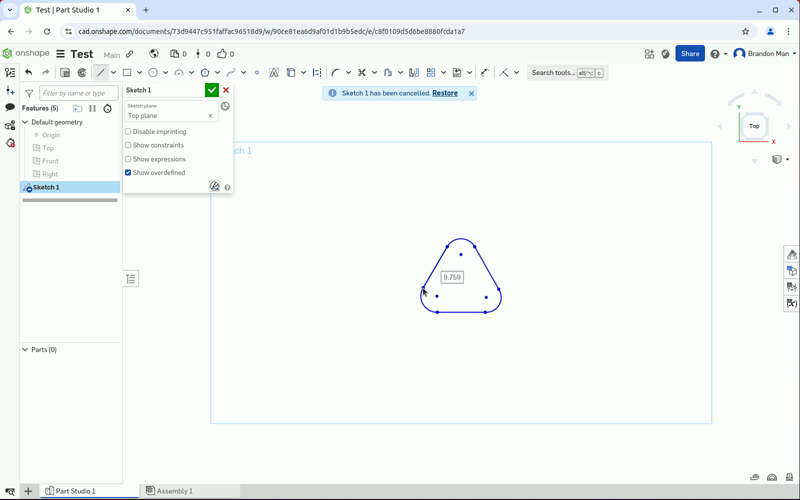
key(c)
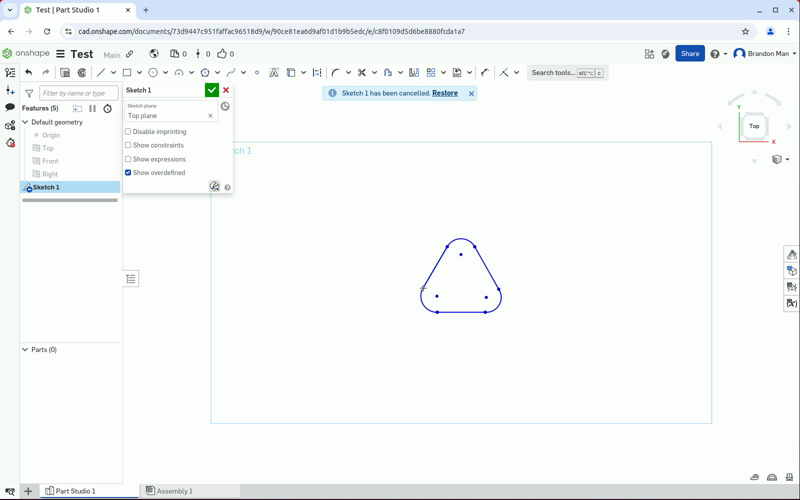
key_down(shift)
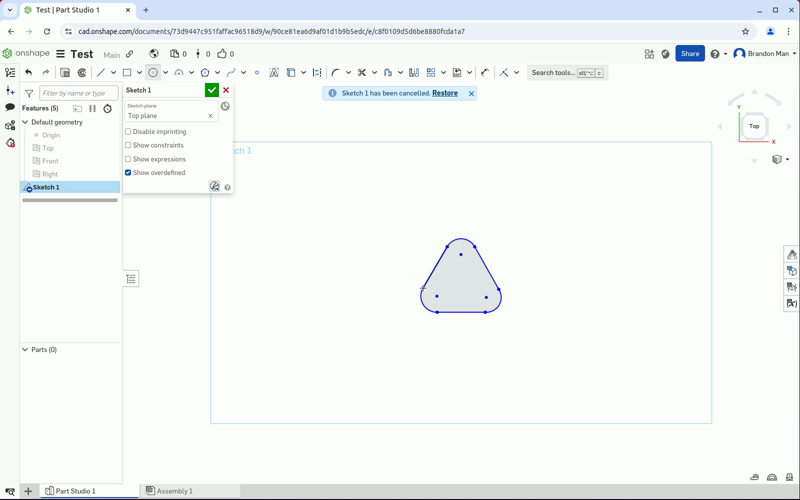
mouse_move(437, 295)
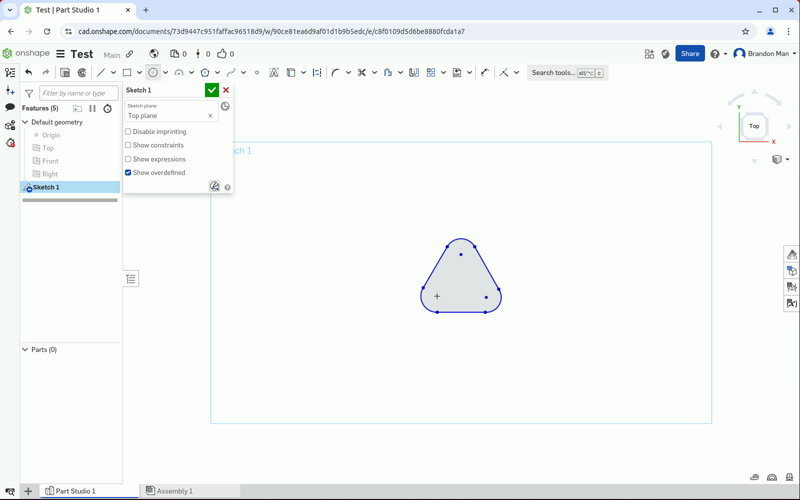
click(437, 295)
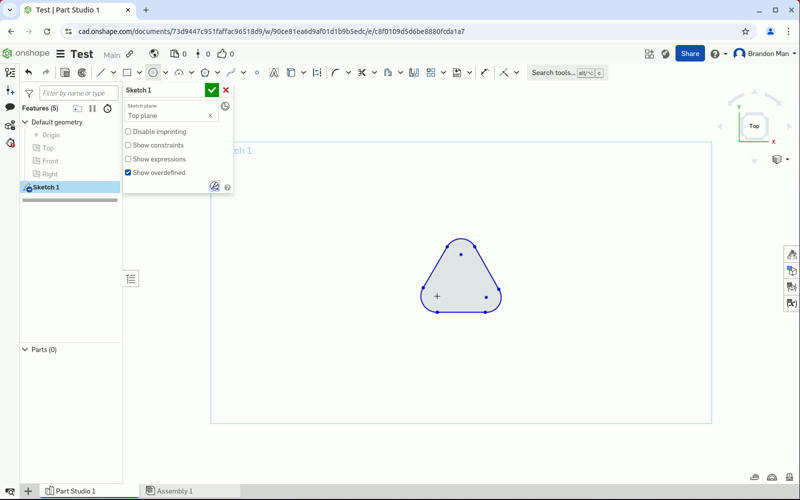
key_up(shift)
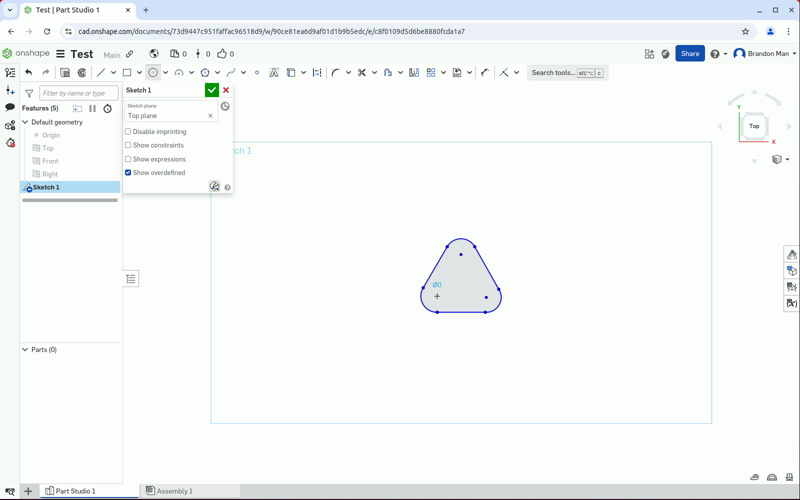
mouse_move(444, 295)
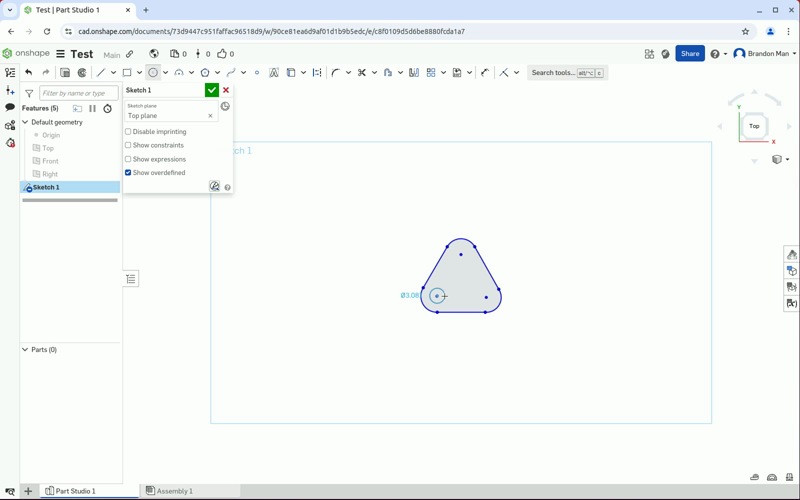
click(444, 295)
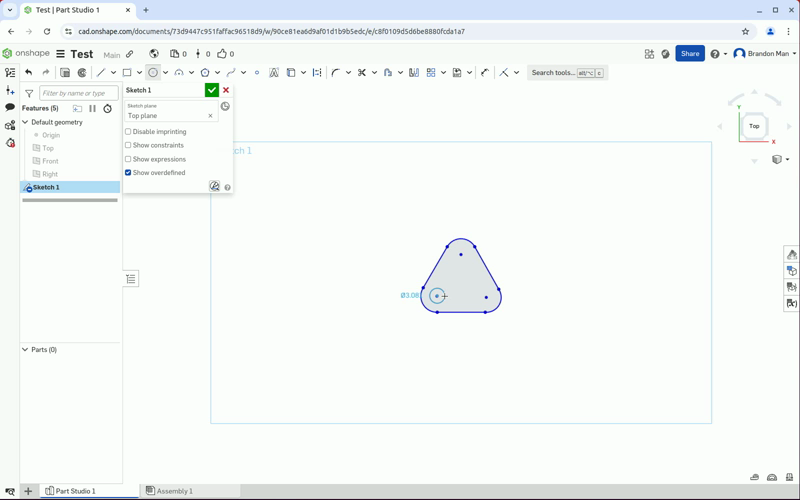
key(esc)
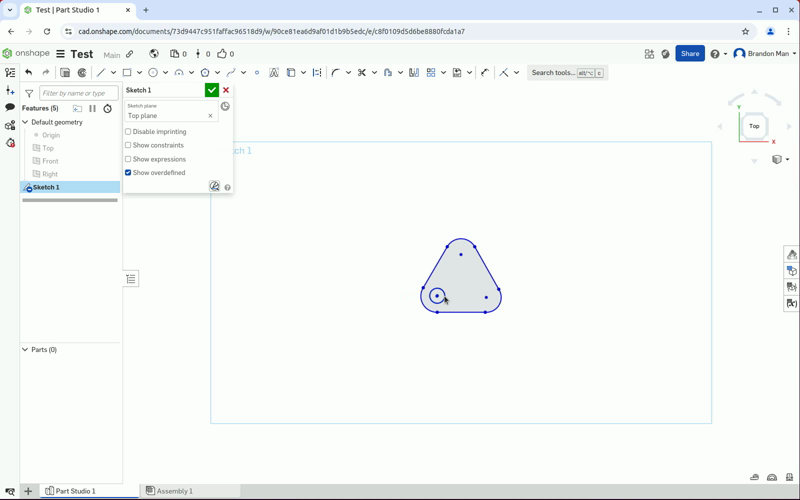
key(c)
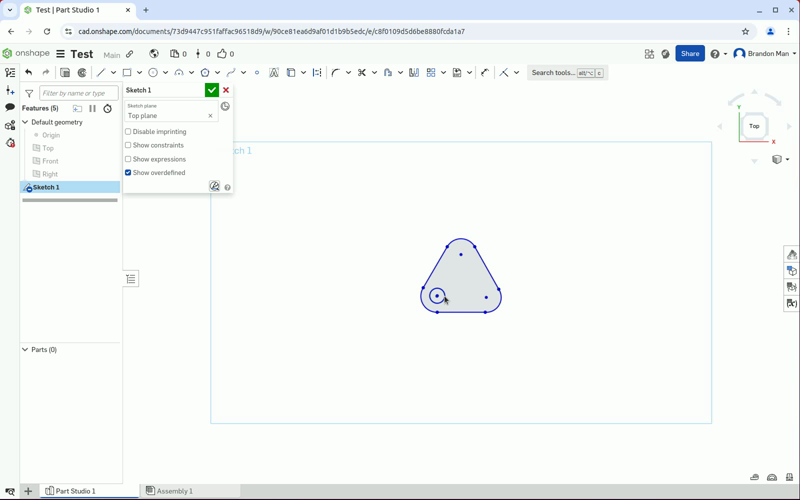
key_down(shift)
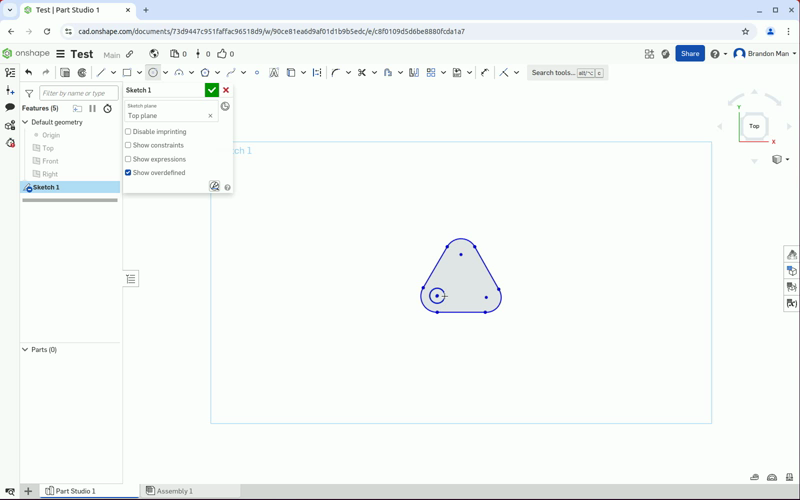
mouse_move(460, 254)
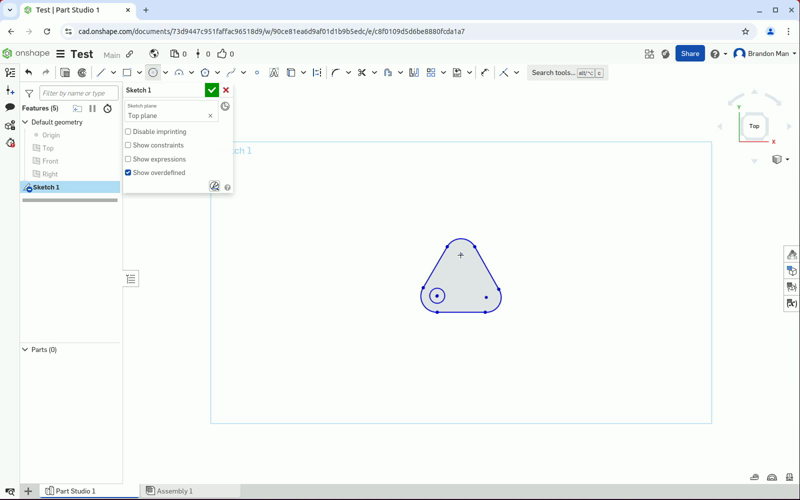
click(460, 254)
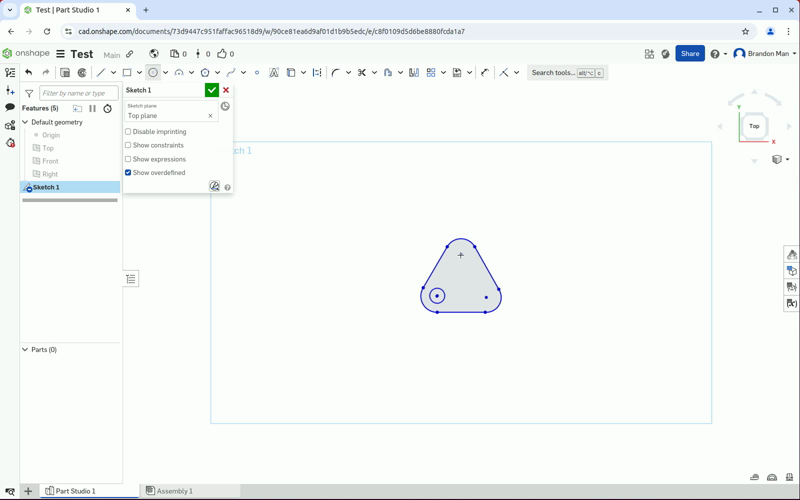
key_up(shift)
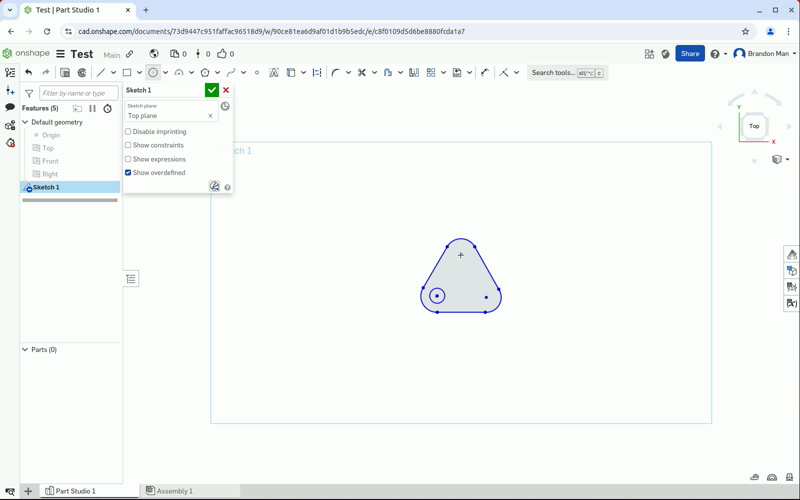
mouse_move(468, 254)
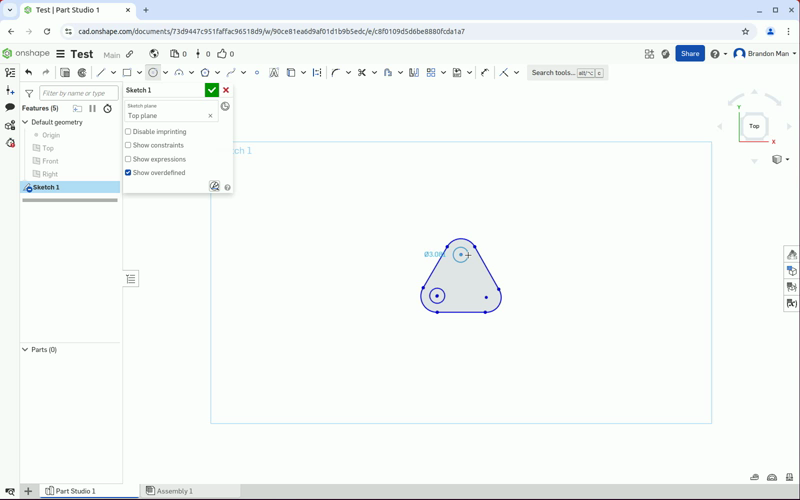
click(468, 254)
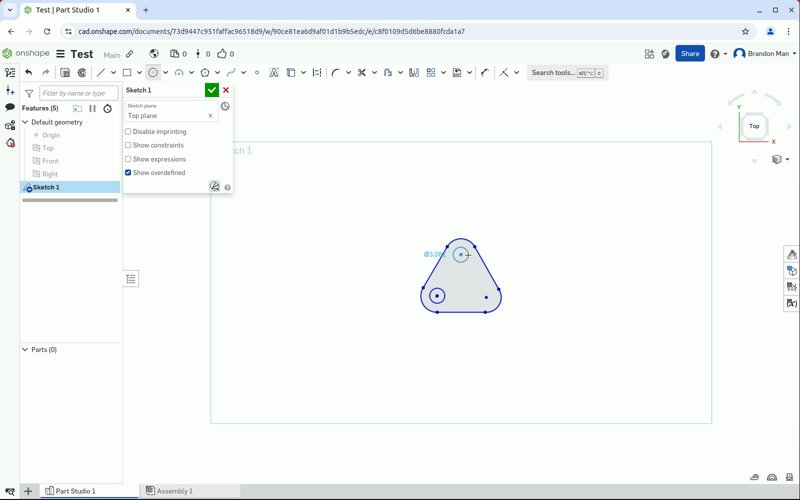
key(esc)
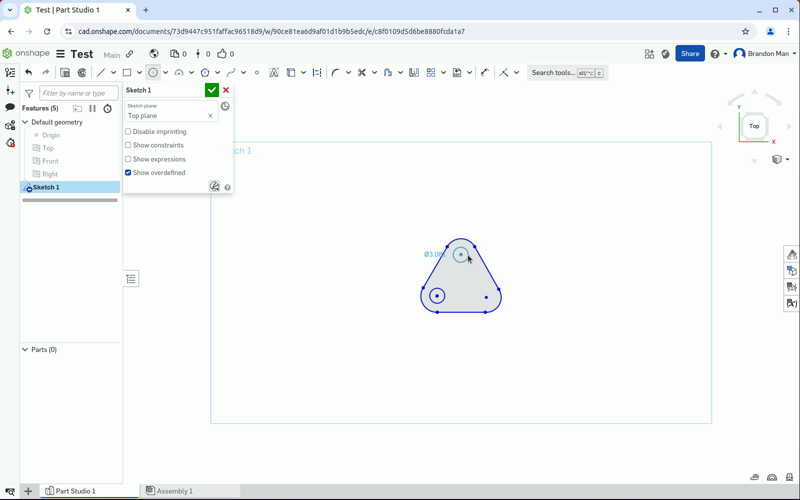
key(c)
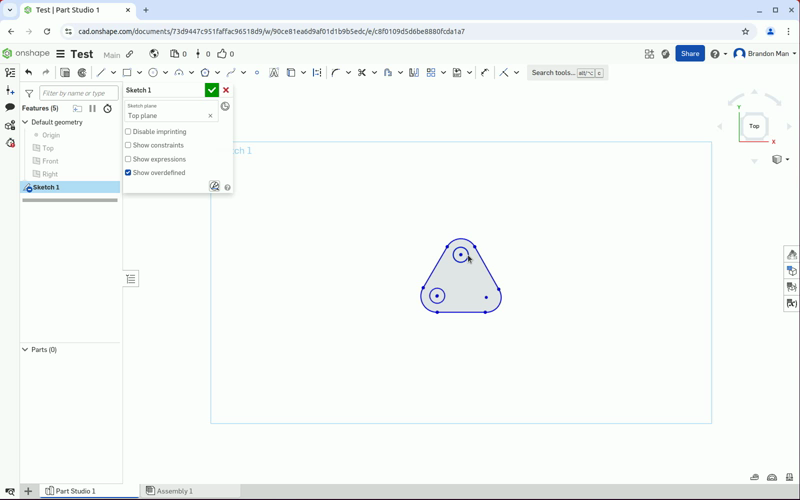
key_down(shift)
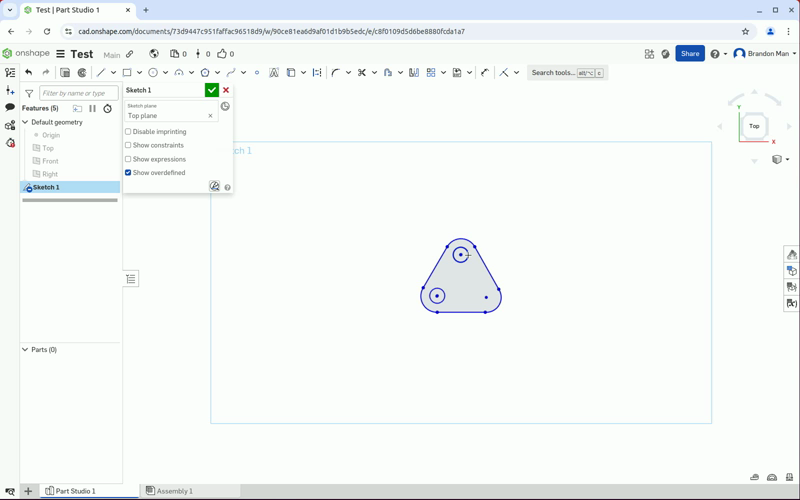
mouse_move(485, 296)
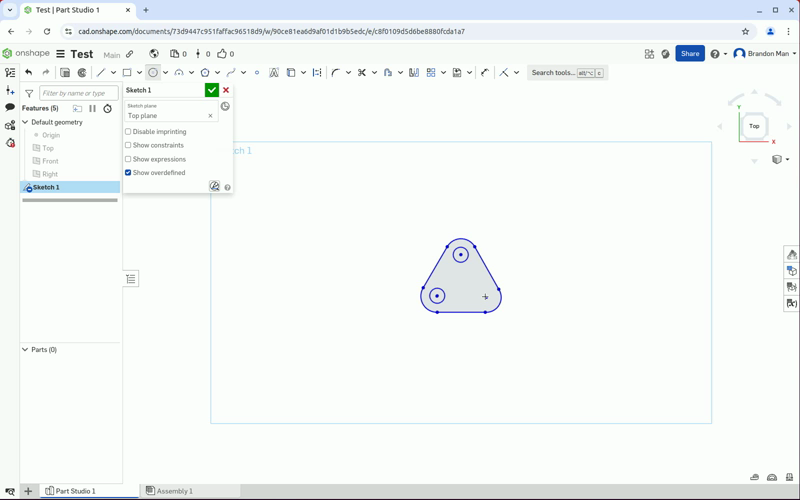
click(485, 296)
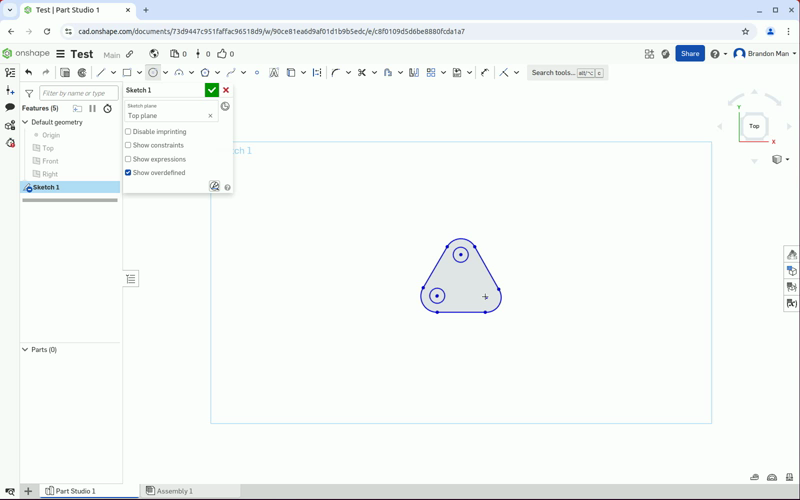
key_up(shift)
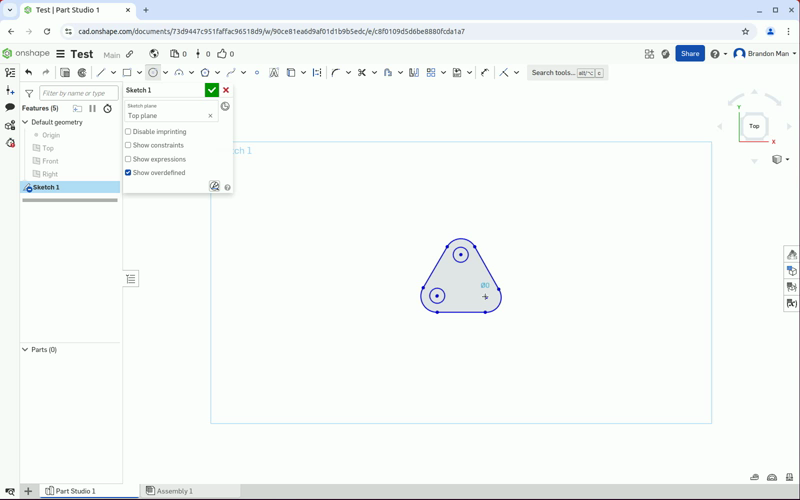
mouse_move(492, 296)
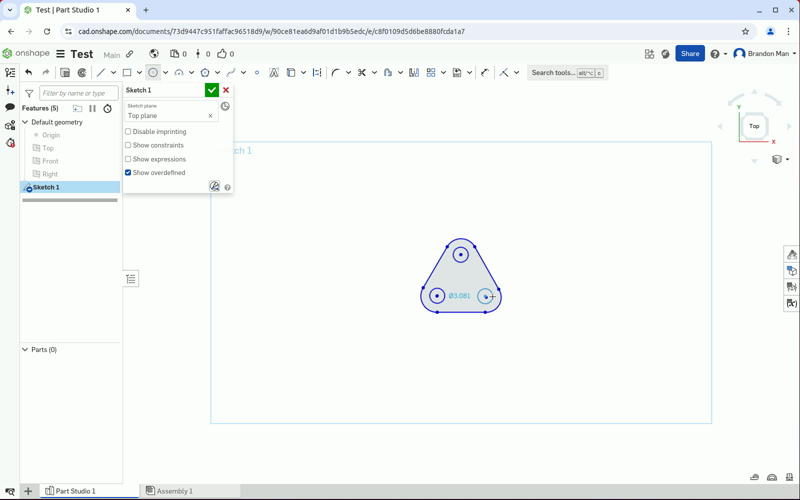
click(492, 296)
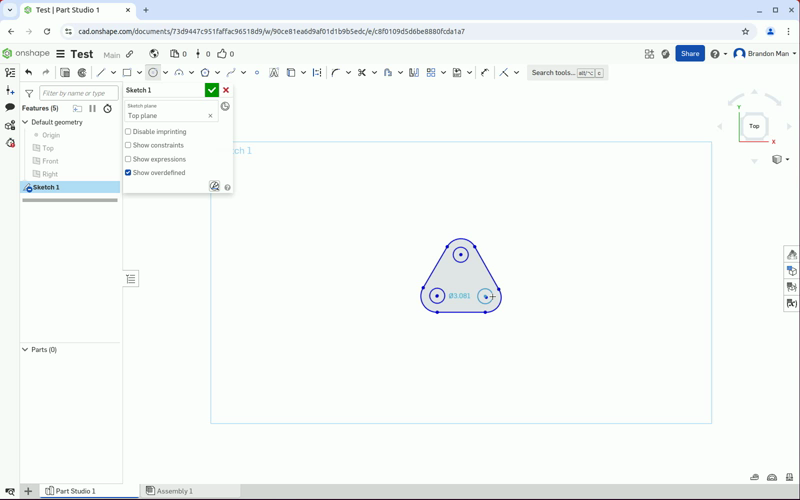
key(esc)
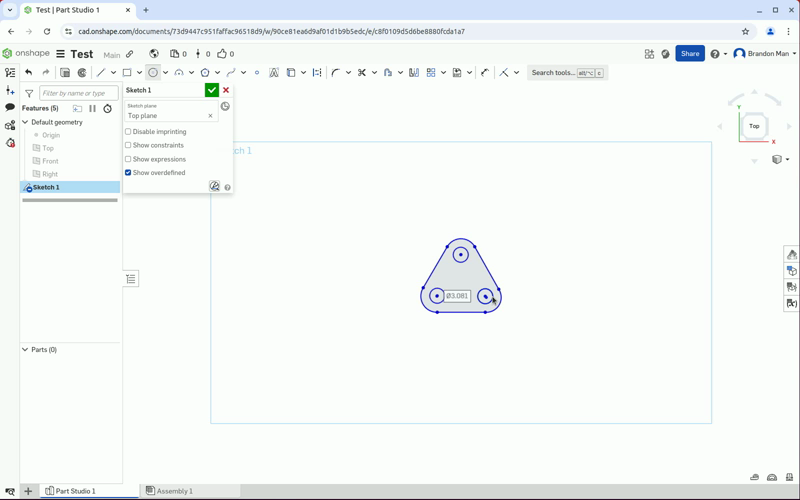
mouse_move(475, 307)
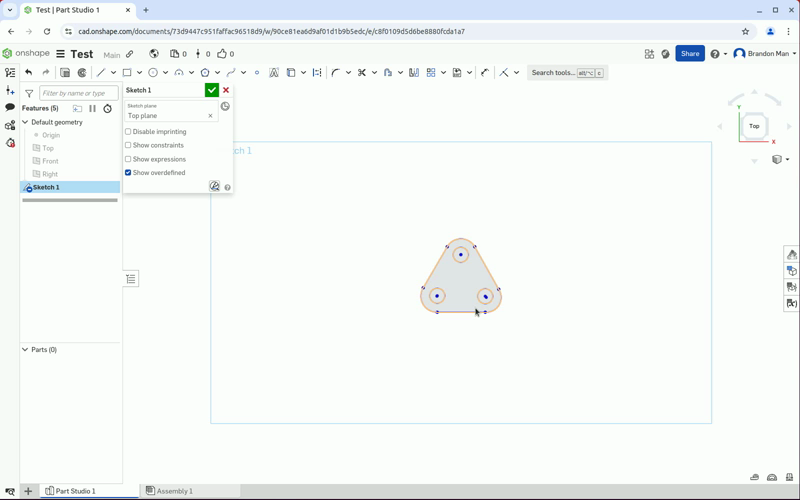
click(475, 307)
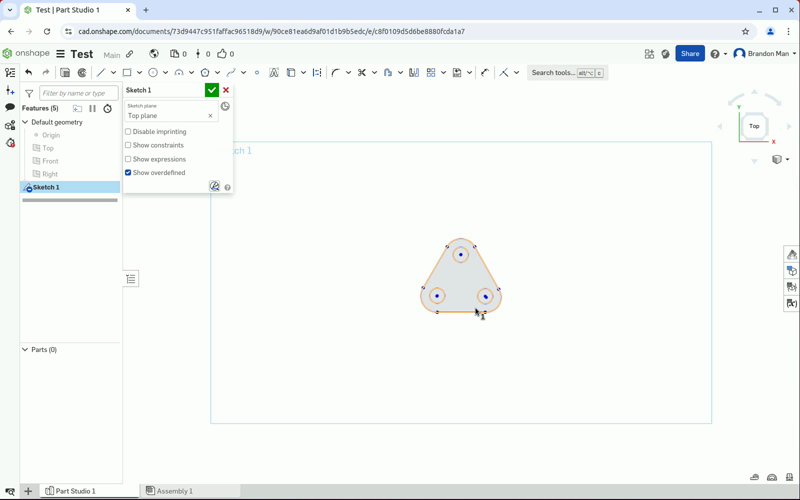
mouse_move(73, 352)
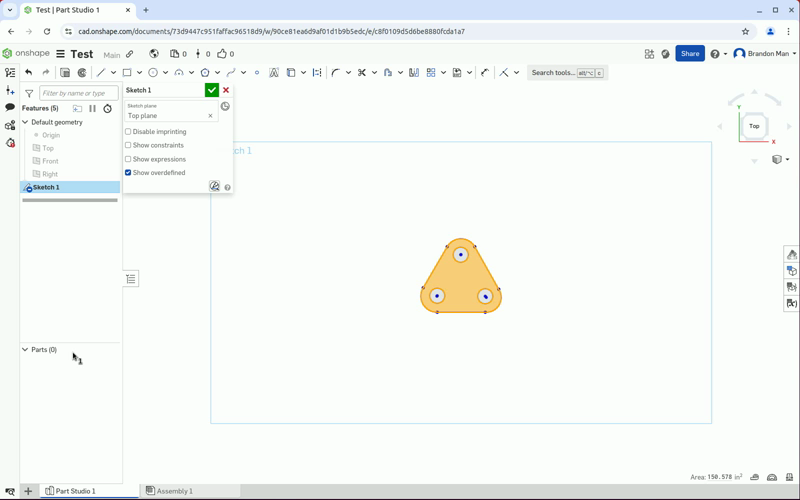
key(shift+y)
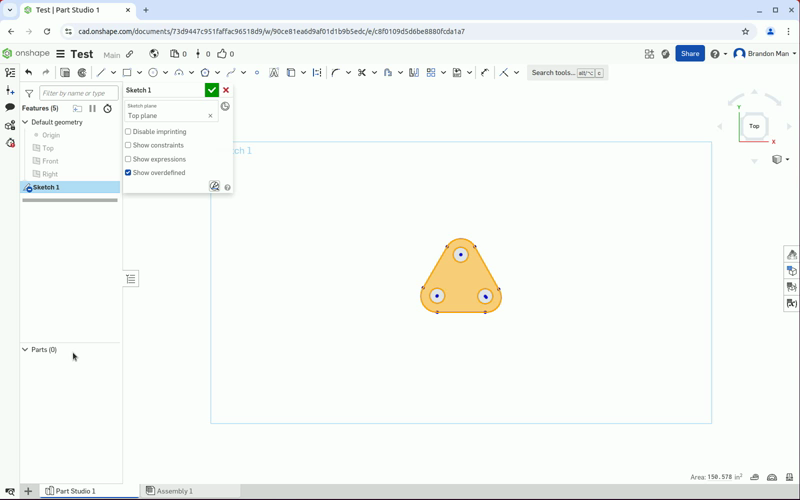
key(shift+e)
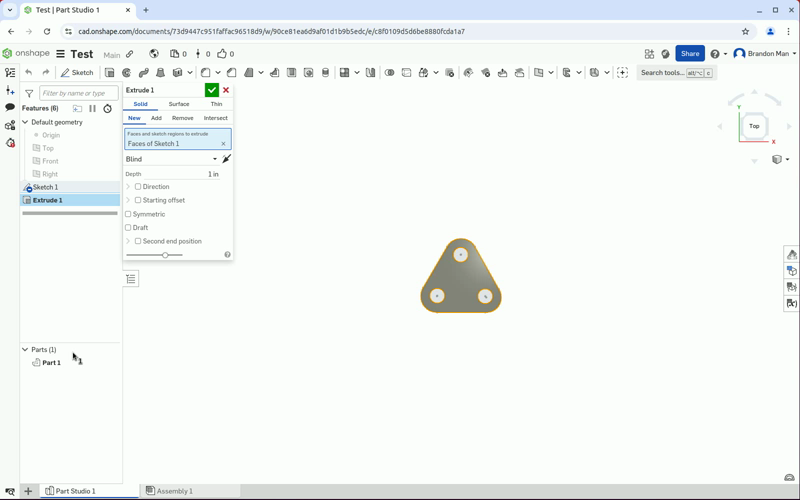
mouse_move(143, 106)
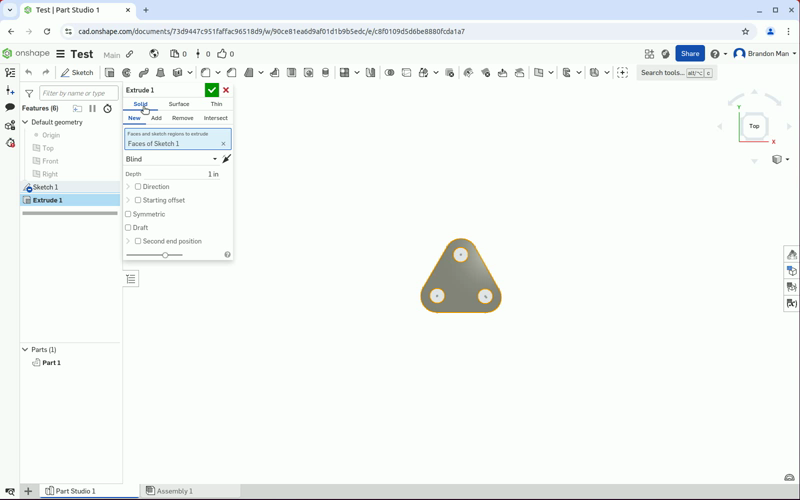
click(143, 106)
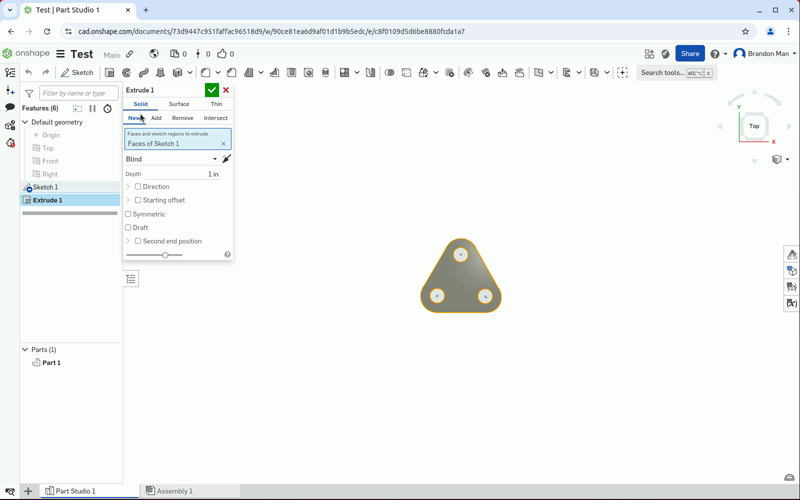
mouse_move(137, 120)
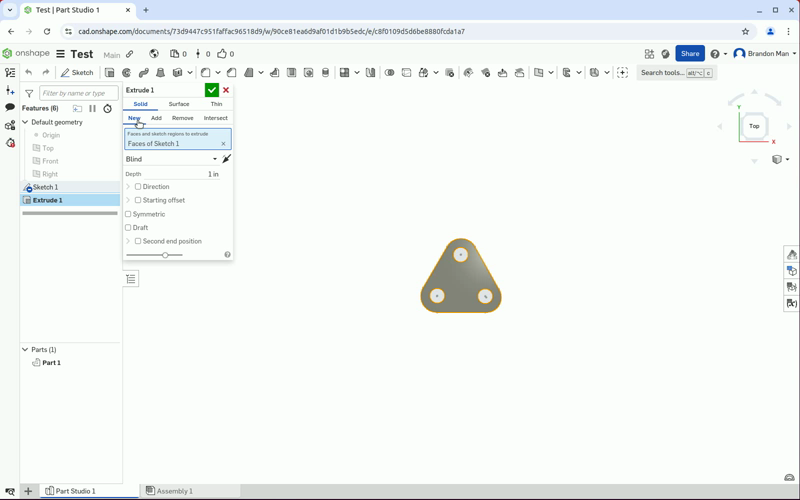
click(137, 120)
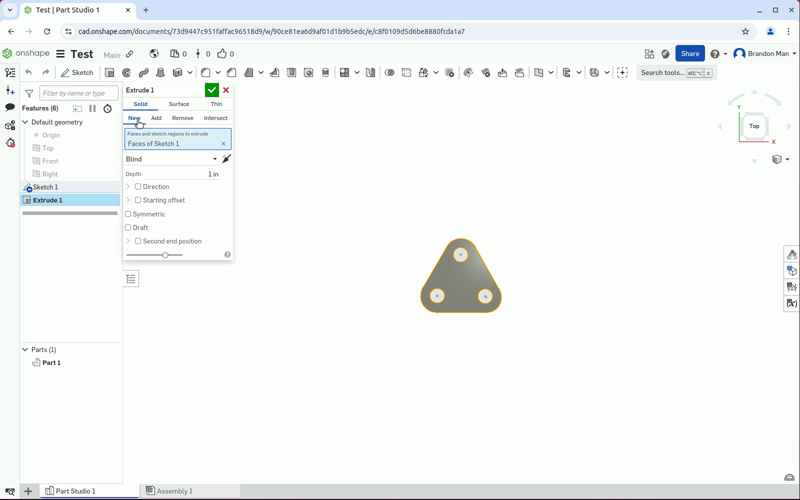
key(tab, 4)
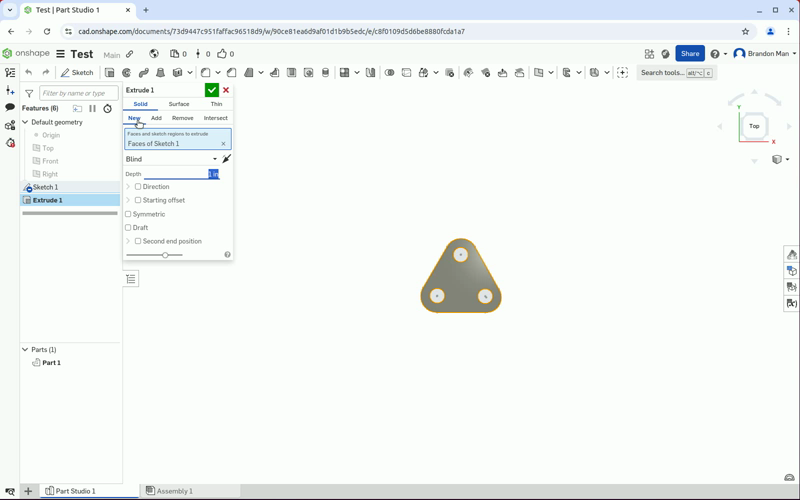
text(5.296)
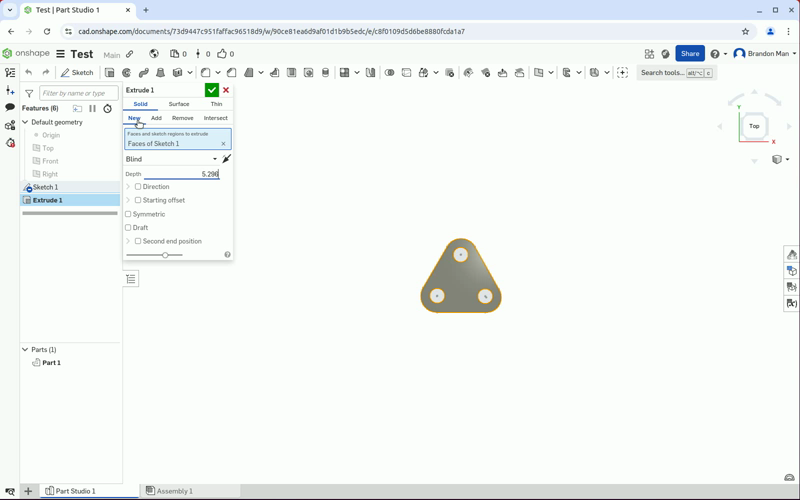
key(enter)
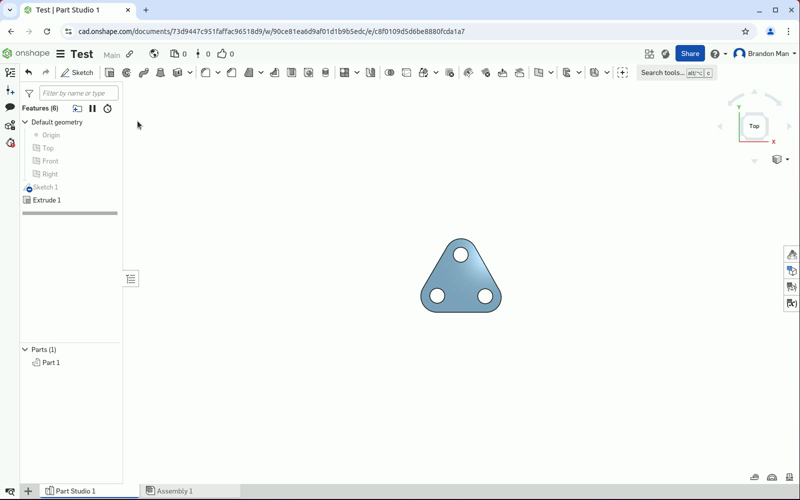
key(shift+h)
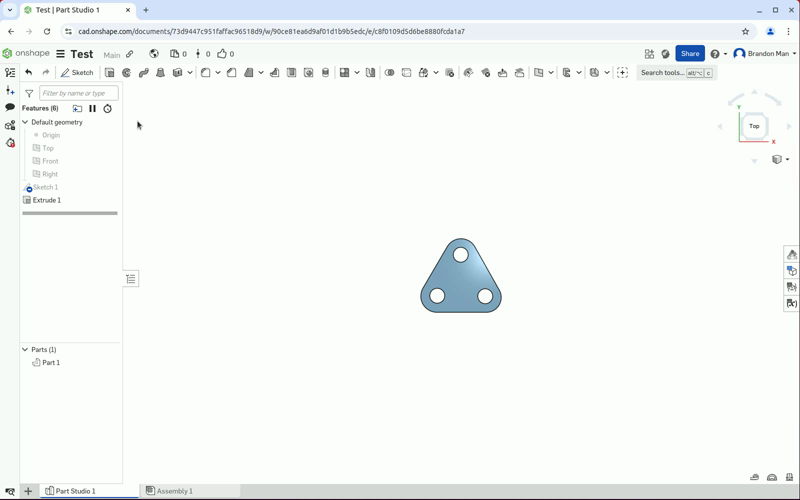
key(shift+h)
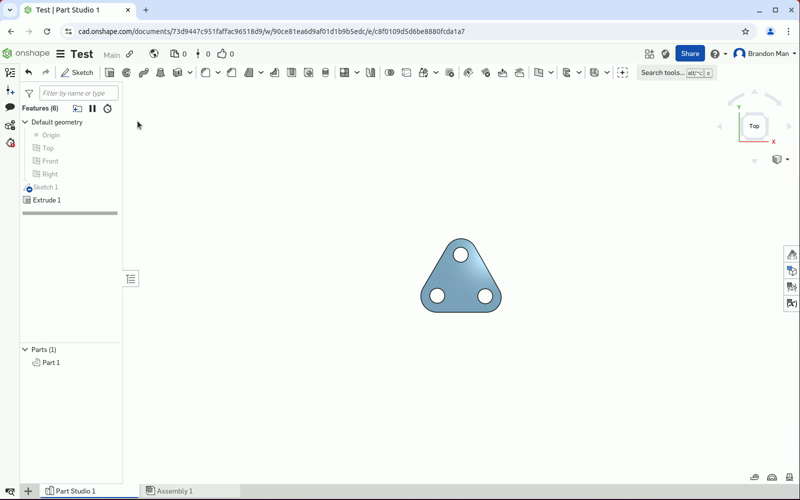
mouse_move(73, 189)
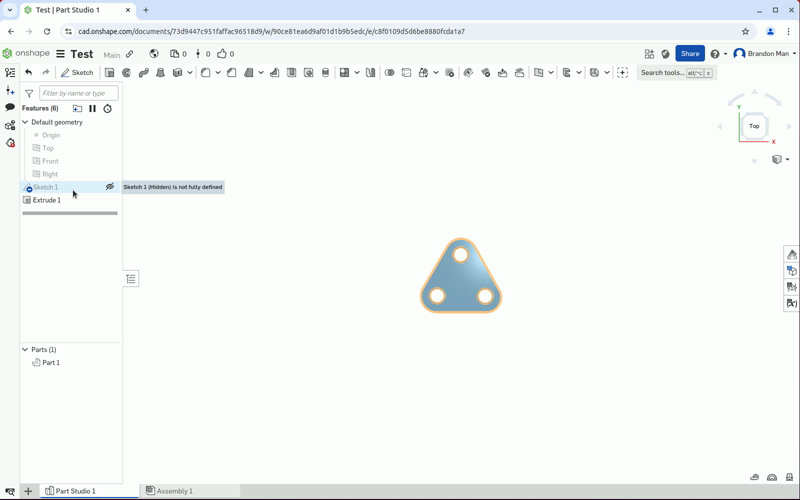
click(73, 189)
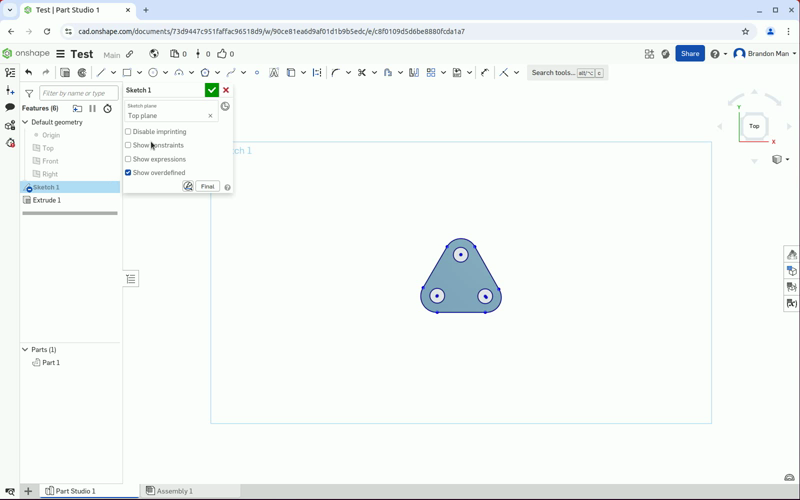
mouse_move(229, 92)
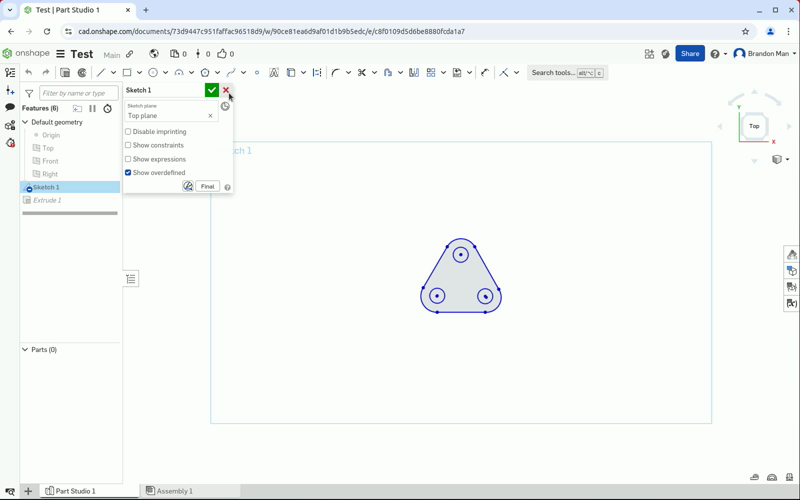
click(229, 92)
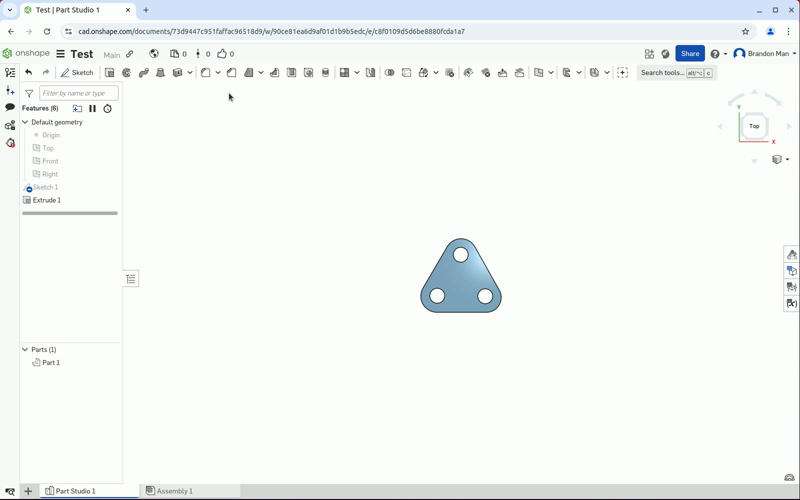
mouse_move(73, 352)
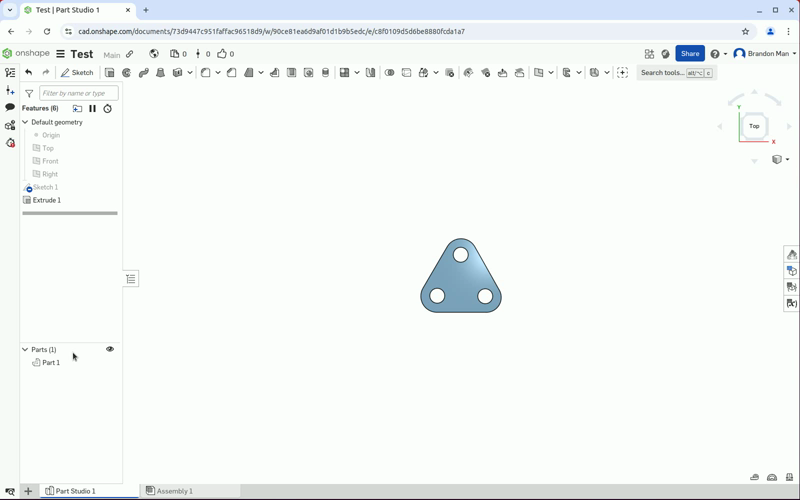
key(y)
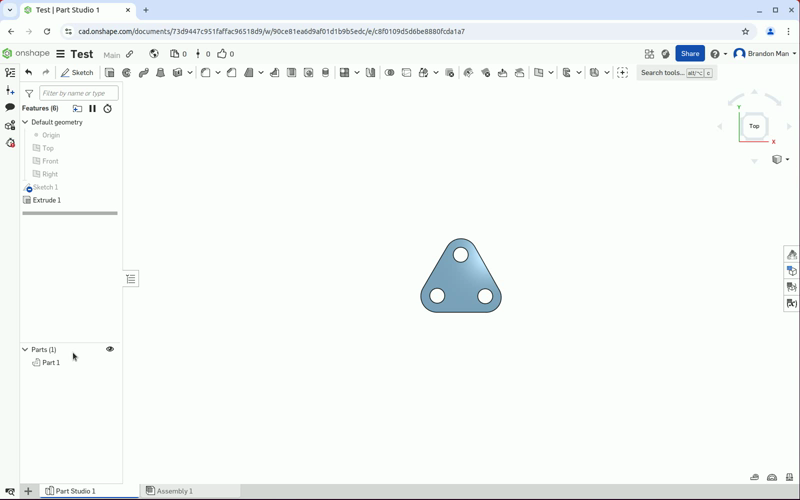
key(shift+p)
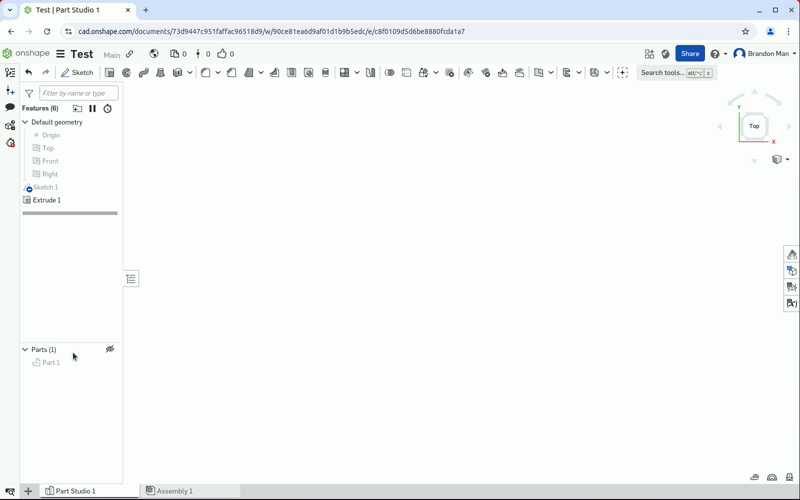
key(space)
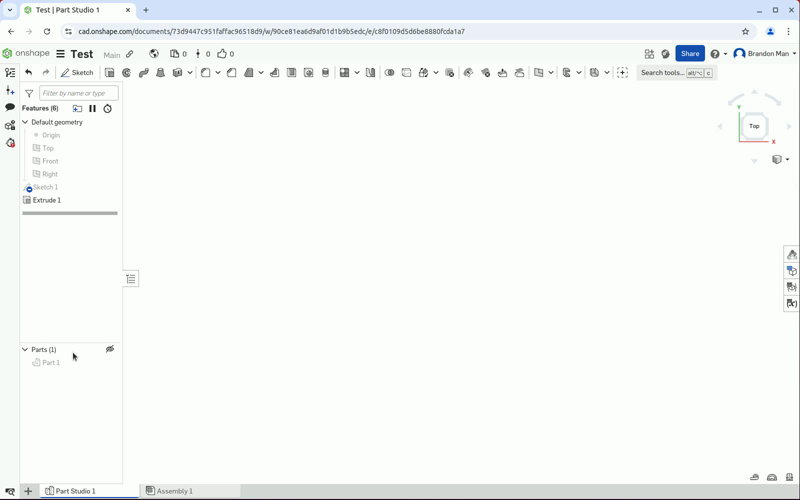
key_down(shift)
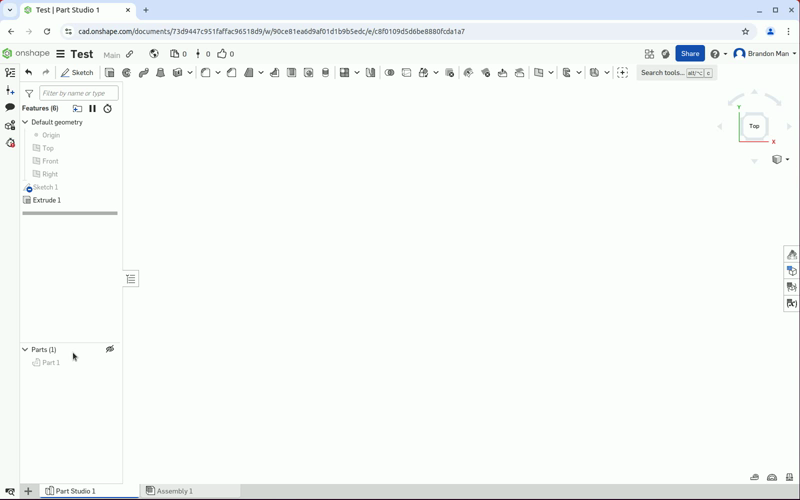
key(up)
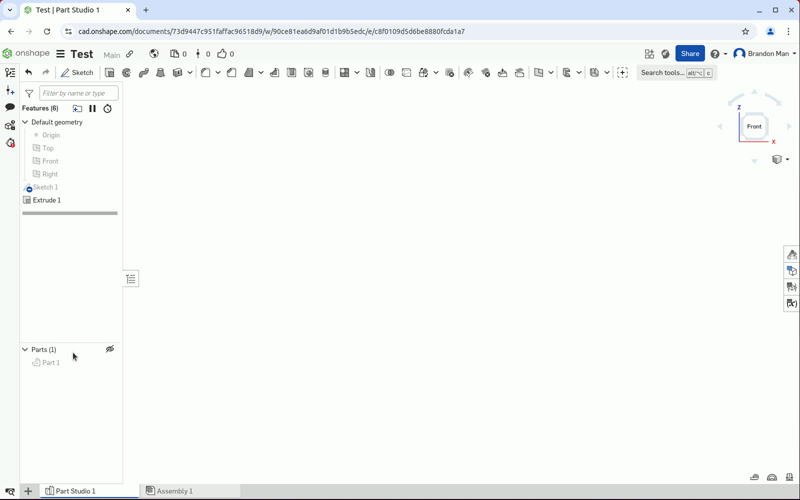
key_up(shift)
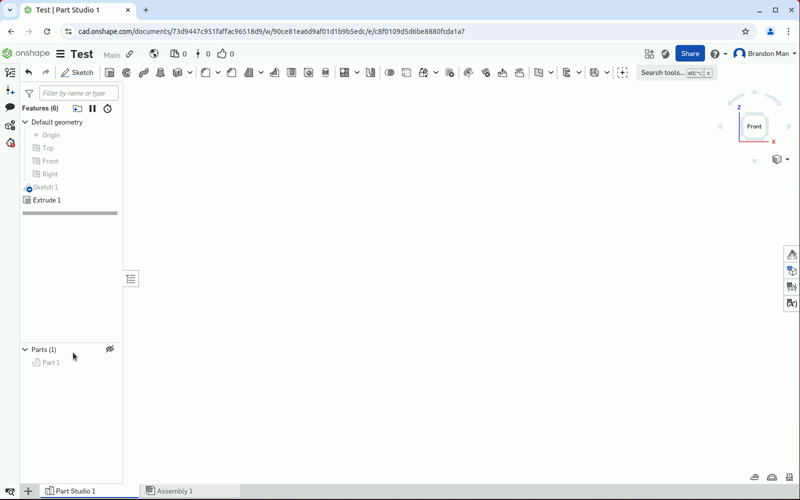
mouse_move(73, 352)
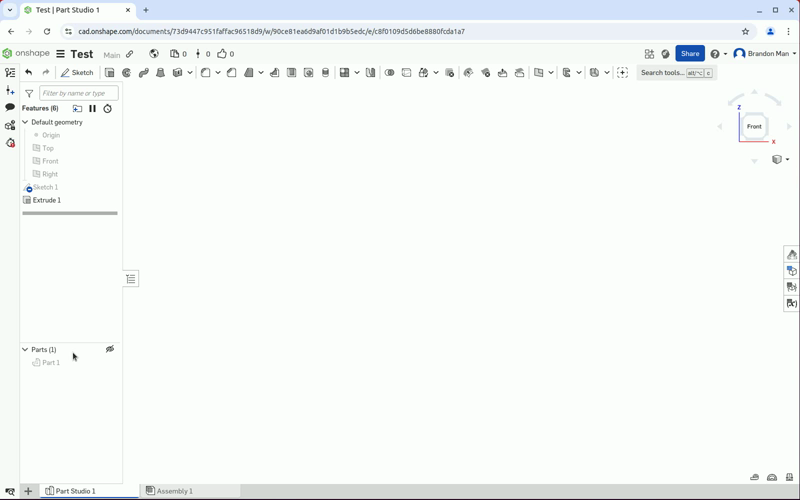
key(shift+y)
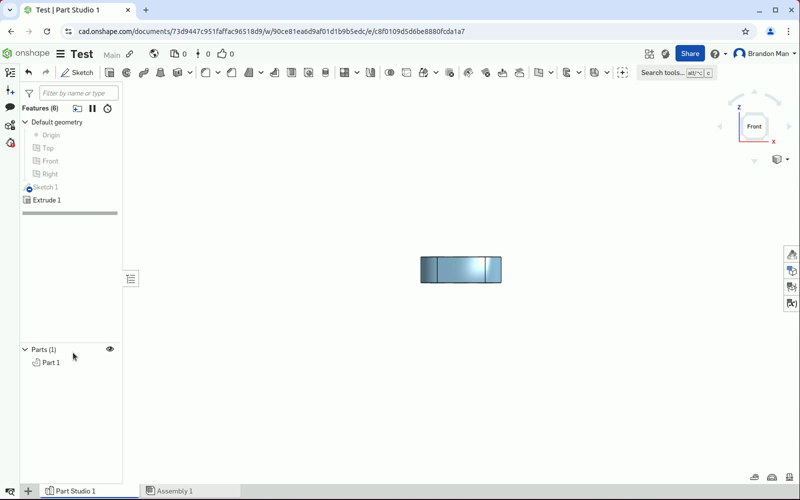
mouse_move(541, 75)
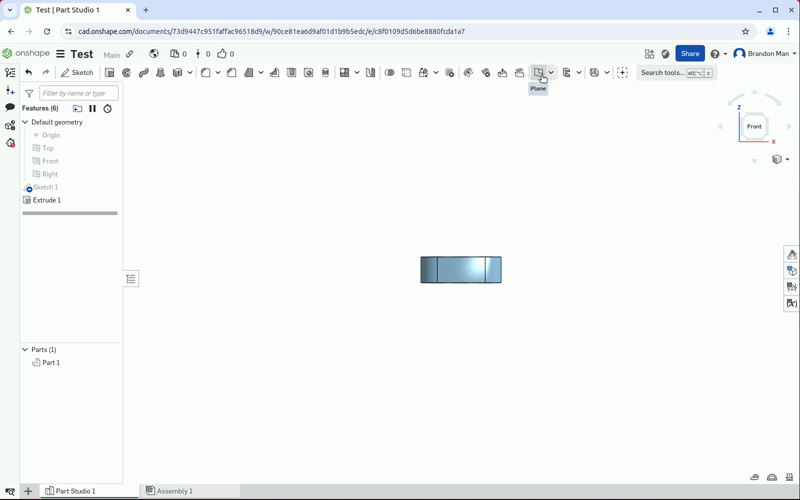
click(541, 75)
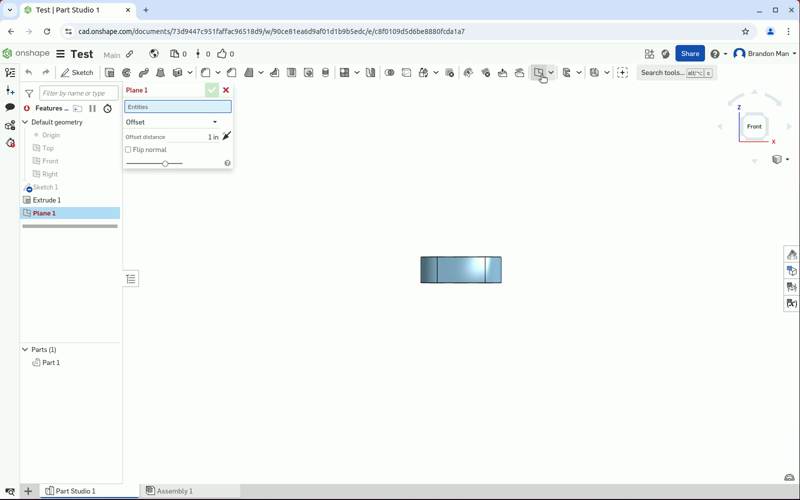
mouse_move(73, 163)
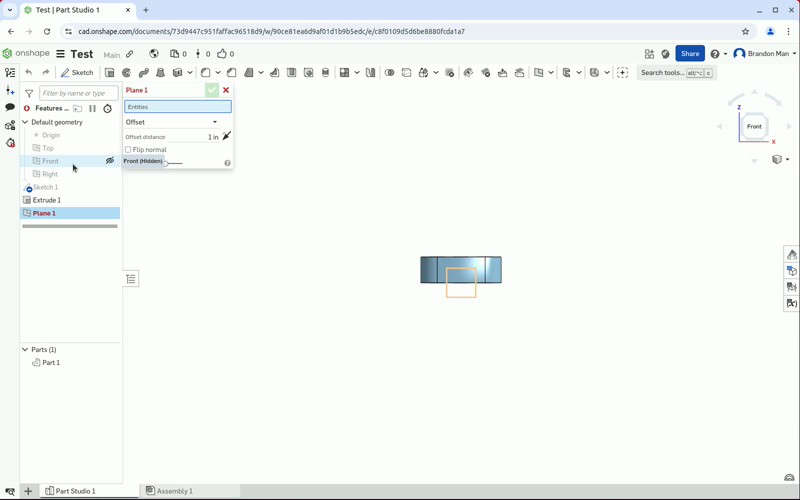
click(73, 163)
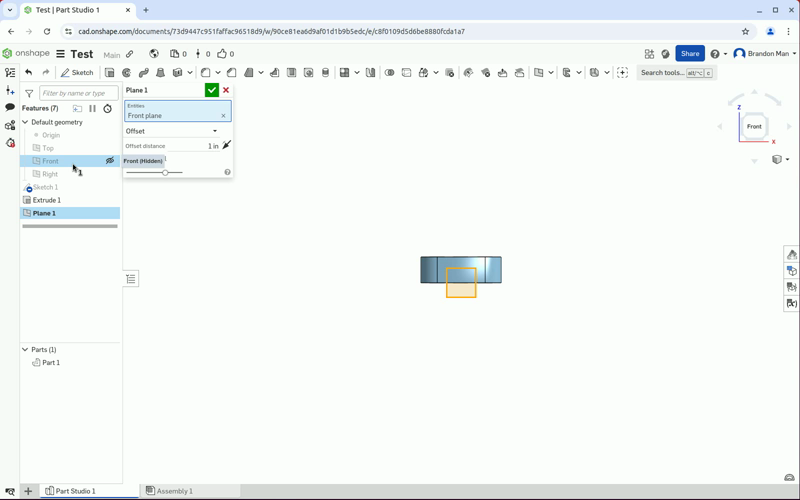
key(tab, 2)
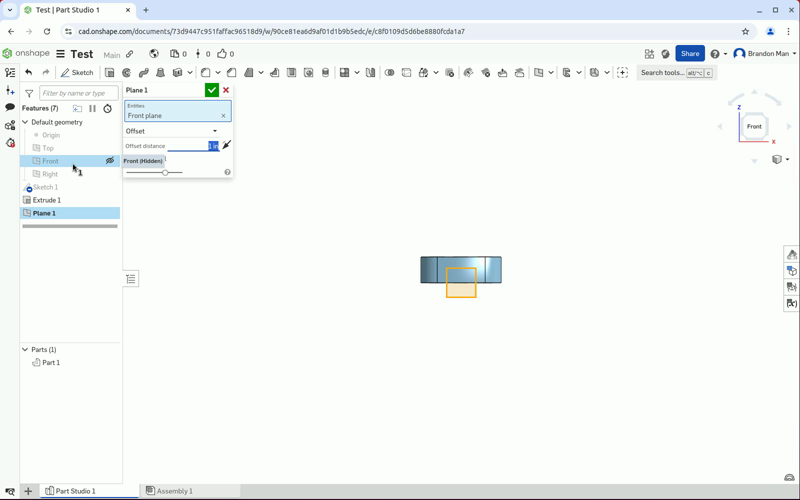
text(6.008)
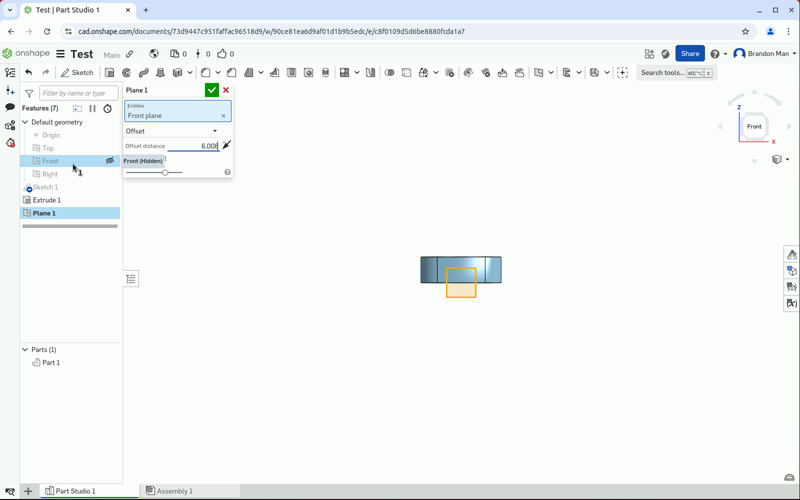
key(enter, 2)
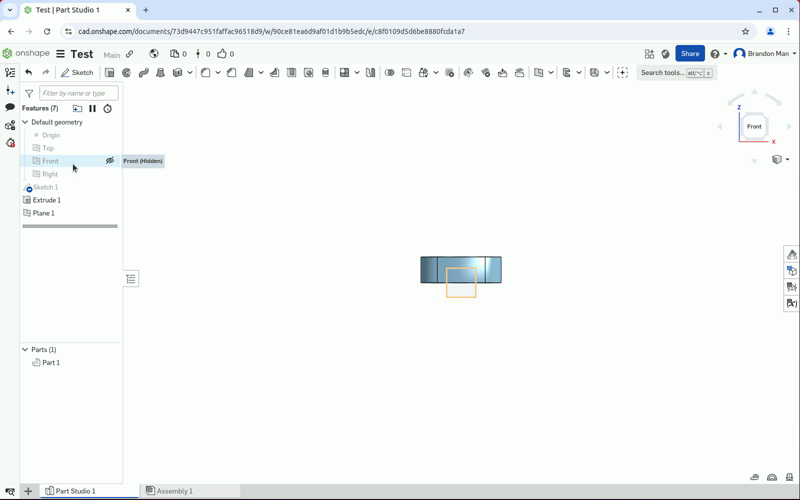
key(shift+s)
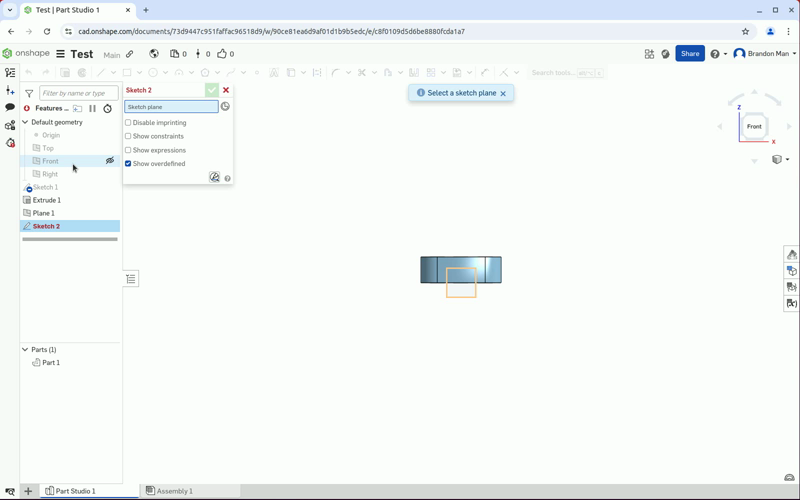
mouse_move(73, 215)
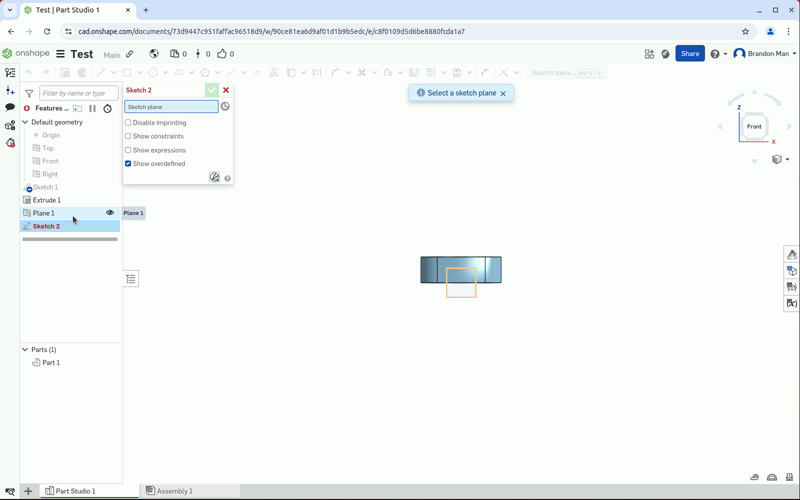
click(73, 215)
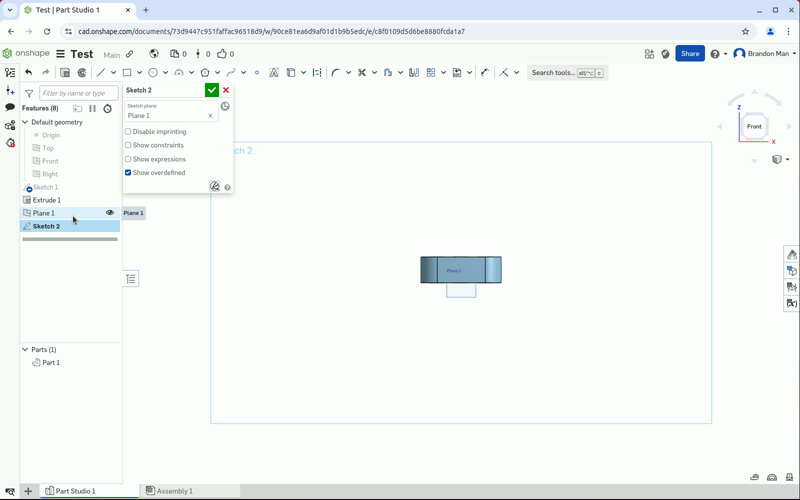
mouse_move(73, 352)
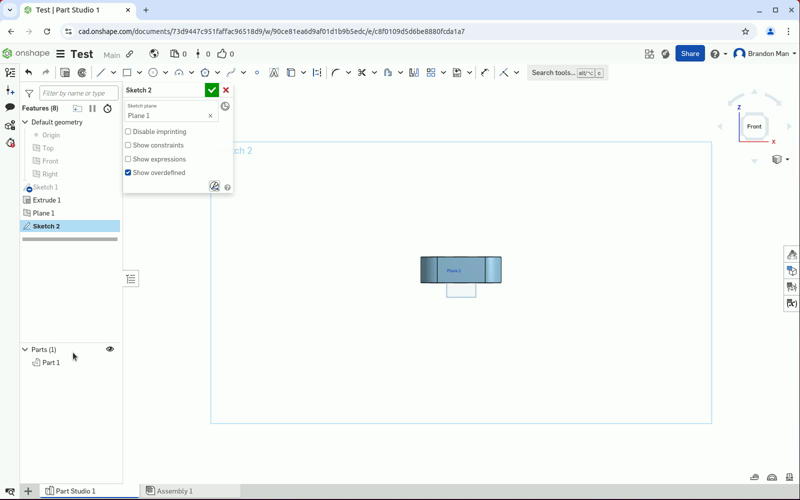
key(y)
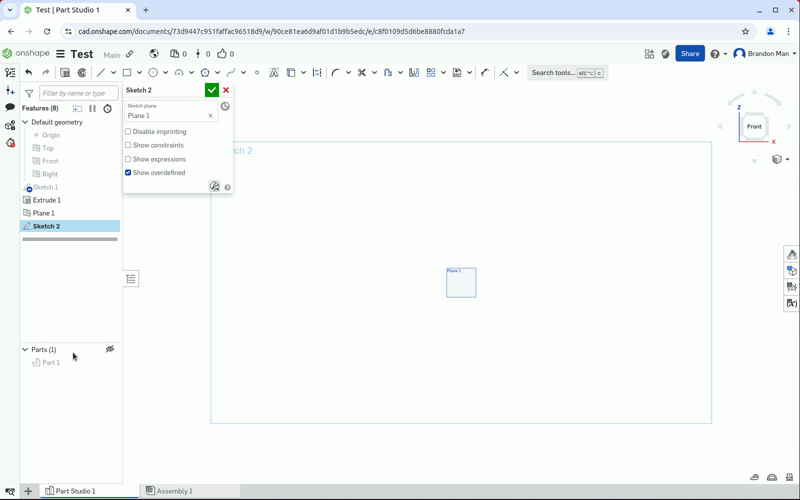
key(l)
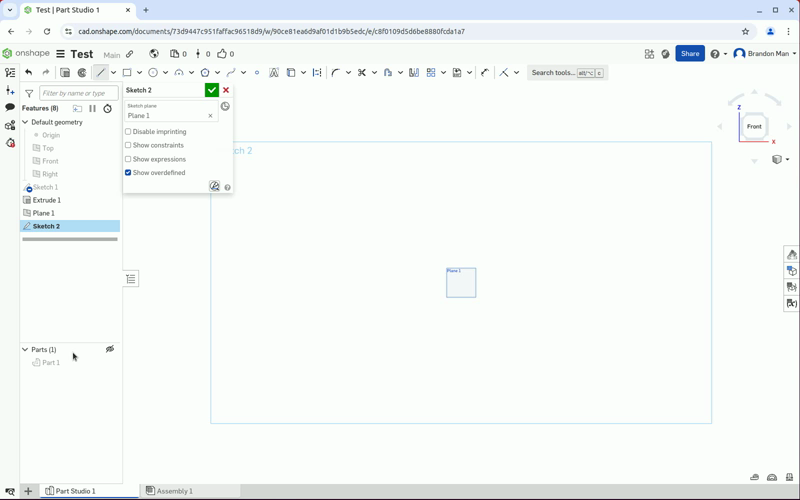
key_down(shift)
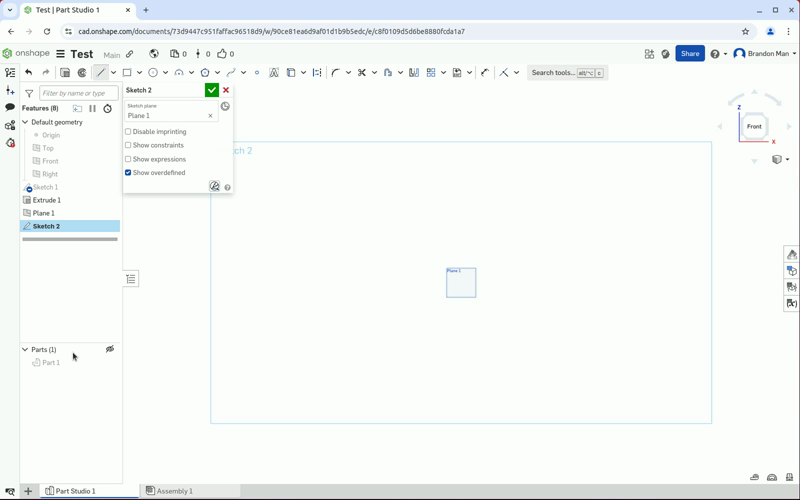
mouse_move(420, 282)
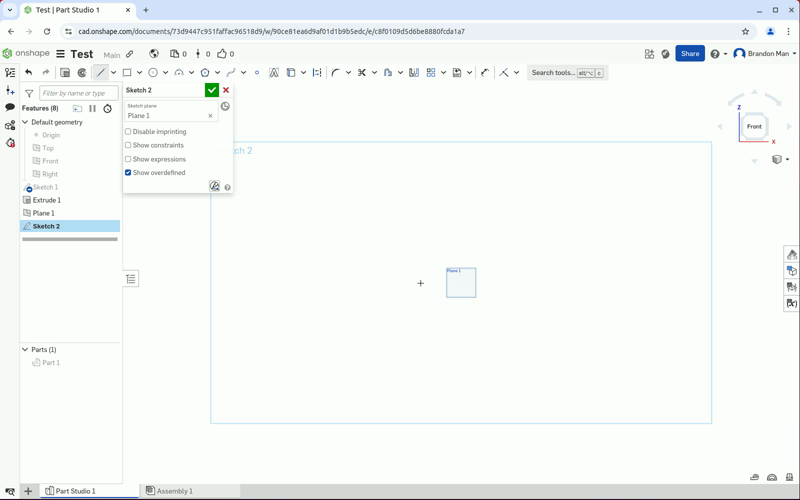
click(420, 282)
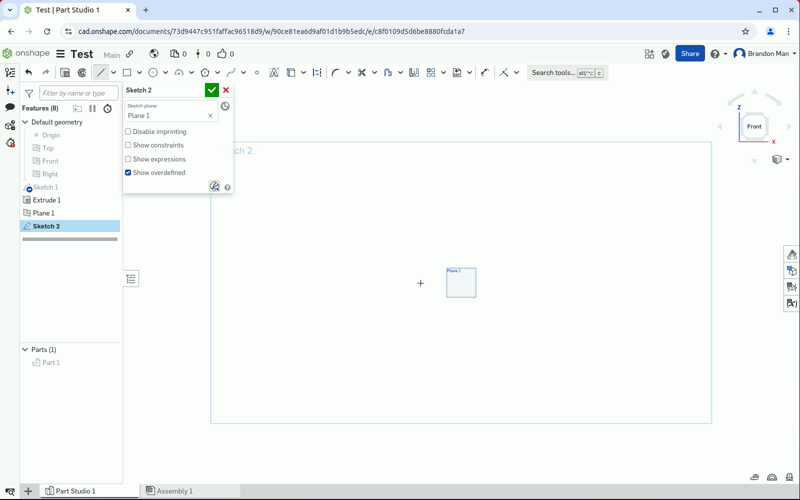
key_up(shift)
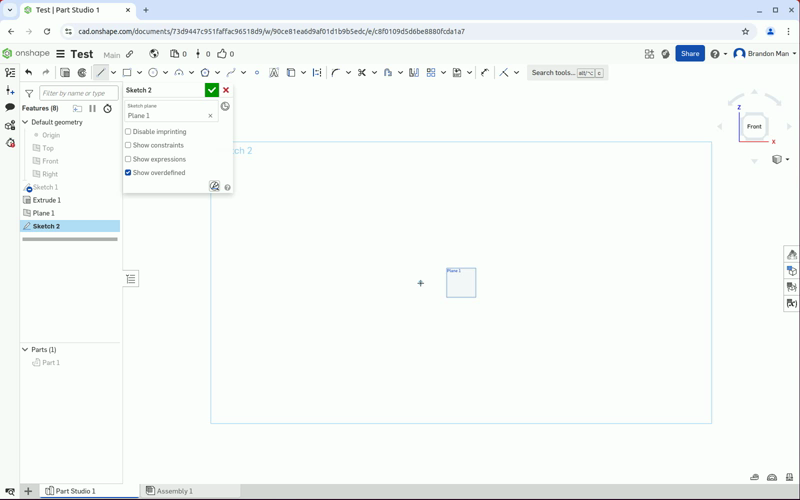
key_down(shift)
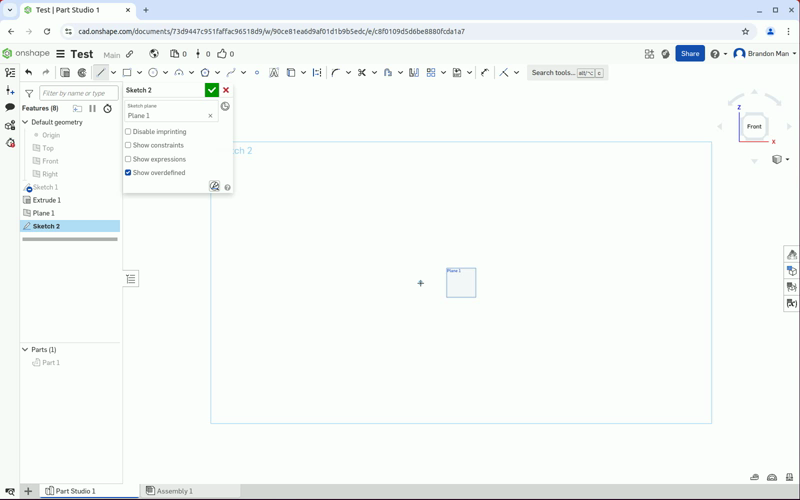
mouse_move(450, 282)
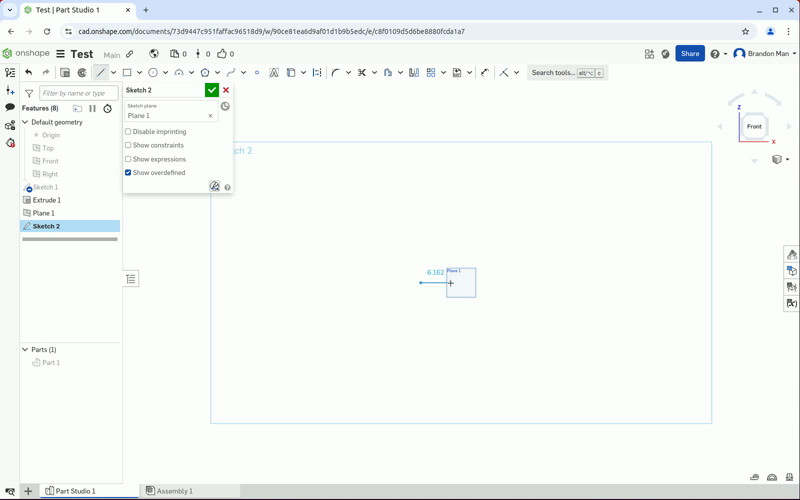
mouse_move(438, 282)
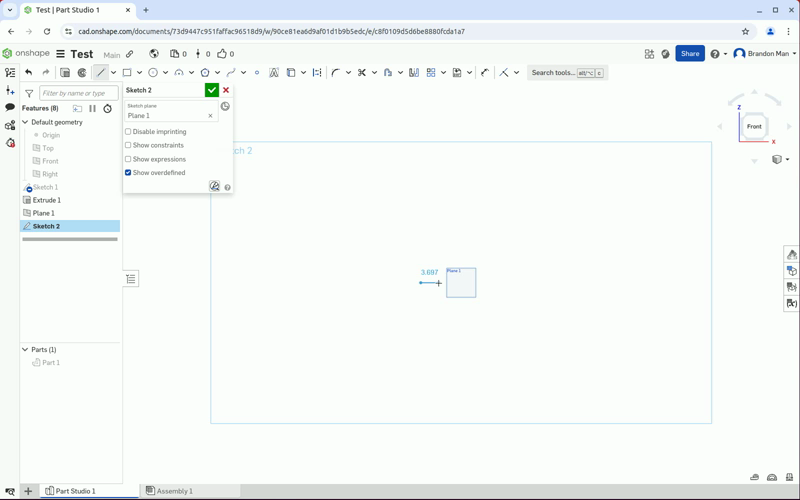
click(438, 282)
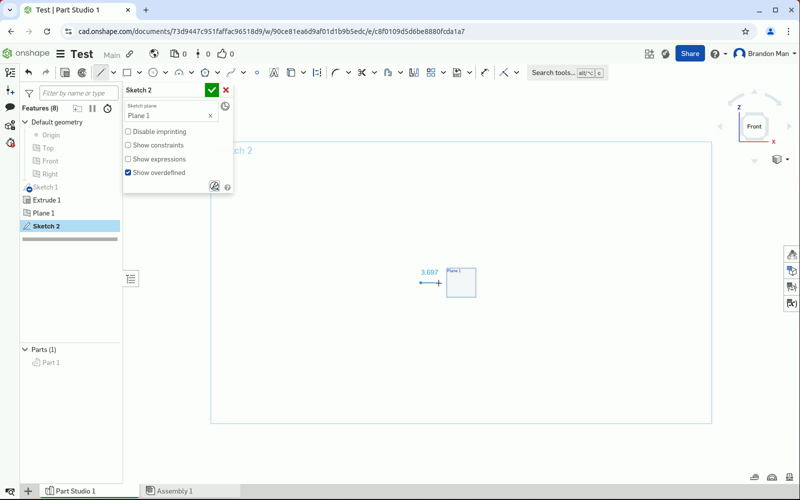
key_up(shift)
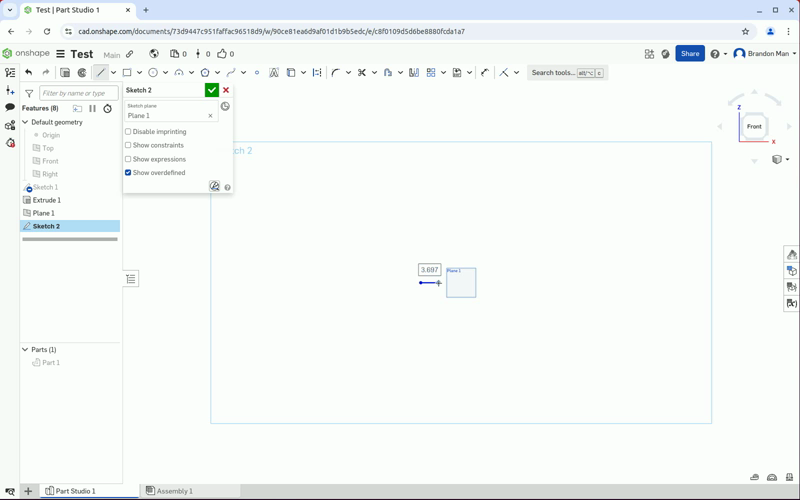
key_down(shift)
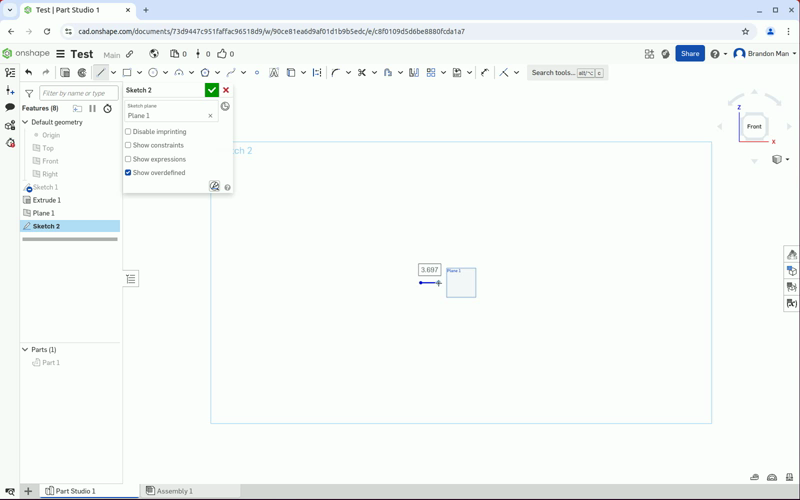
mouse_move(468, 282)
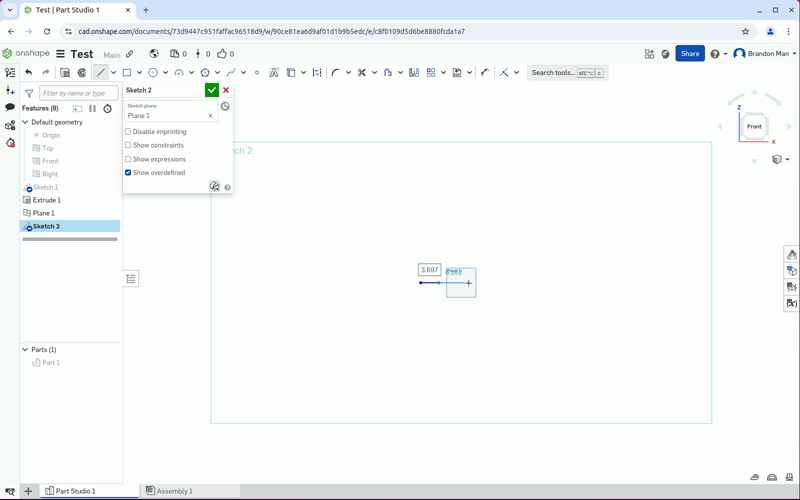
mouse_move(438, 261)
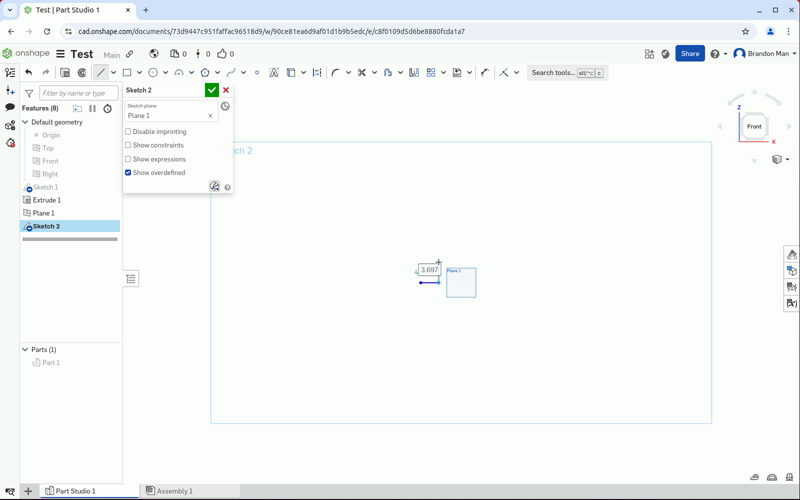
click(438, 261)
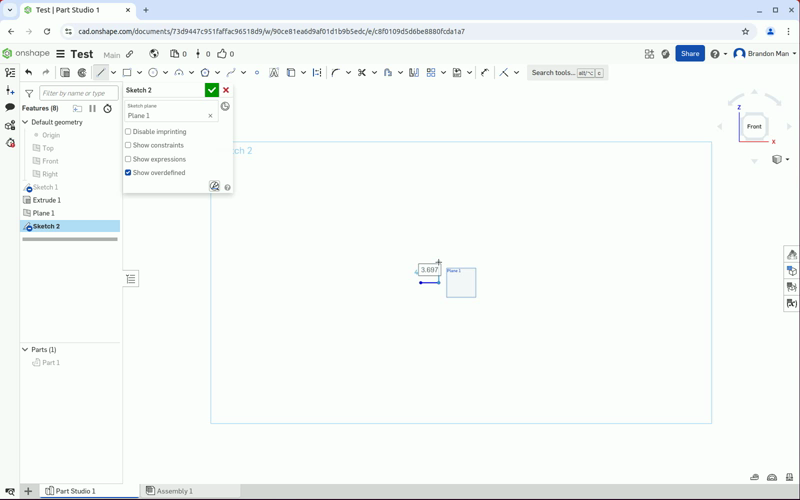
key_up(shift)
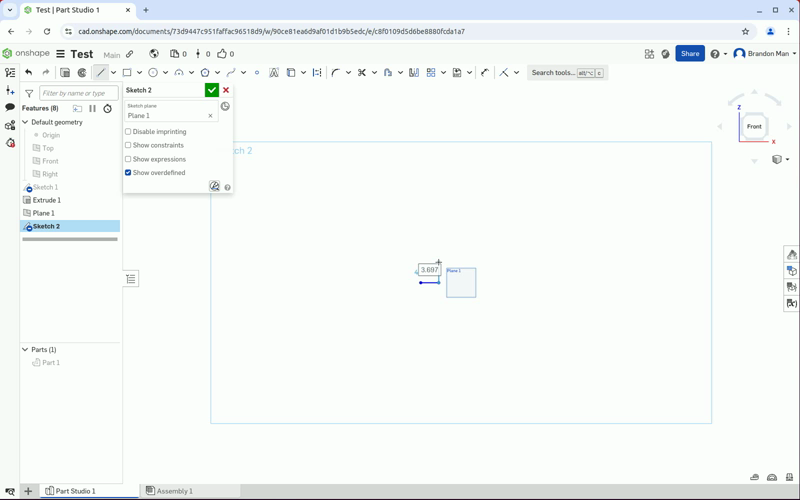
key_down(shift)
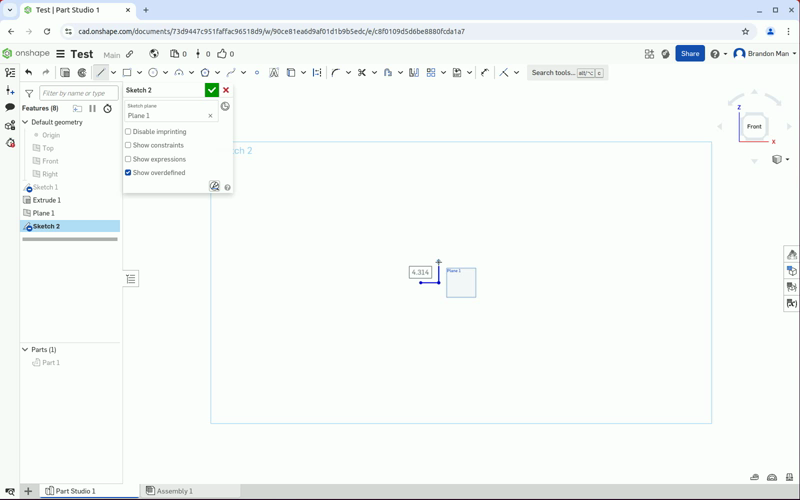
mouse_move(468, 261)
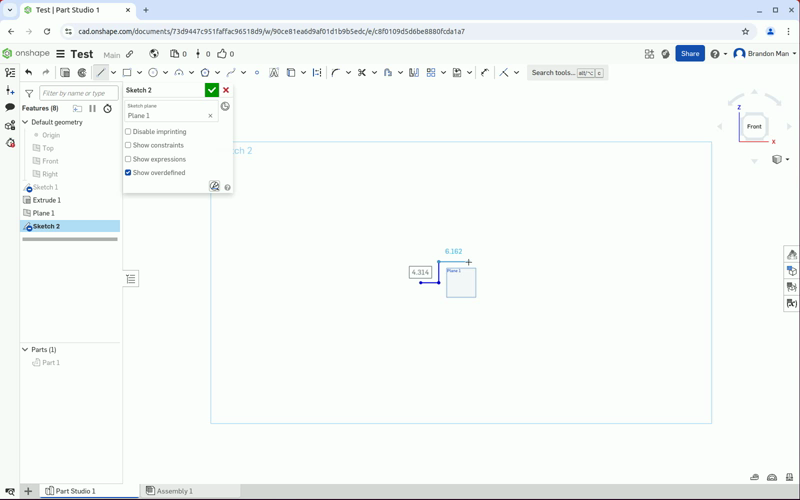
mouse_move(420, 261)
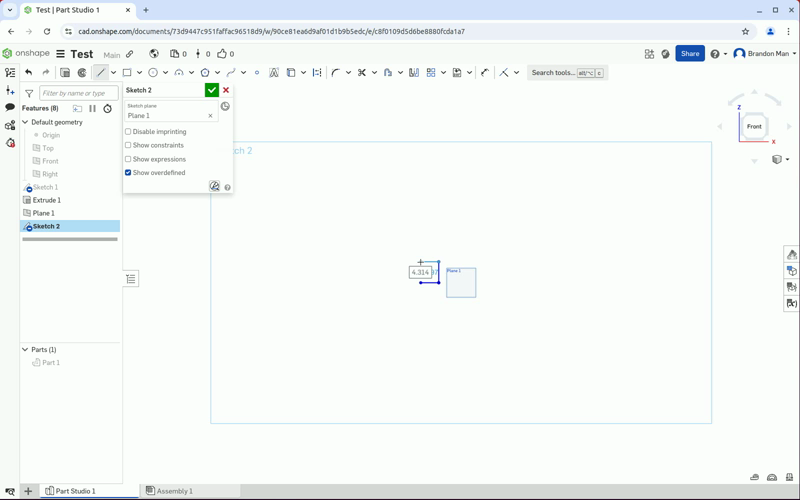
click(420, 261)
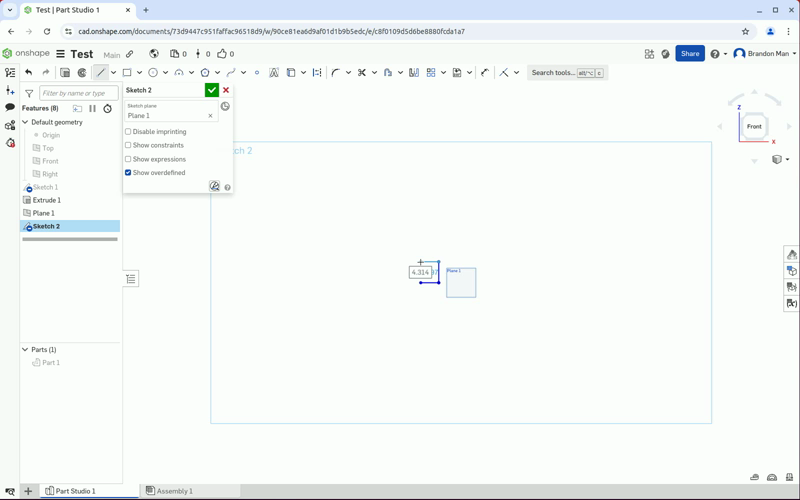
key_up(shift)
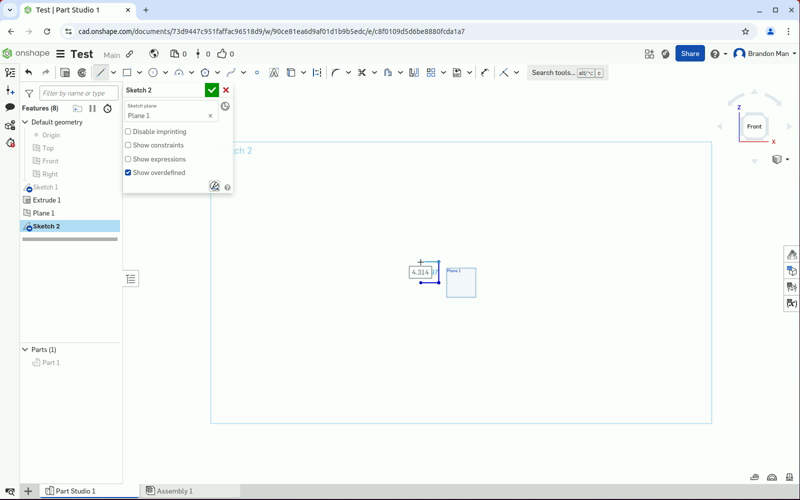
mouse_move(450, 261)
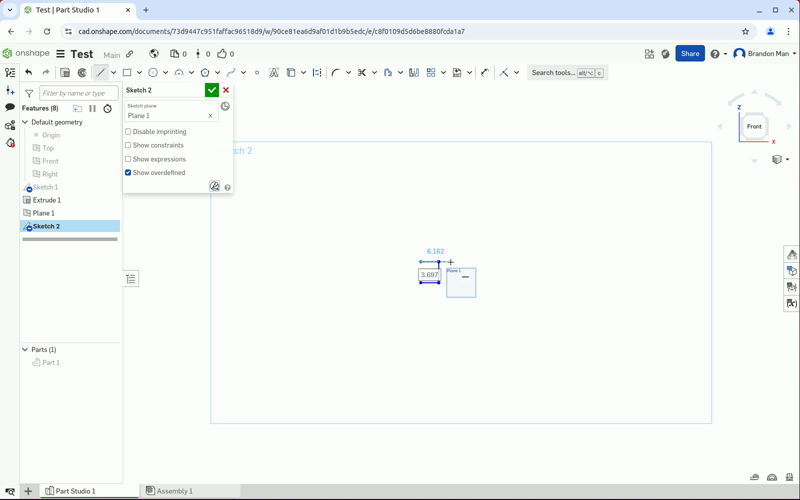
key_down(shift)
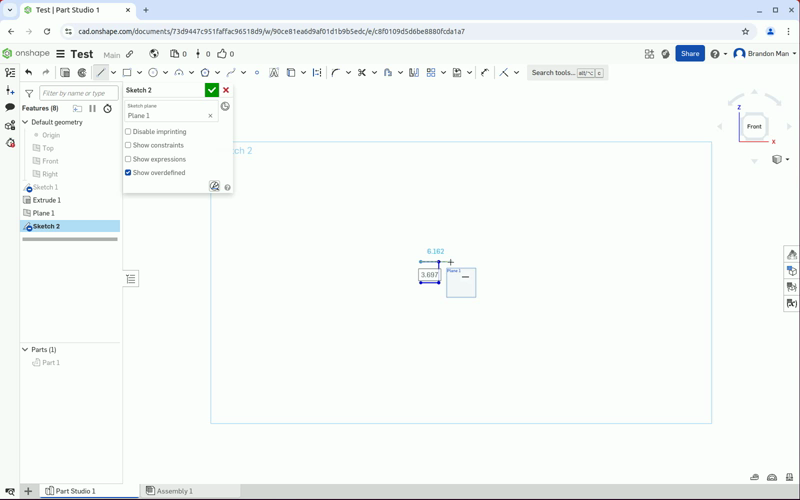
mouse_move(420, 282)
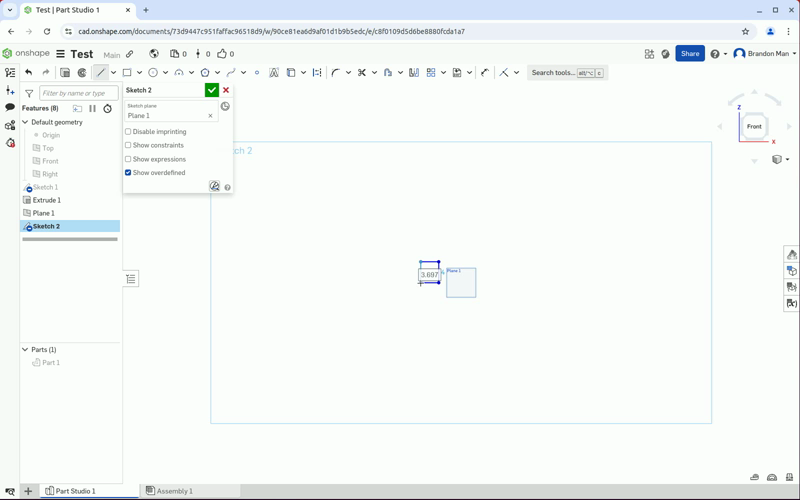
key_up(shift)
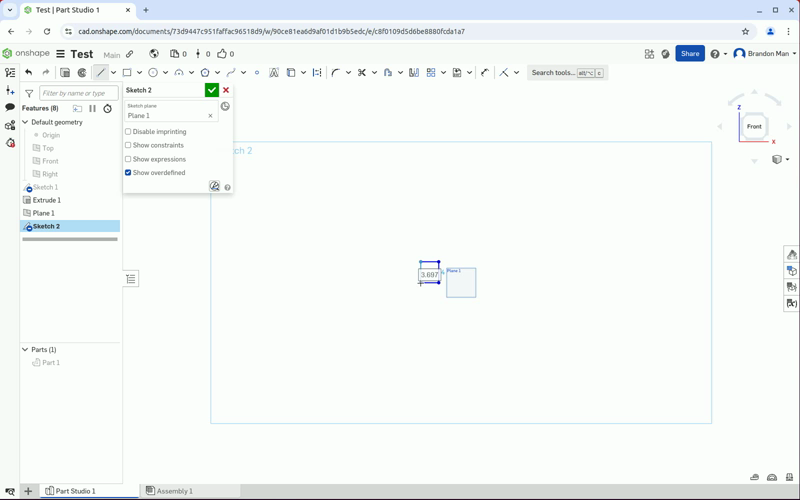
click(420, 282)
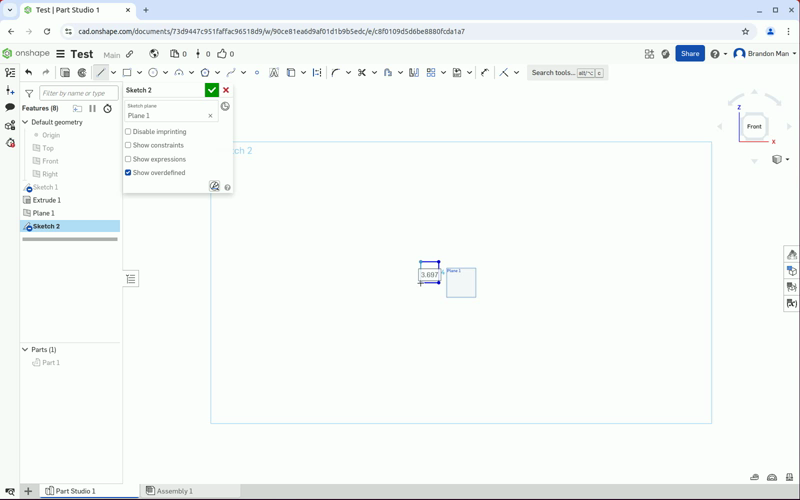
key(esc)
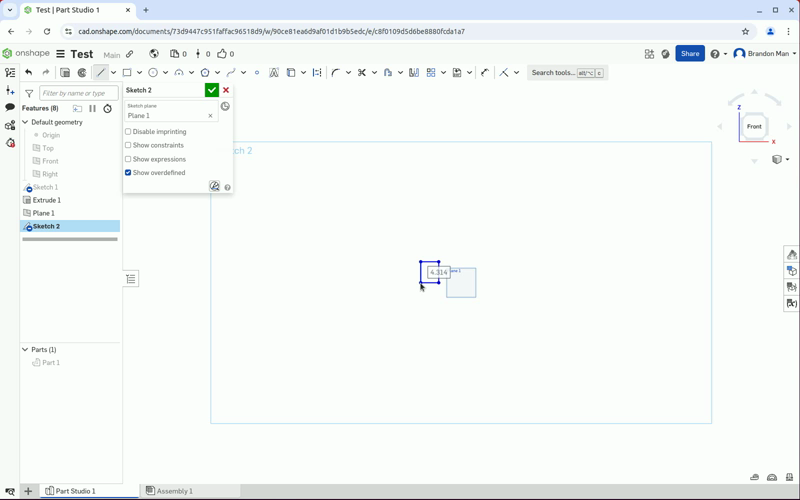
mouse_move(422, 277)
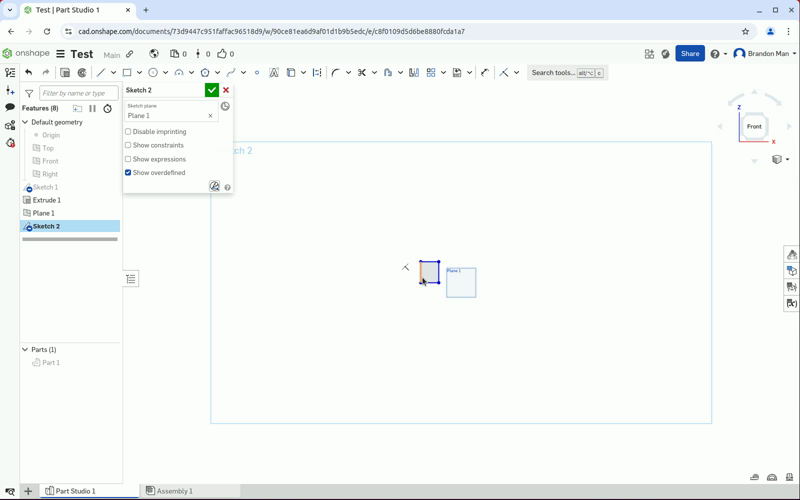
scroll(6)
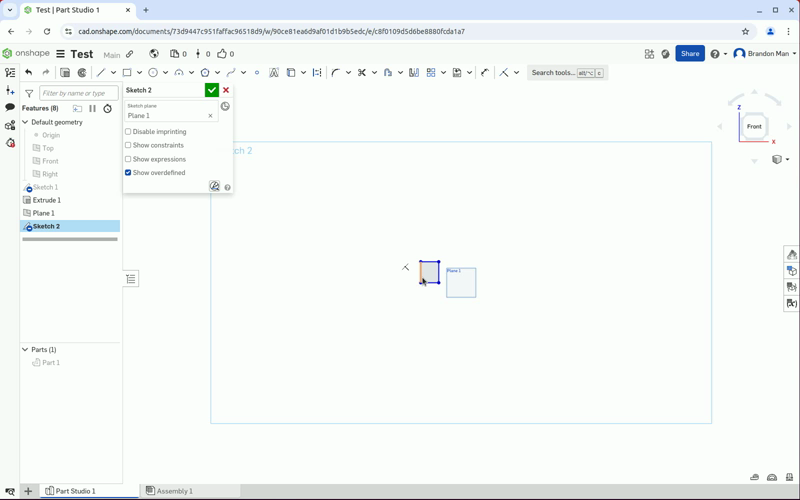
scroll(6)
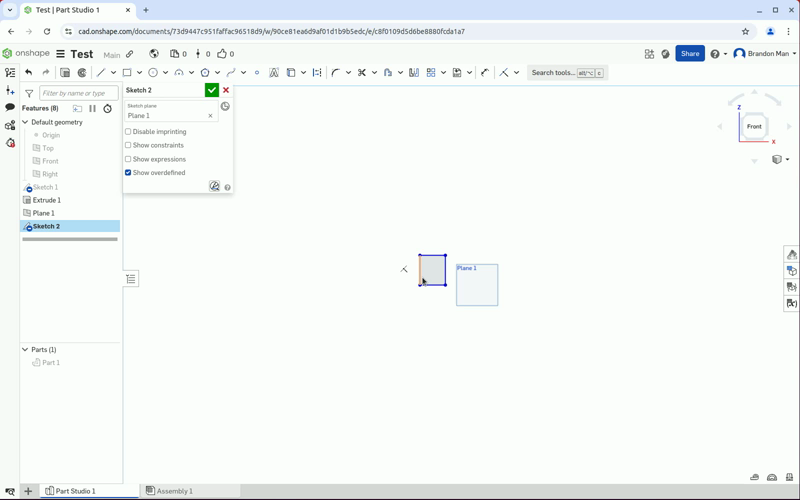
scroll(6)
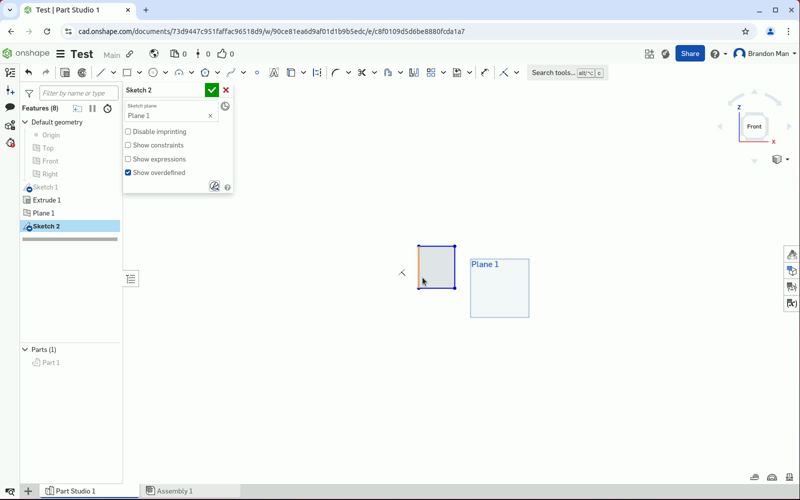
scroll(6)
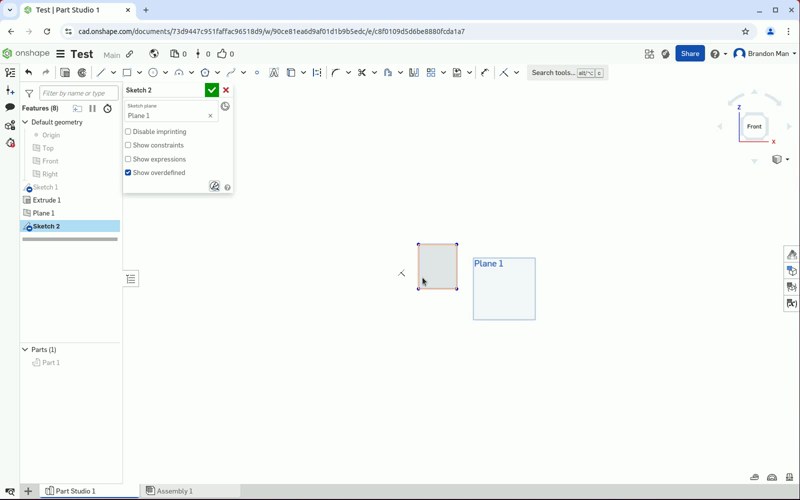
scroll(6)
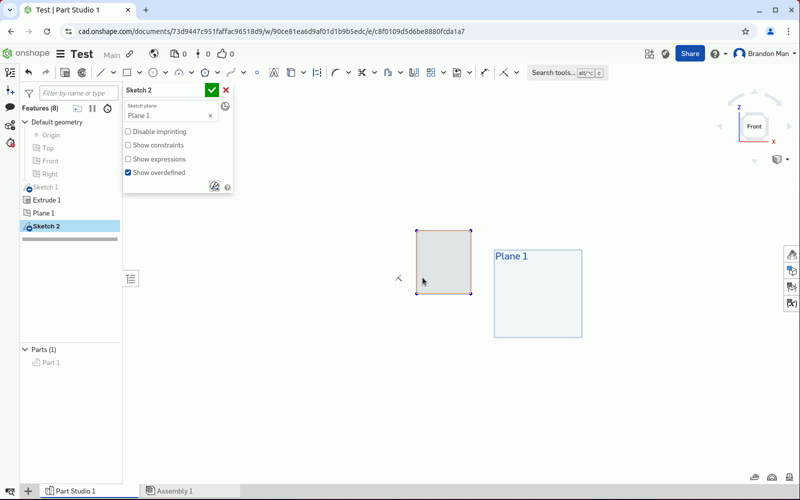
scroll(6)
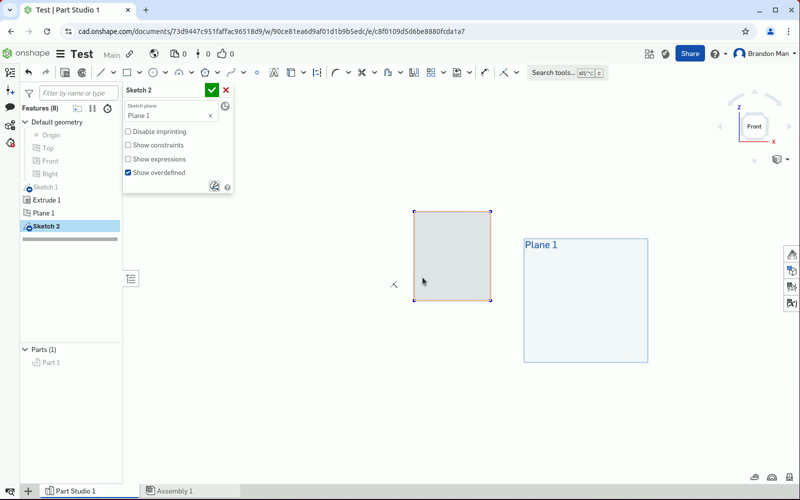
scroll(6)
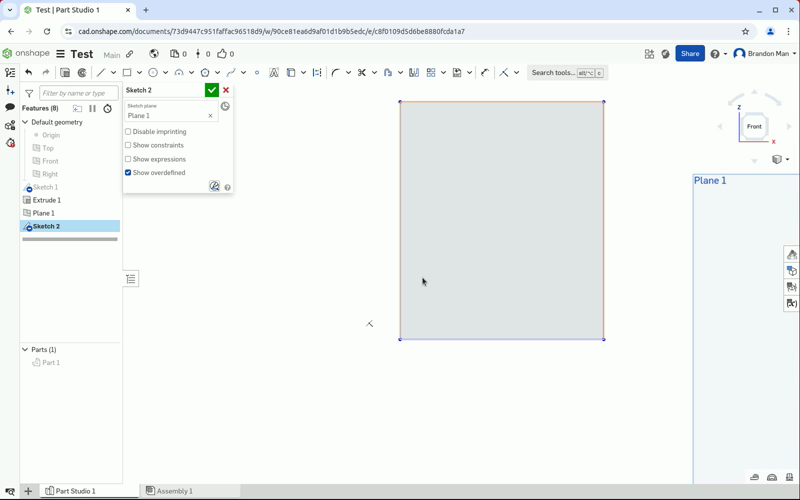
click(422, 277)
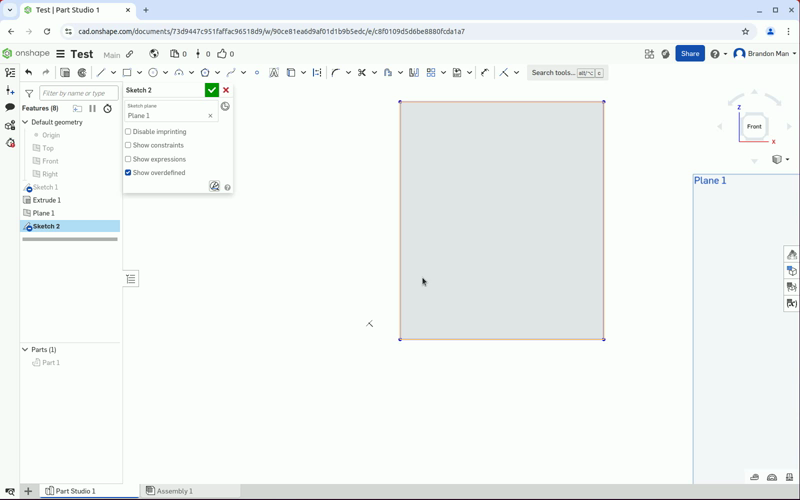
scroll(-6)
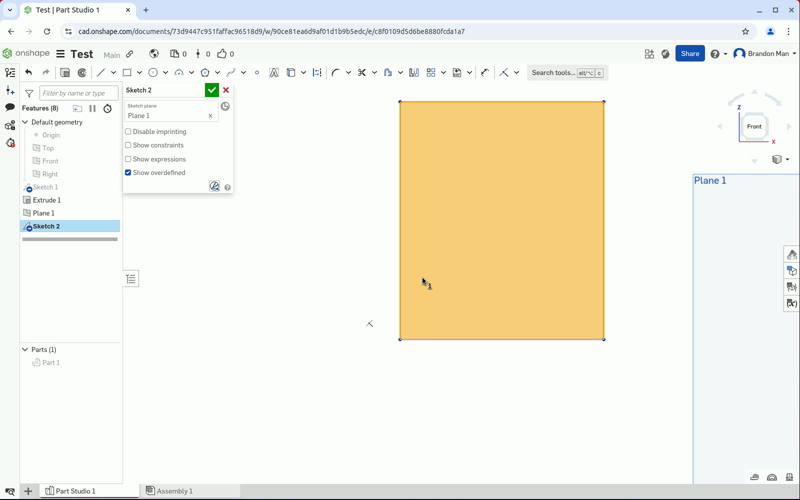
scroll(-6)
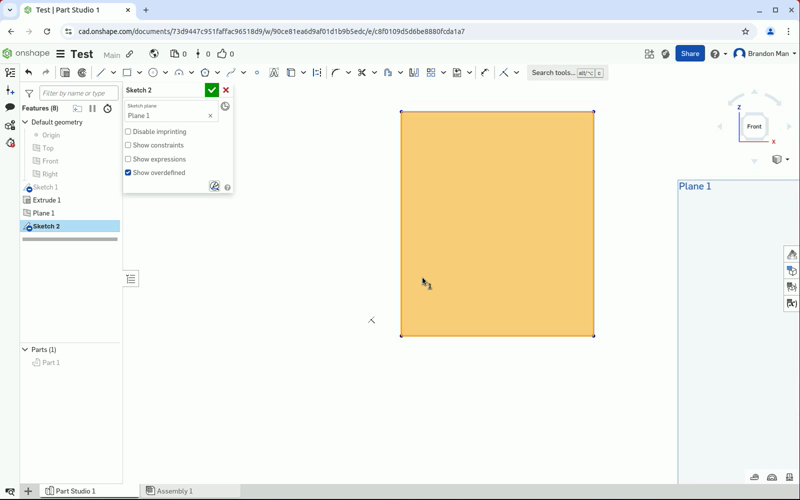
scroll(-6)
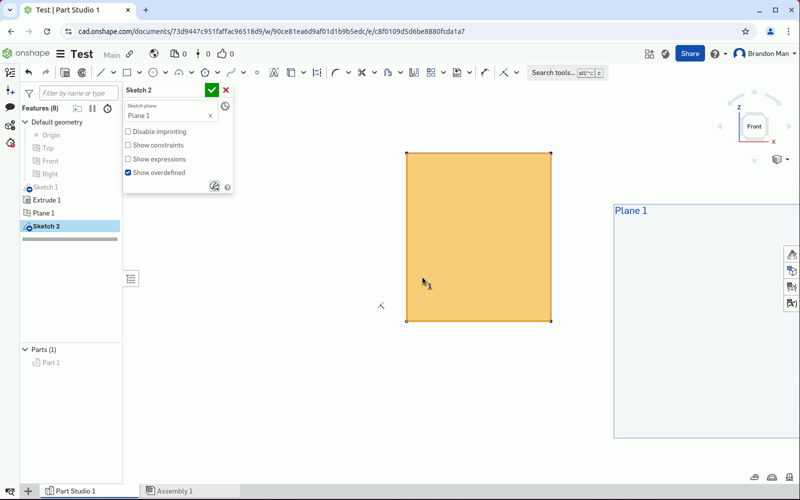
scroll(-6)
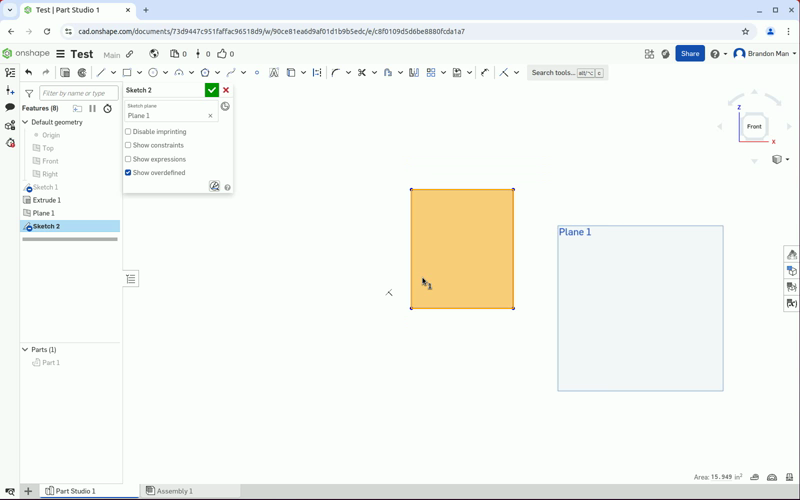
scroll(-6)
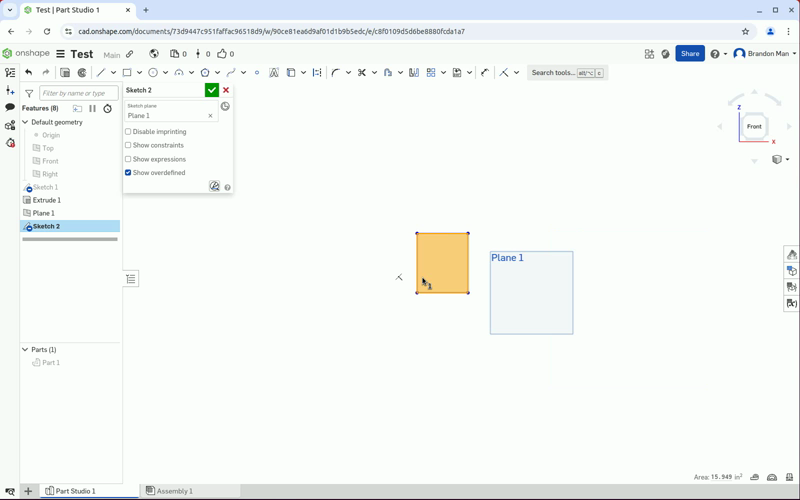
scroll(-6)
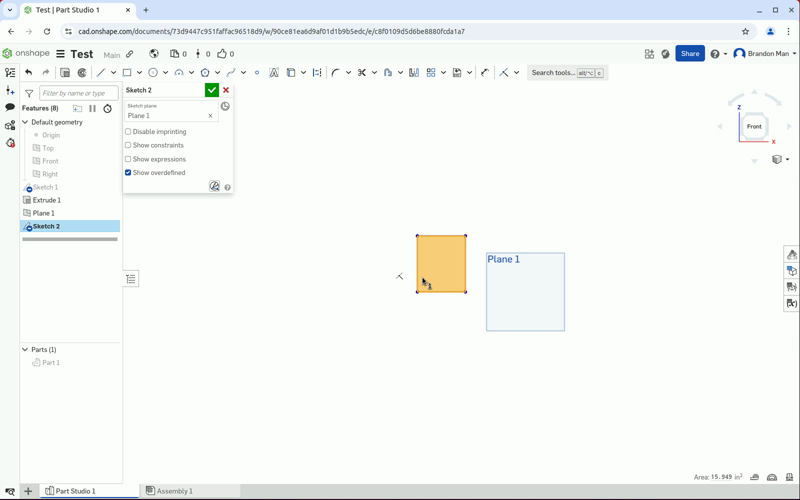
scroll(-6)
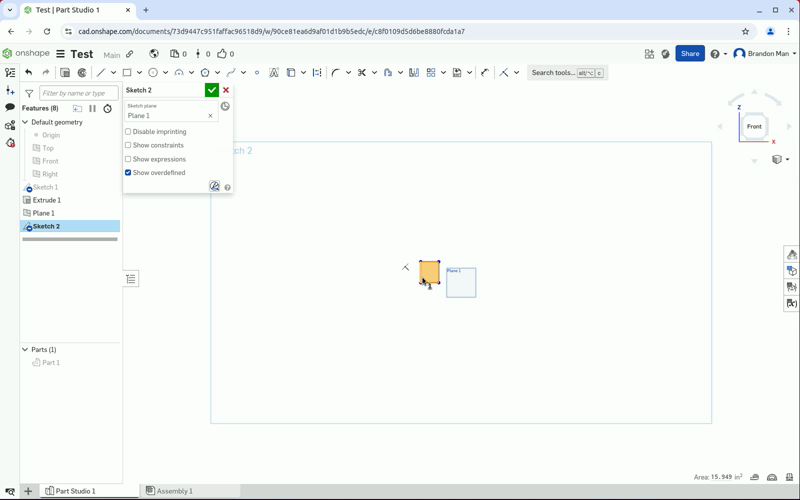
mouse_move(73, 352)
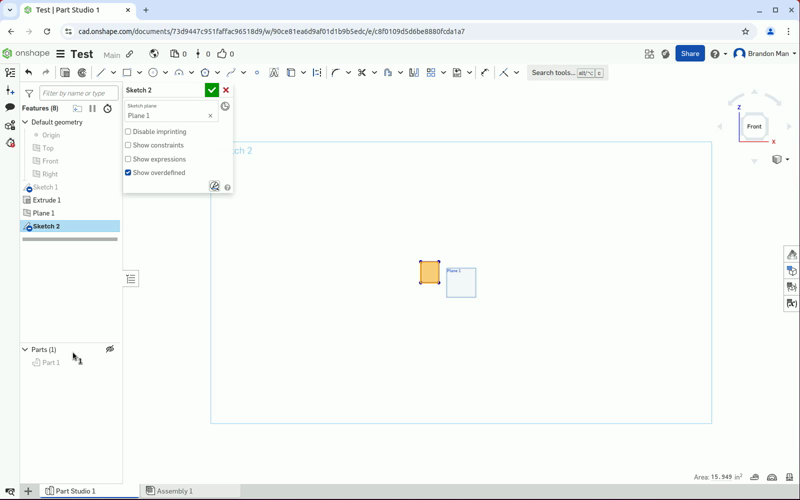
key(shift+y)
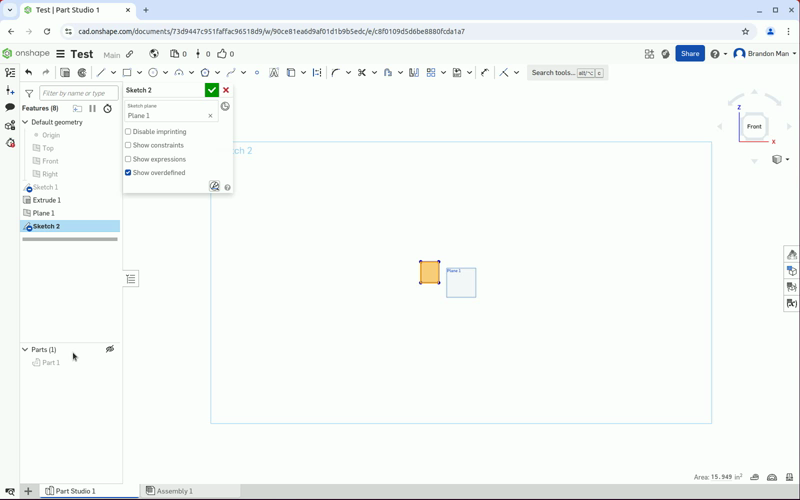
key(shift+e)
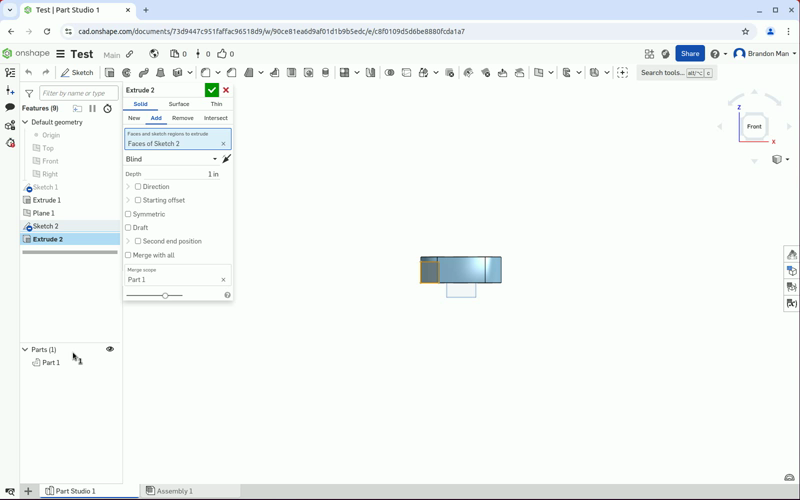
mouse_move(143, 106)
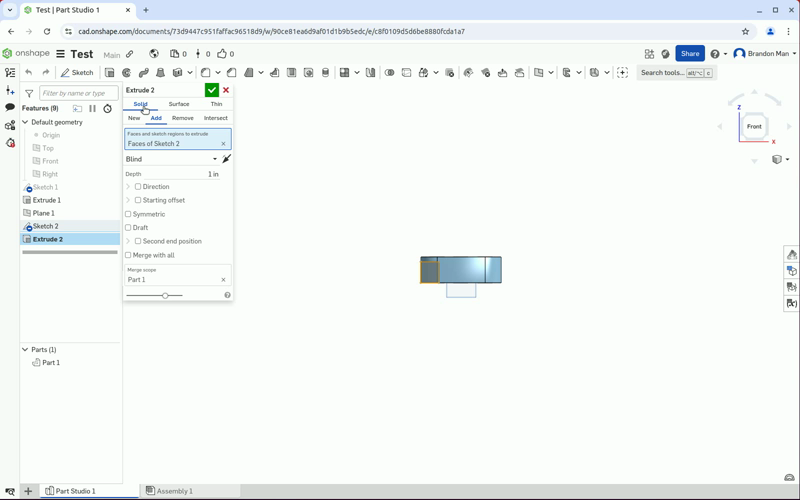
click(143, 106)
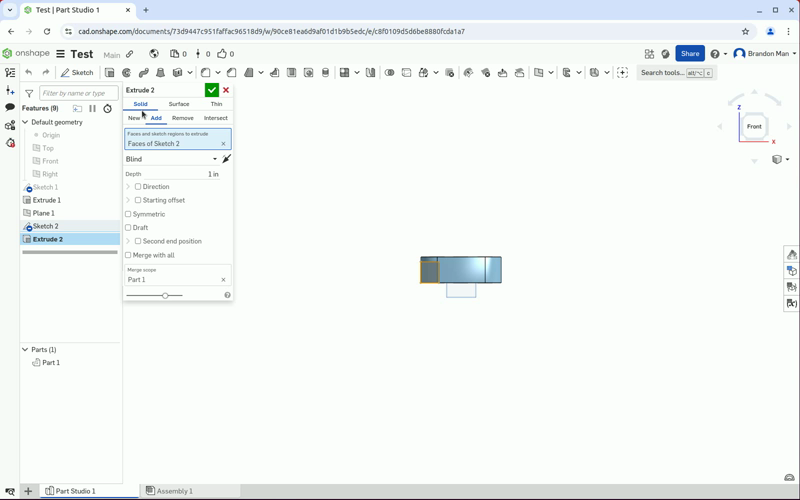
mouse_move(137, 120)
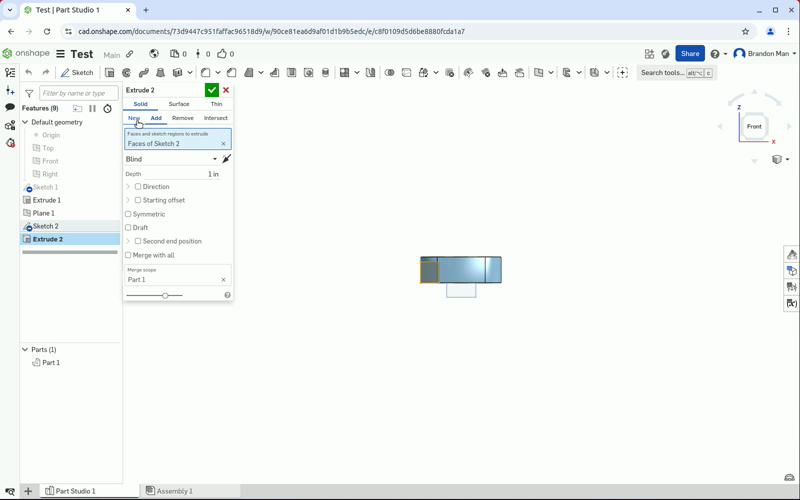
click(137, 120)
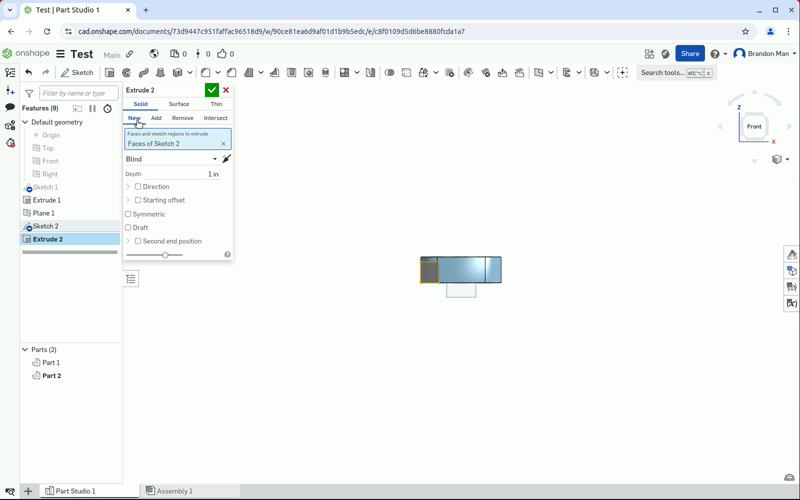
key(tab, 4)
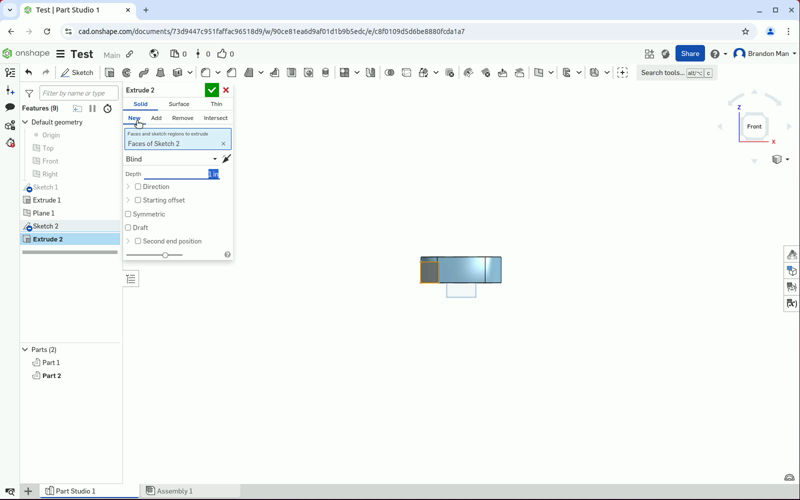
text(9.628)
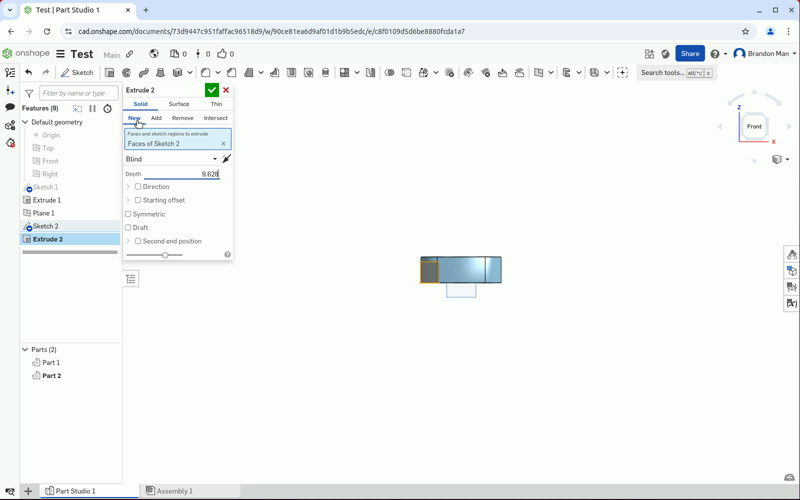
key(tab, 3)
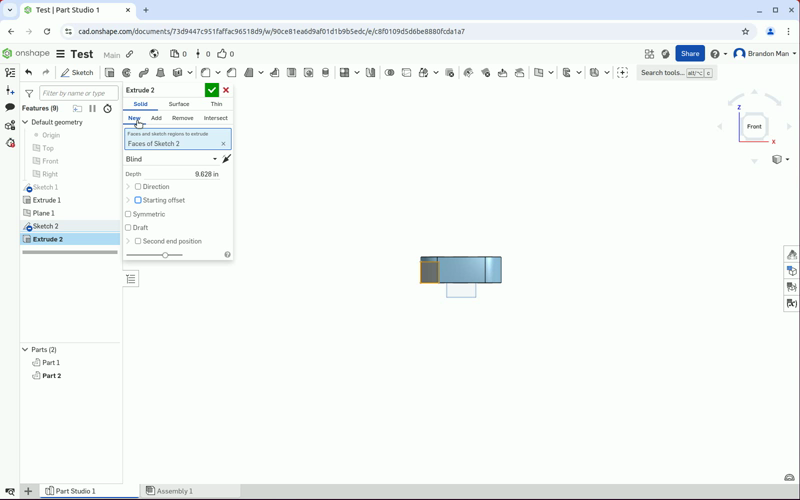
key(tab, 2)
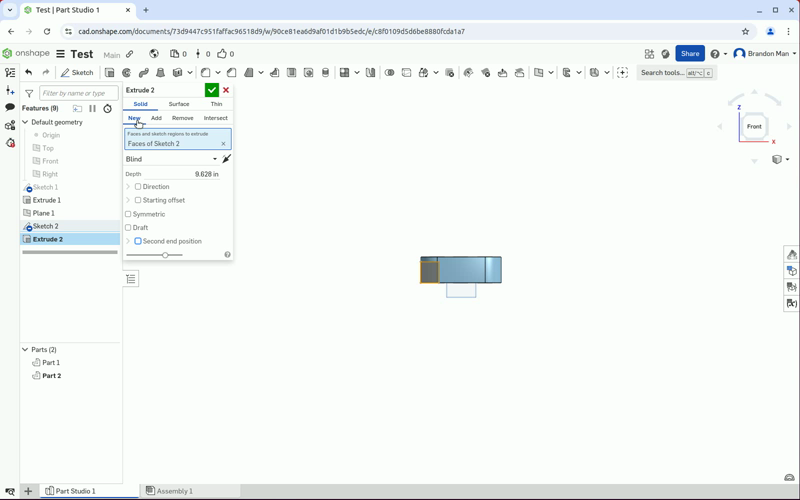
key(space)
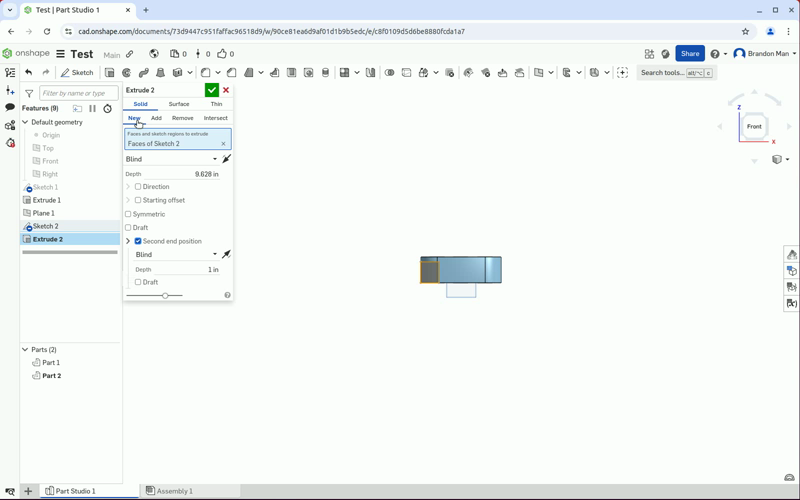
key(tab, 3)
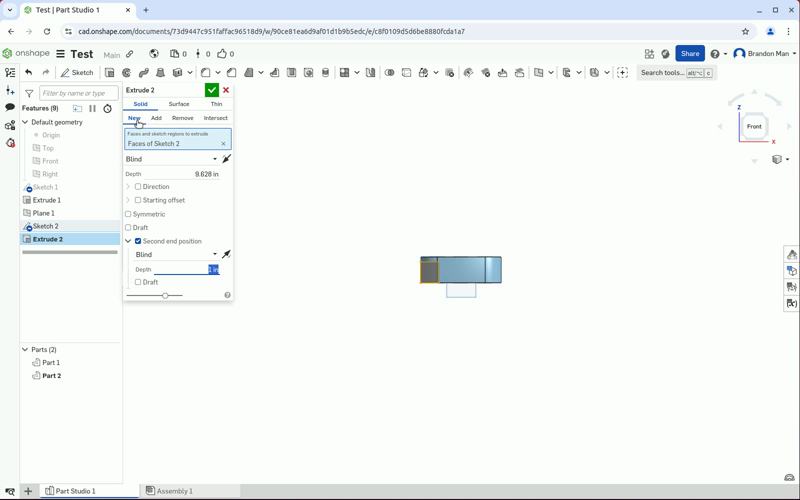
text(3.37)
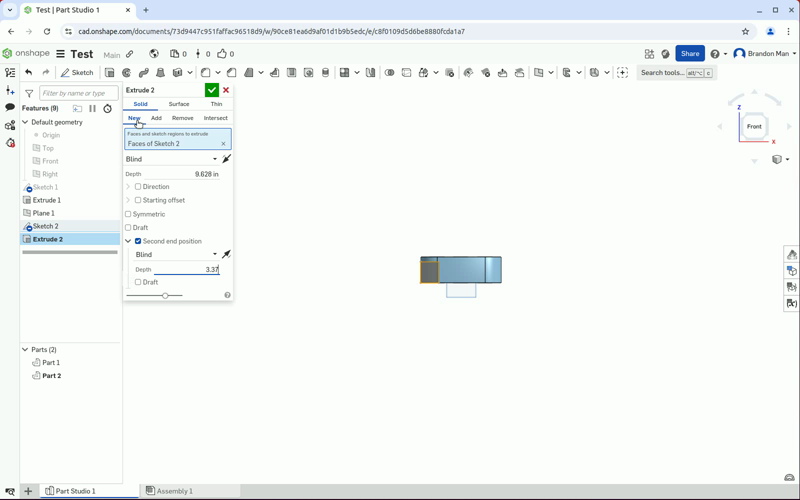
key(enter)
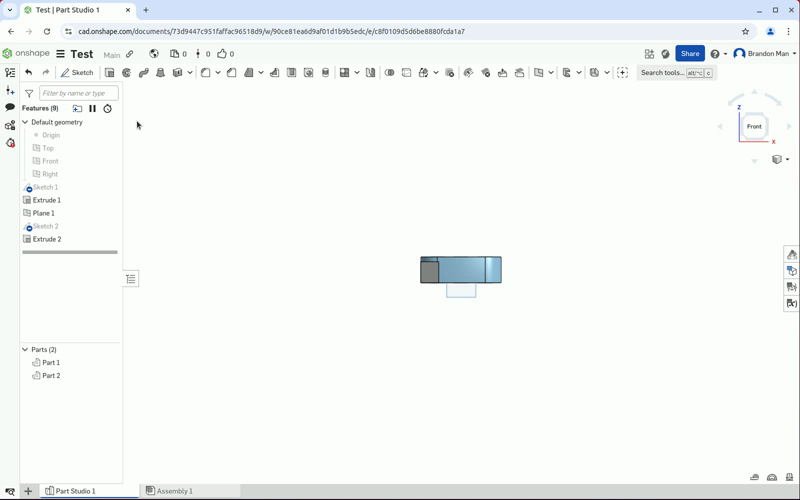
key(shift+h)
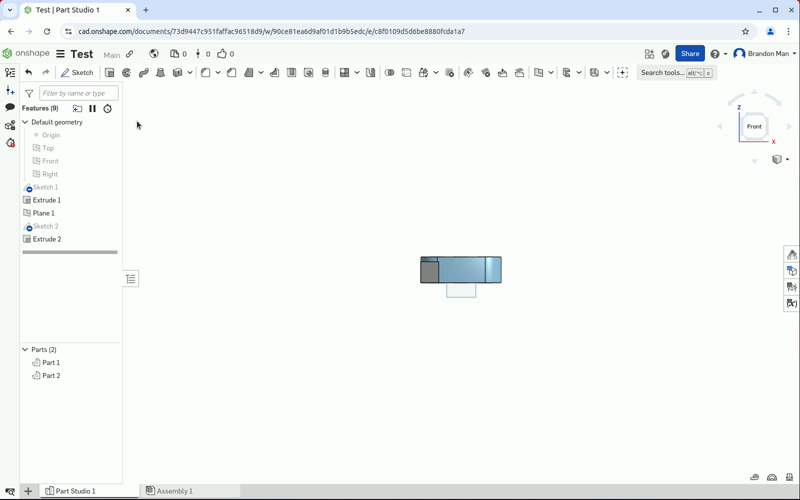
key(shift+h)
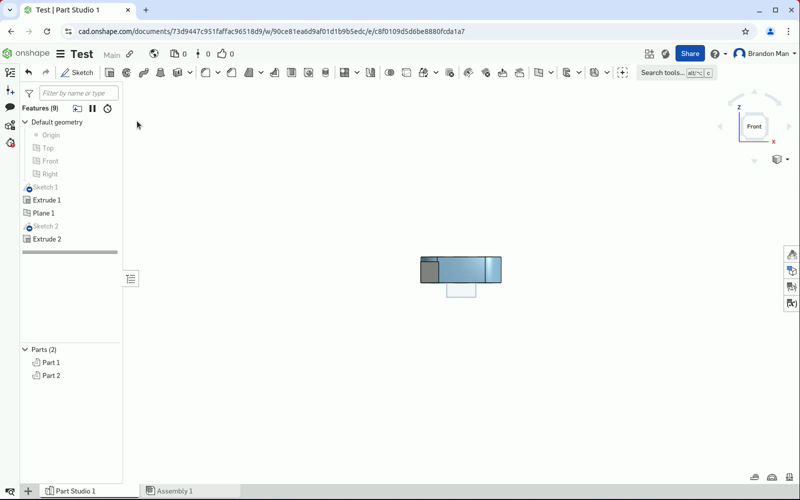
mouse_move(73, 189)
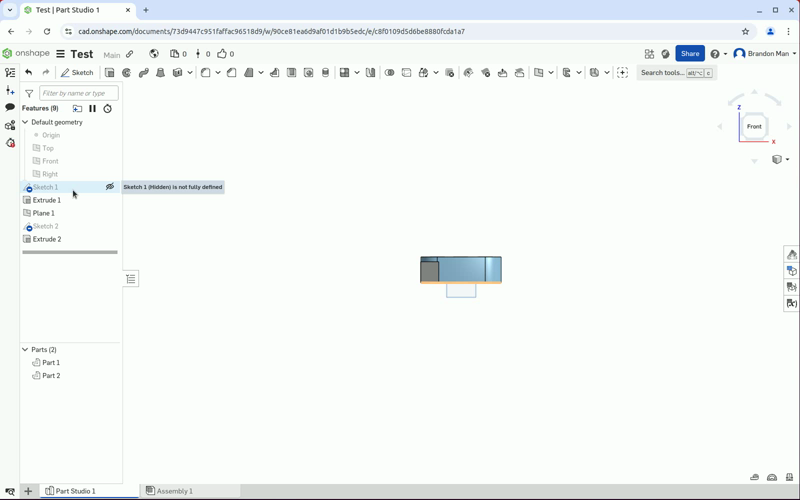
click(73, 189)
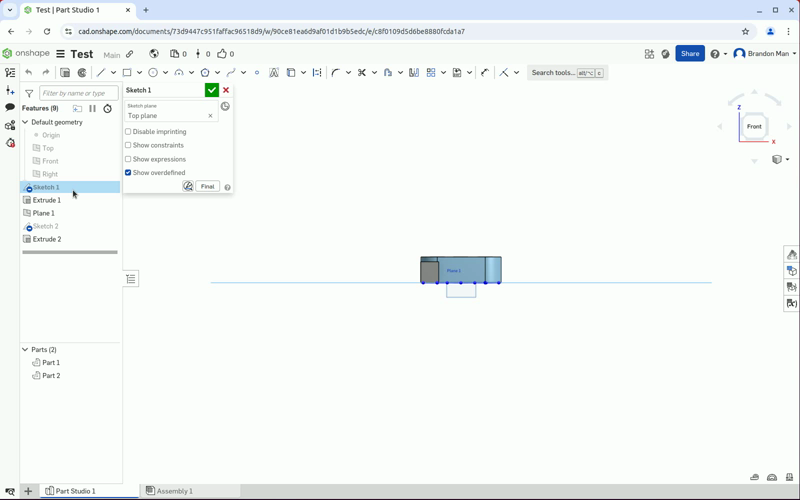
mouse_move(229, 92)
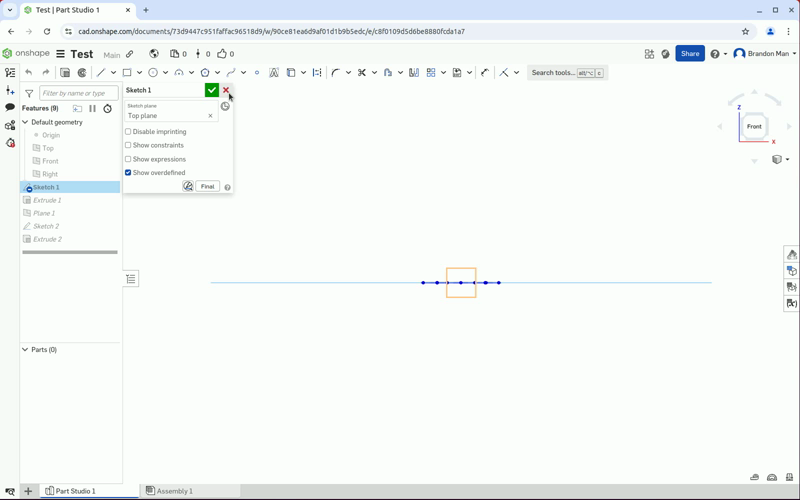
click(229, 92)
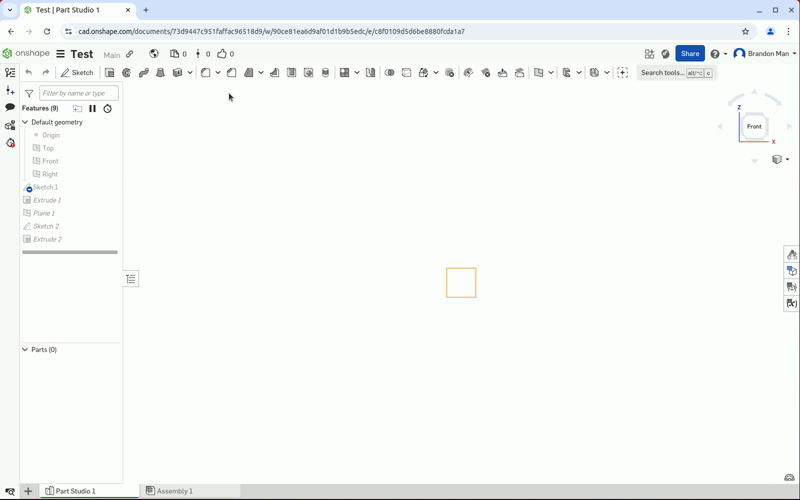
key(shift+s)
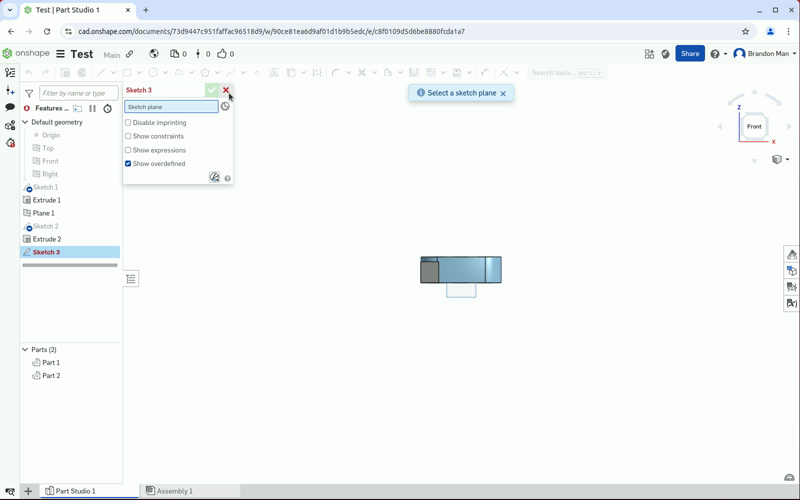
mouse_move(73, 215)
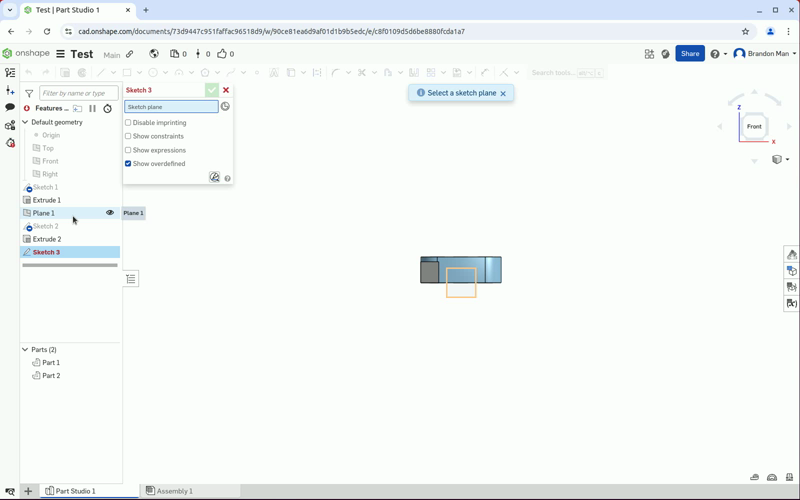
click(73, 215)
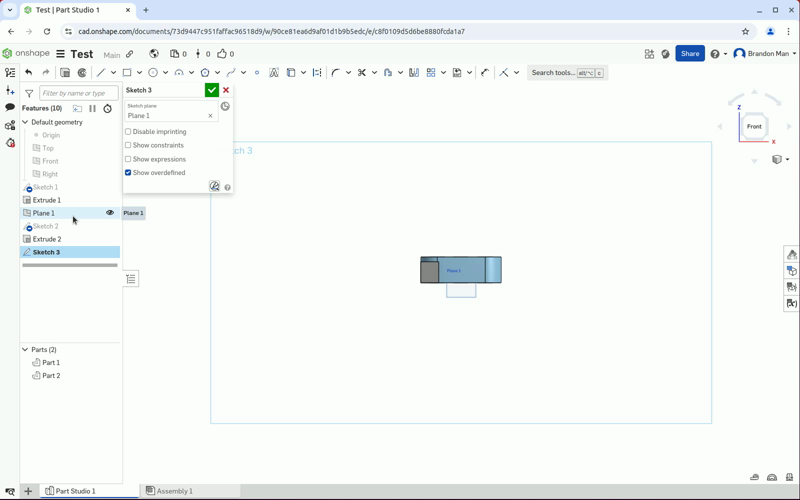
mouse_move(73, 352)
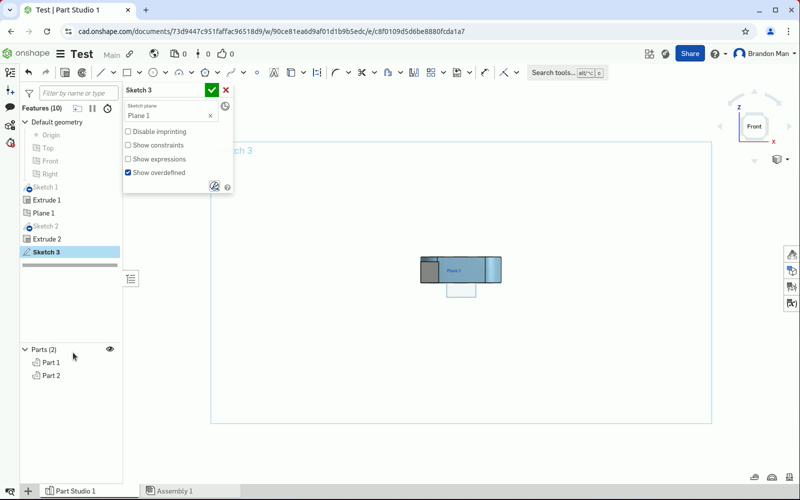
key(y)
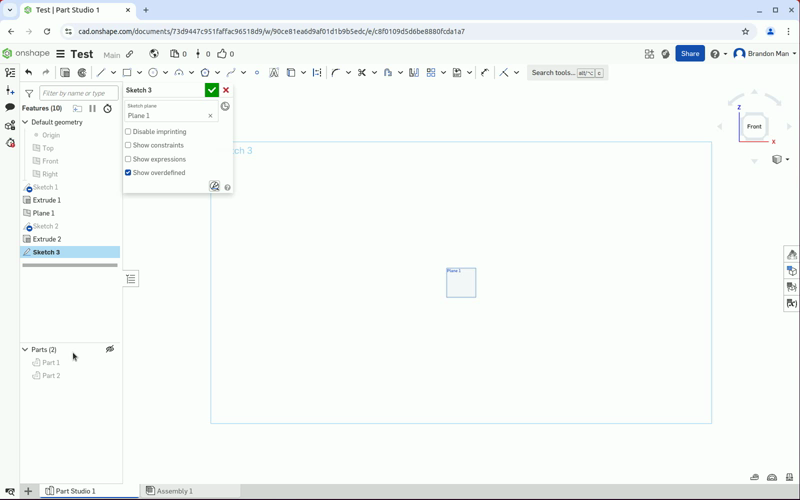
key(l)
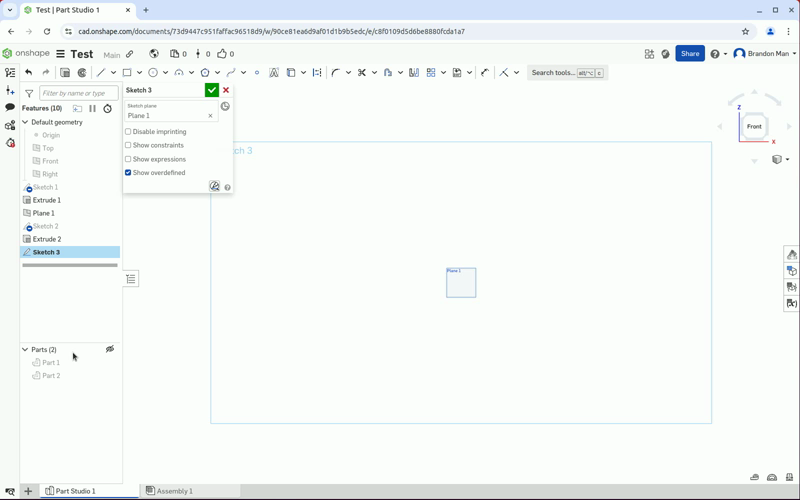
key_down(shift)
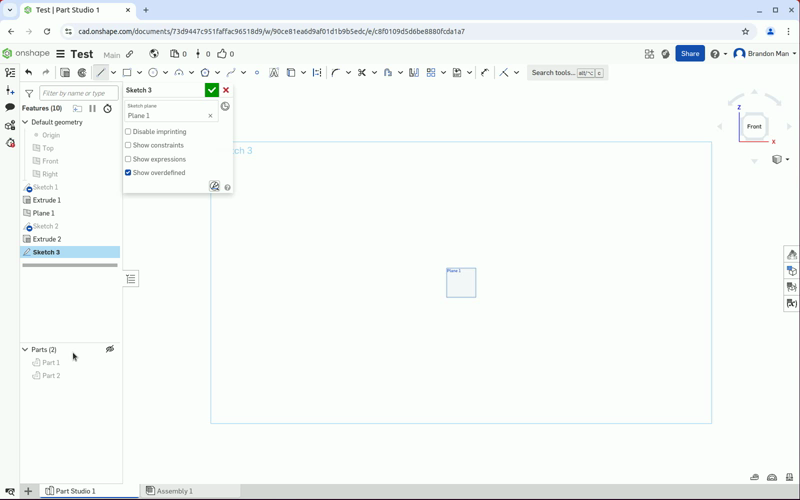
mouse_move(485, 282)
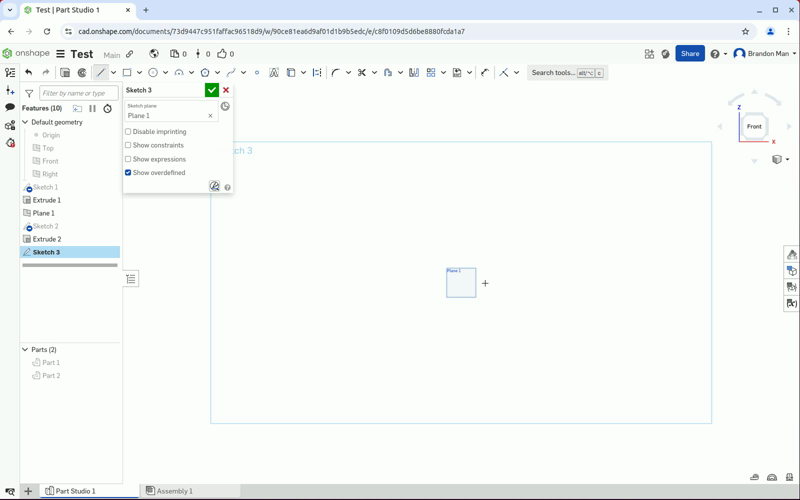
click(485, 282)
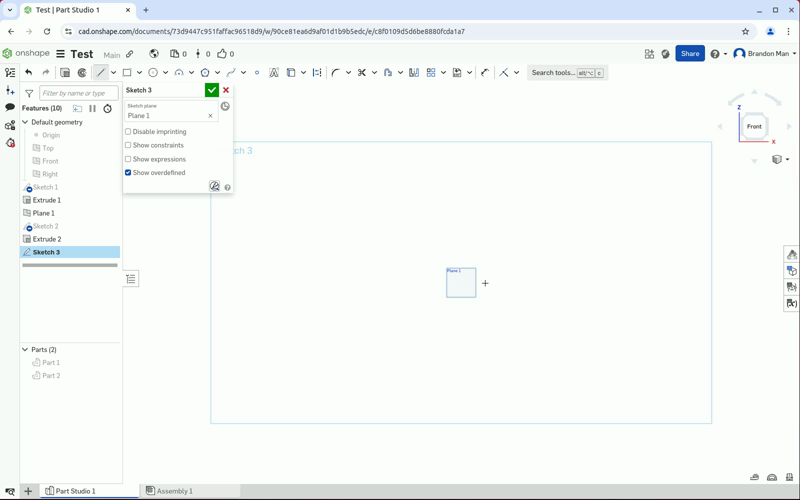
key_up(shift)
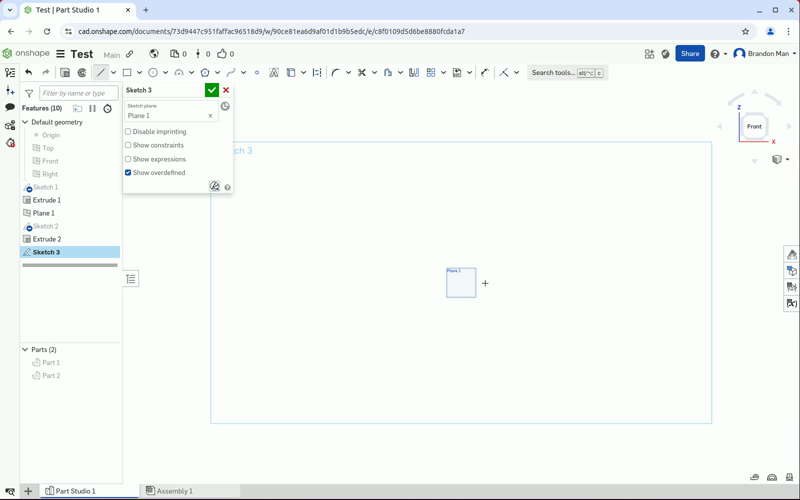
key_down(shift)
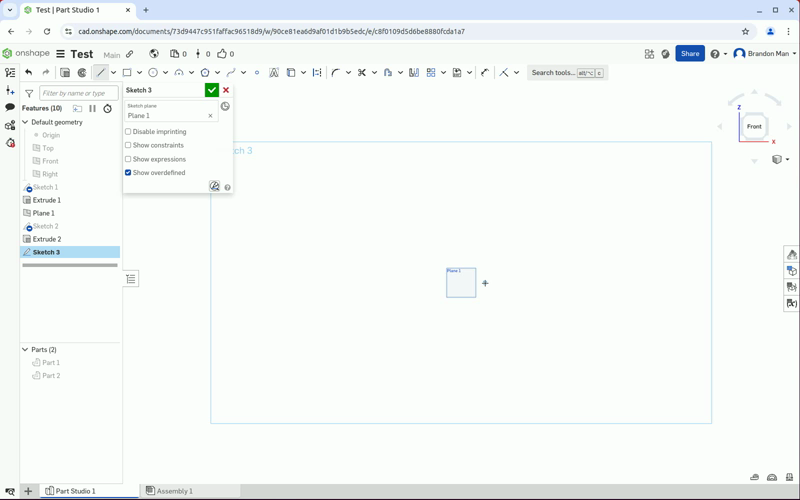
mouse_move(515, 282)
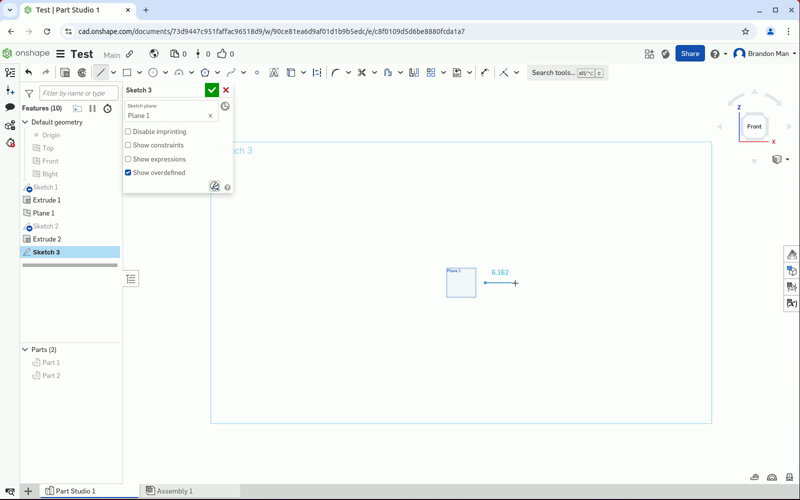
mouse_move(501, 282)
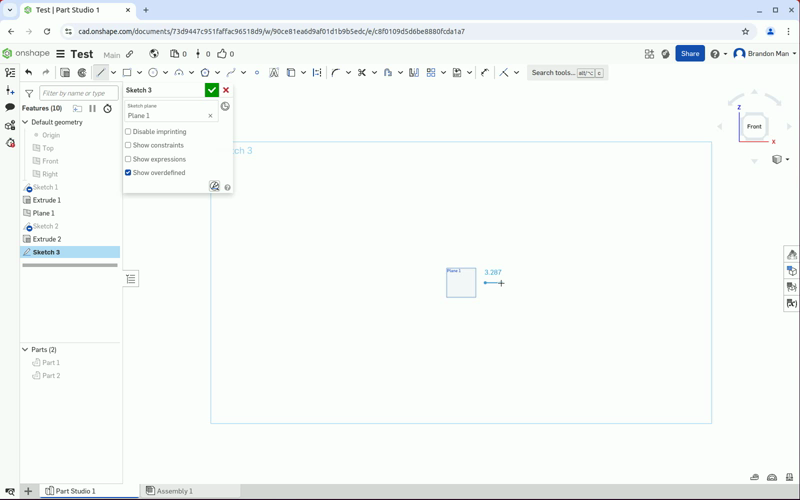
click(501, 282)
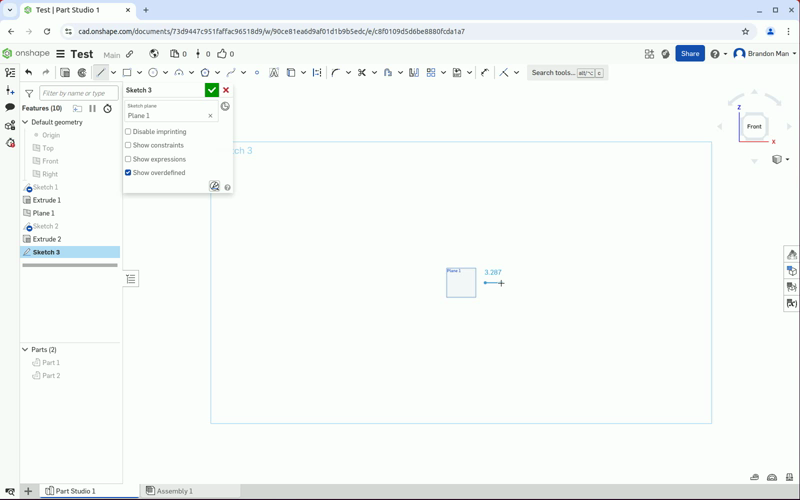
key_up(shift)
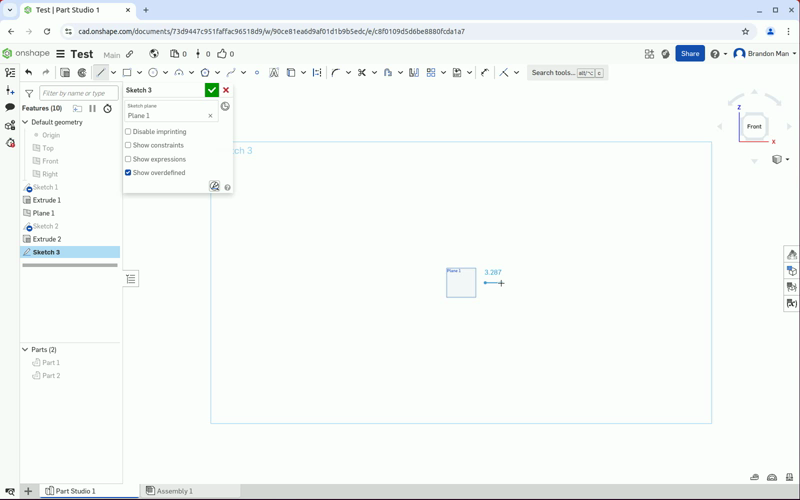
key_down(shift)
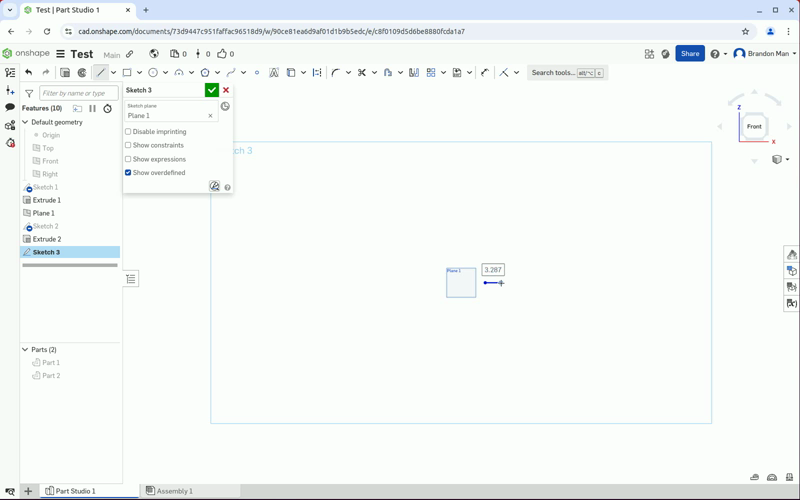
mouse_move(531, 282)
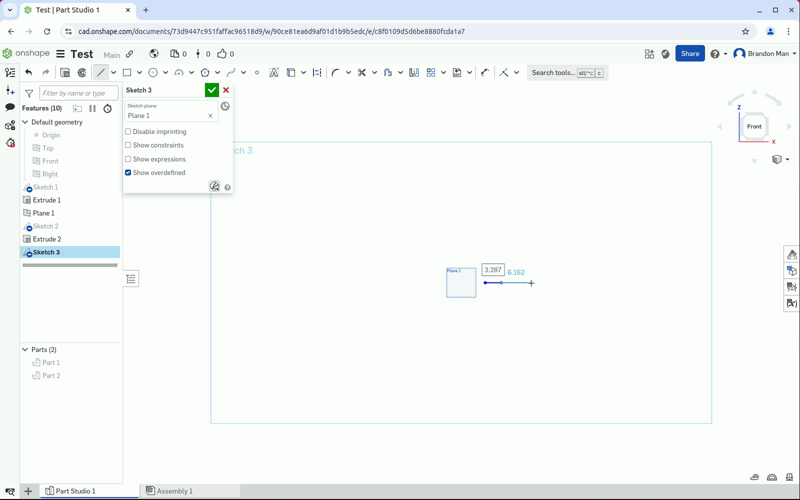
mouse_move(501, 261)
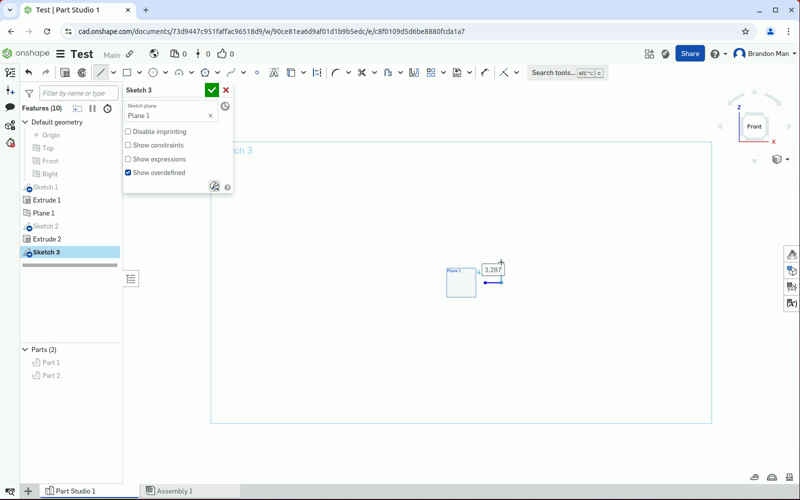
click(501, 261)
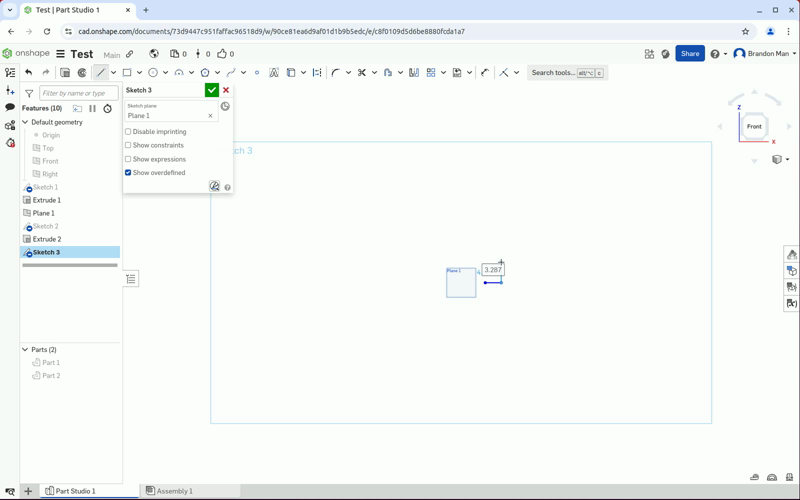
key_up(shift)
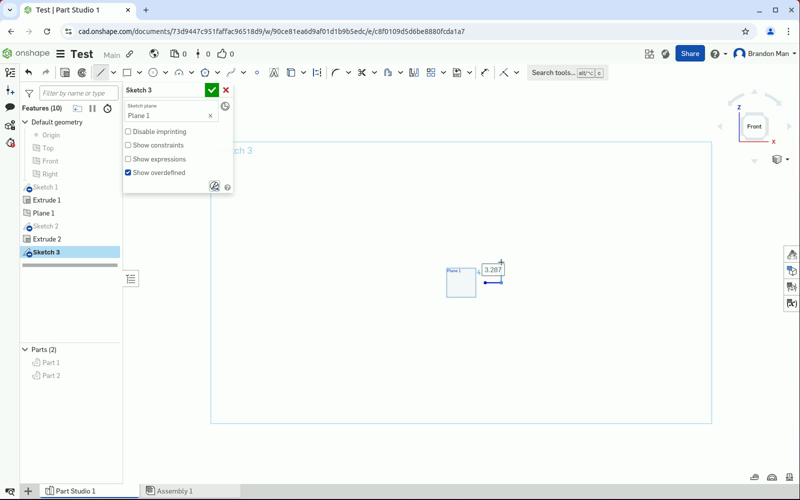
key_down(shift)
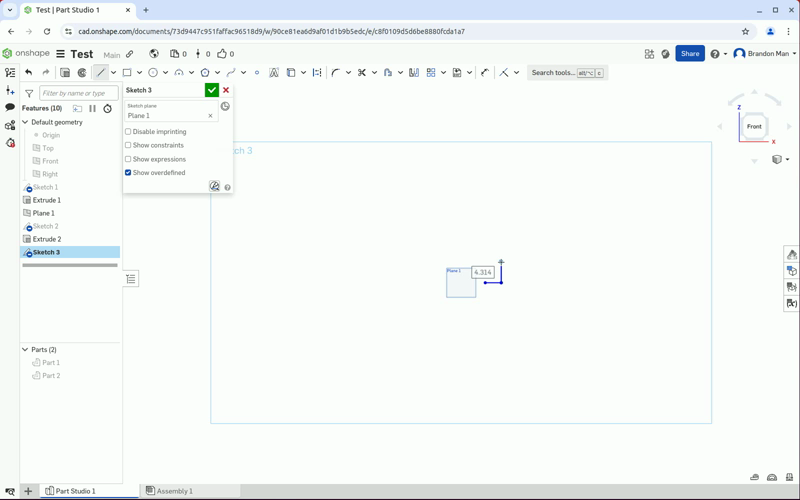
mouse_move(531, 261)
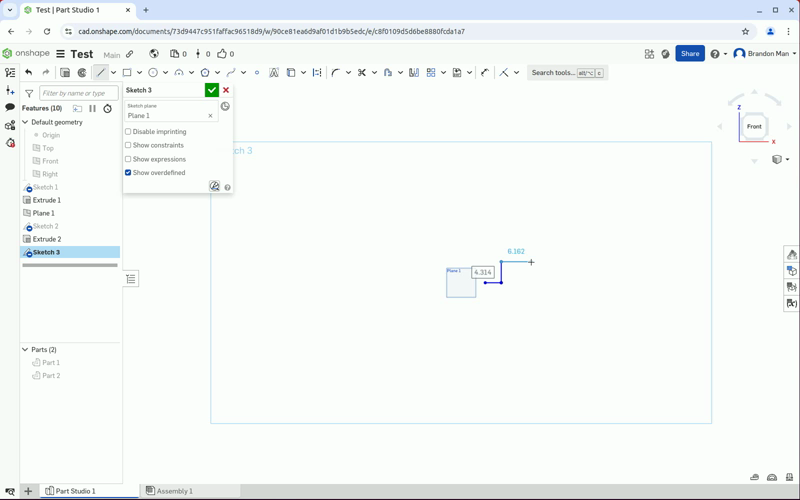
mouse_move(485, 261)
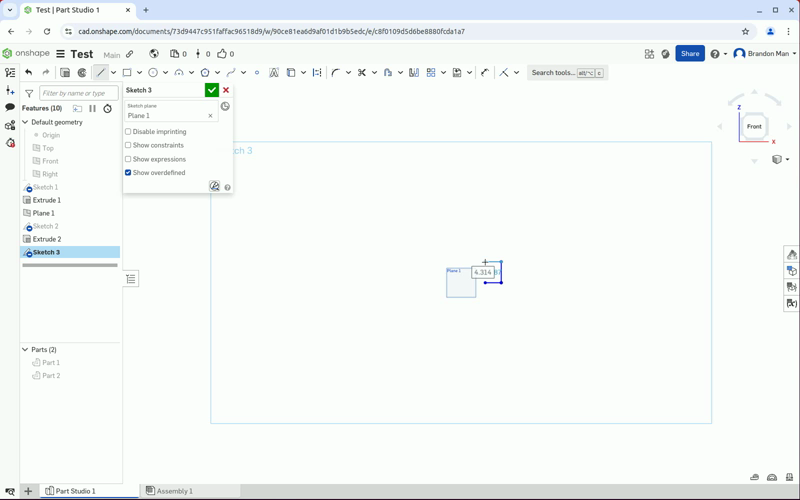
click(485, 261)
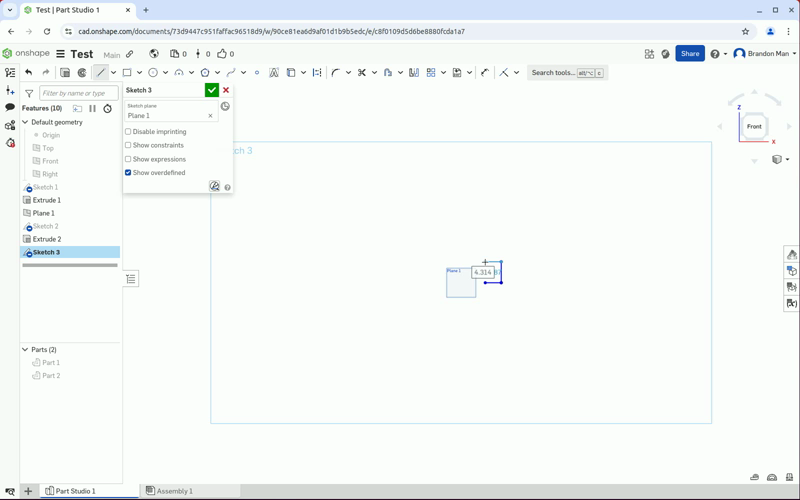
key_up(shift)
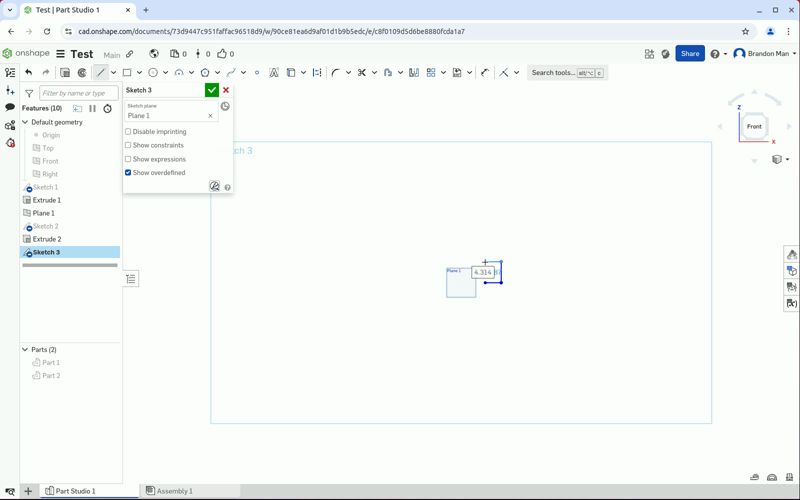
mouse_move(515, 261)
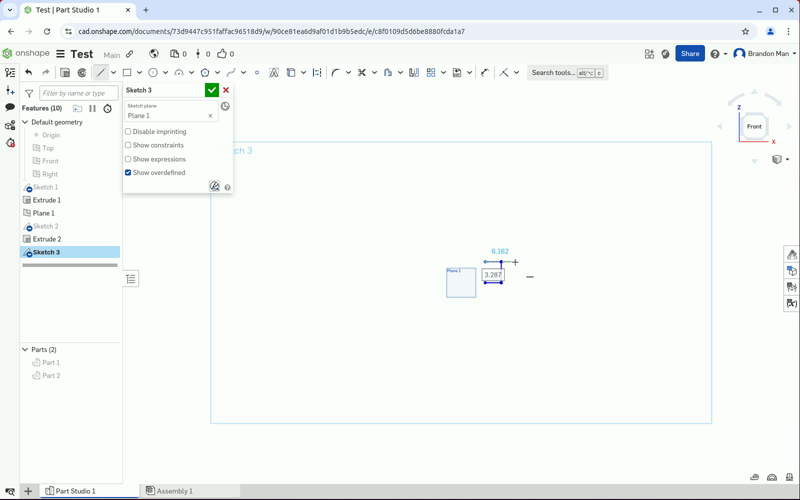
key_down(shift)
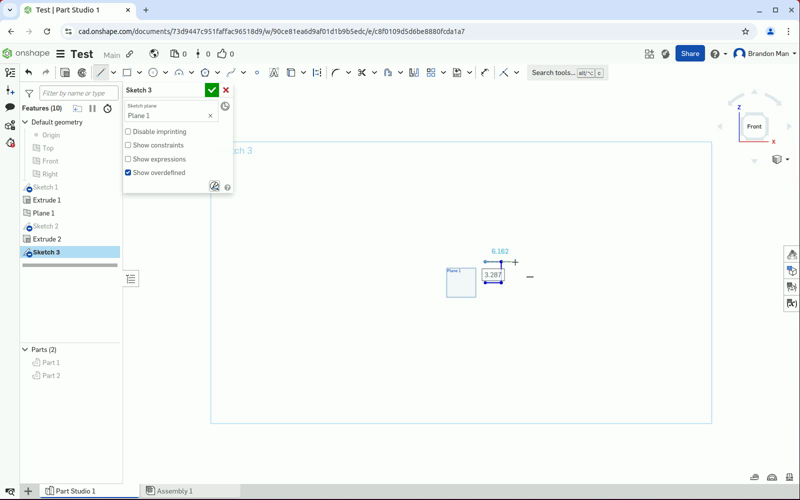
mouse_move(485, 282)
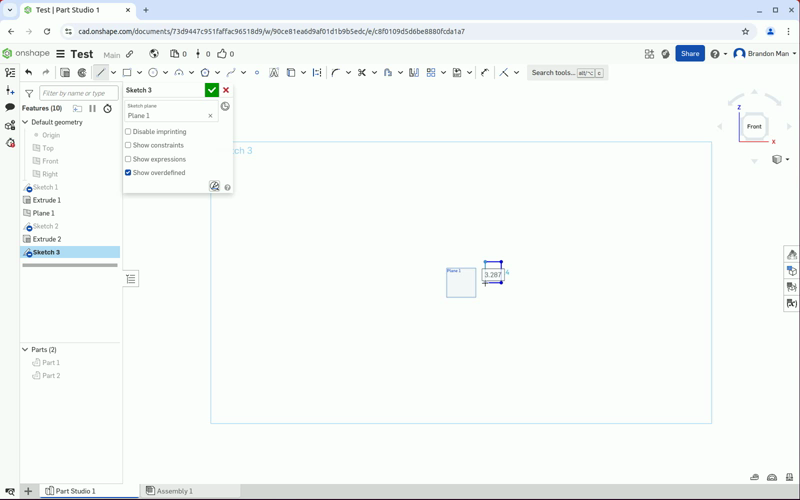
key_up(shift)
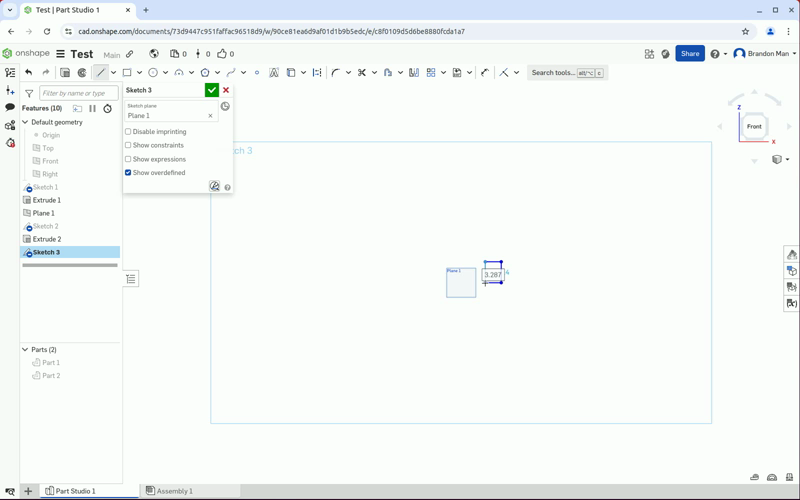
click(485, 282)
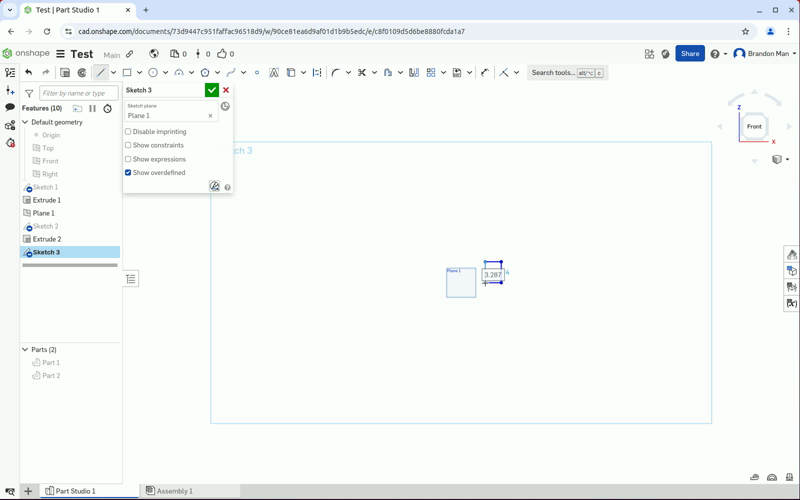
key(esc)
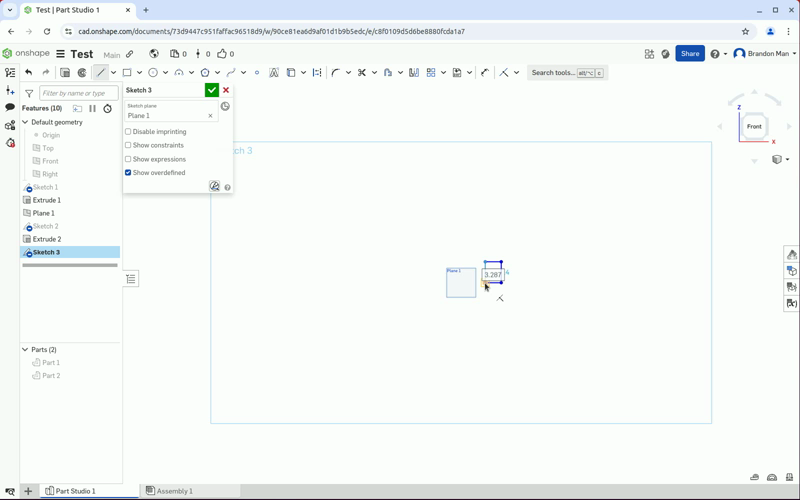
mouse_move(495, 273)
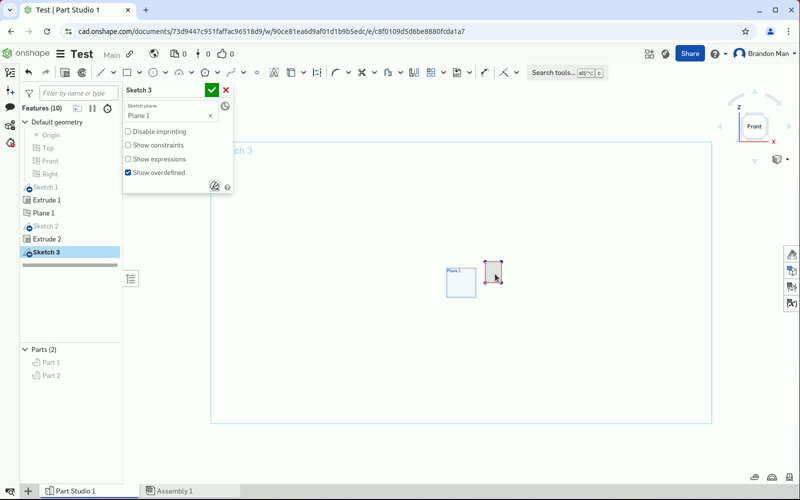
scroll(6)
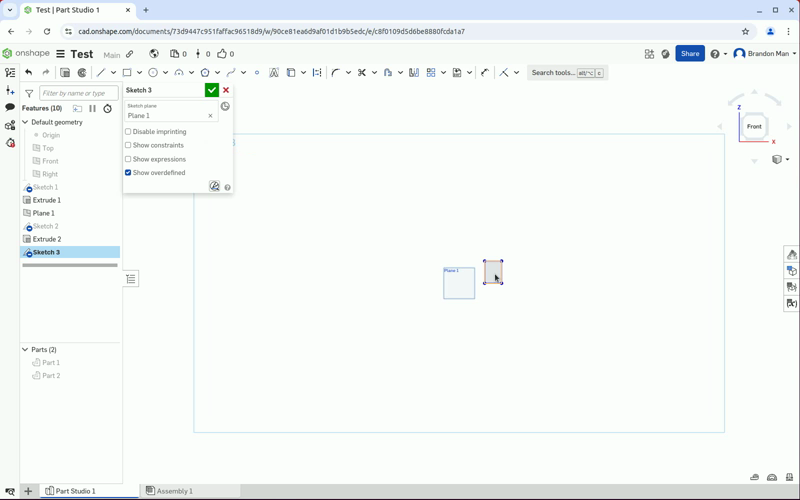
scroll(6)
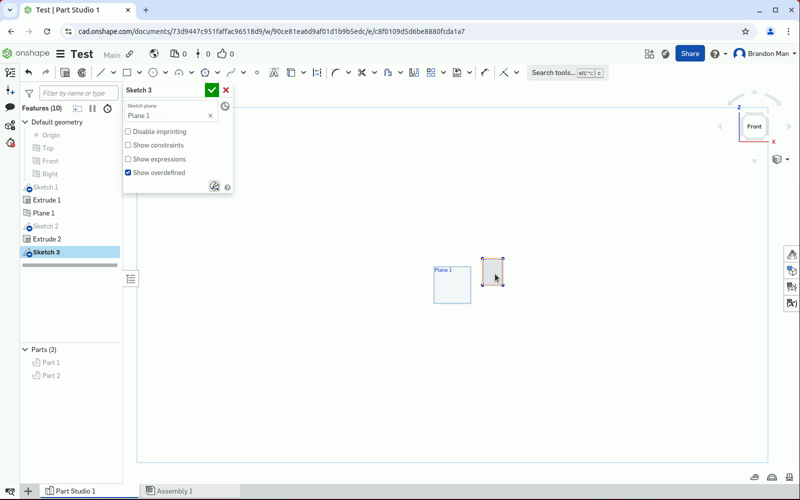
scroll(6)
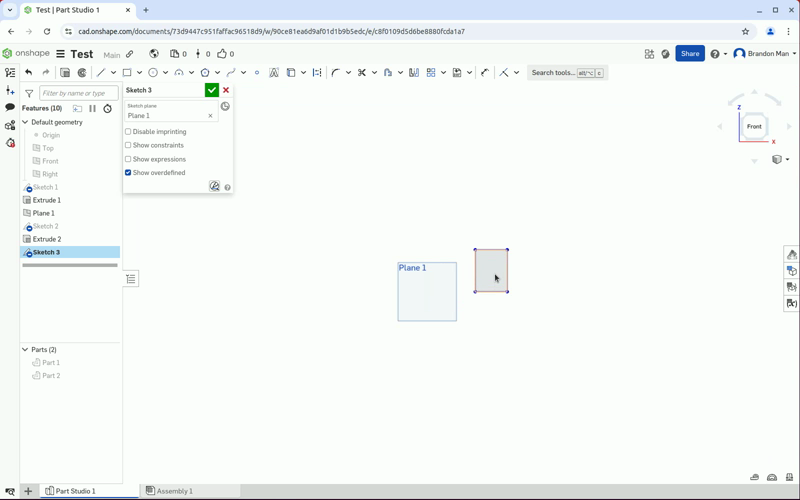
scroll(6)
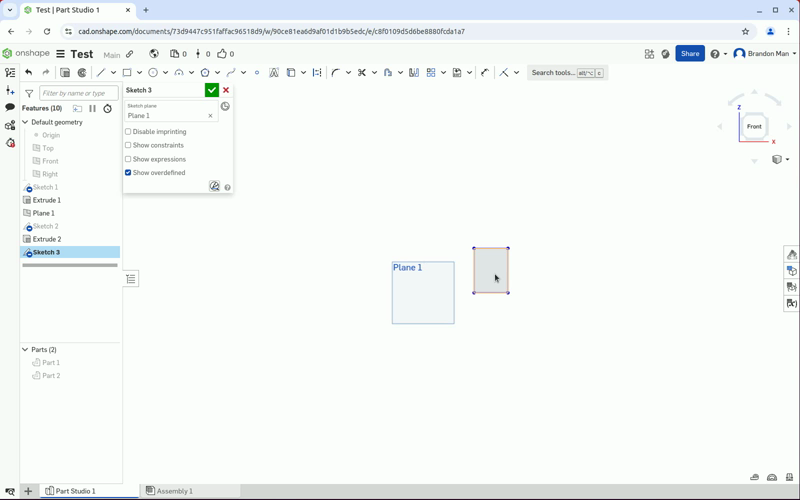
scroll(6)
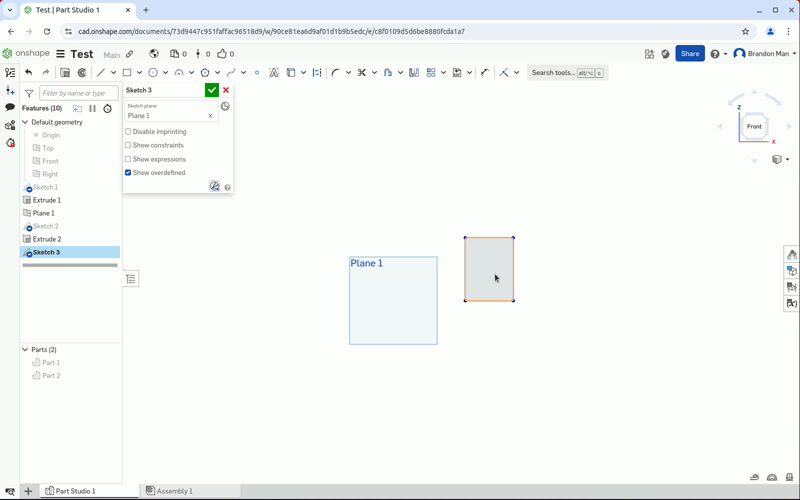
scroll(6)
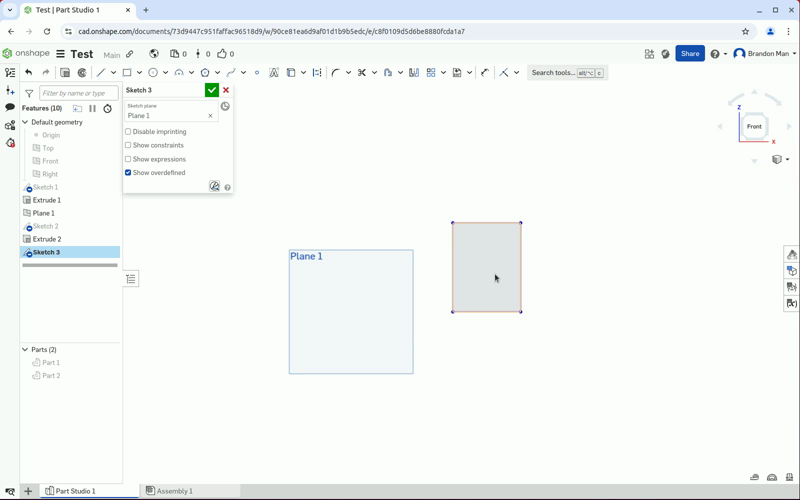
scroll(6)
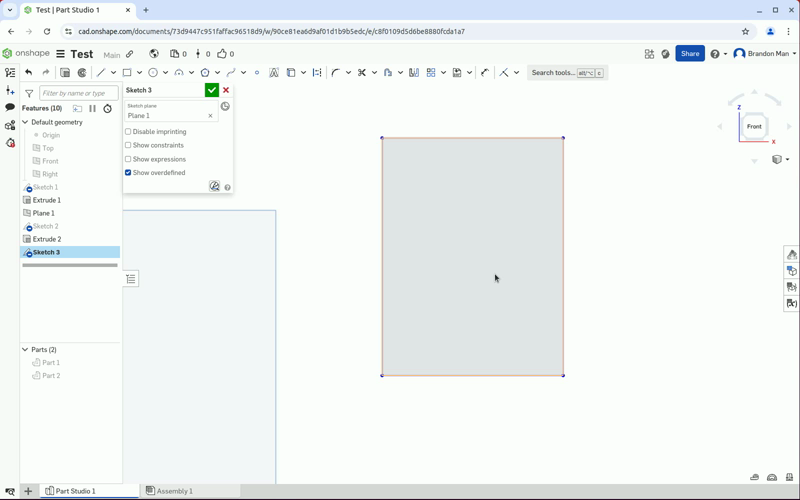
click(495, 273)
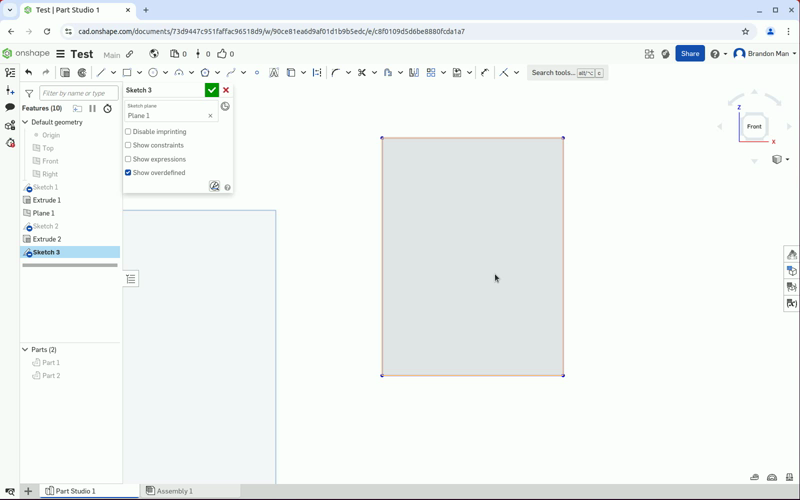
scroll(-6)
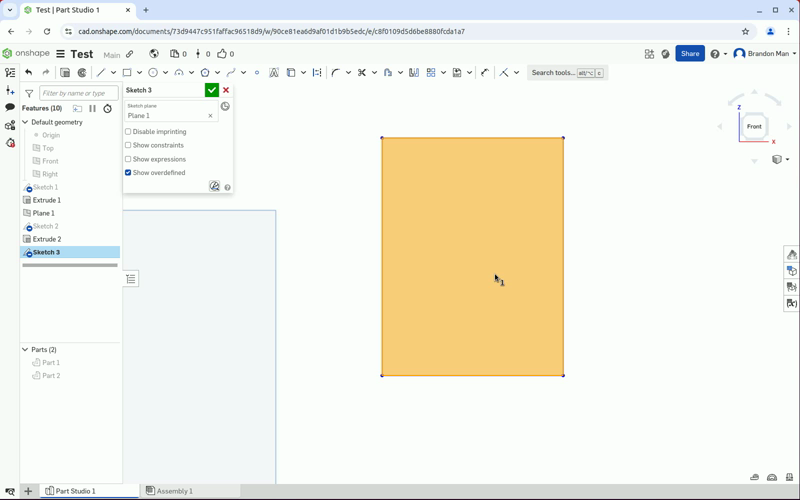
scroll(-6)
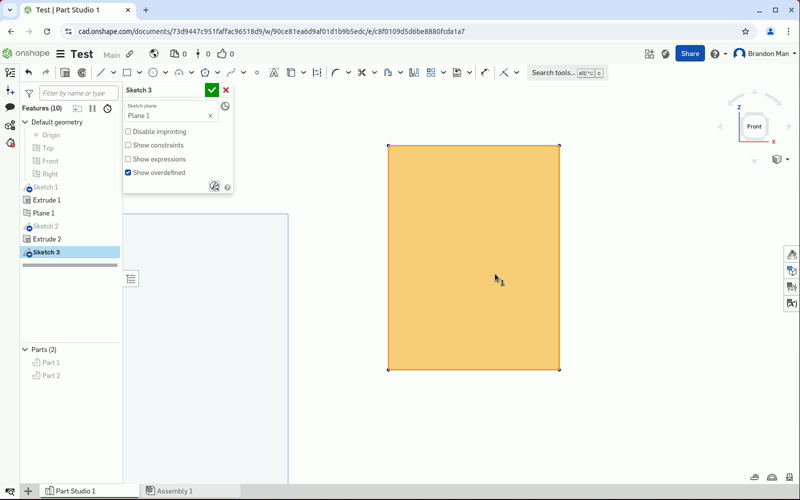
scroll(-6)
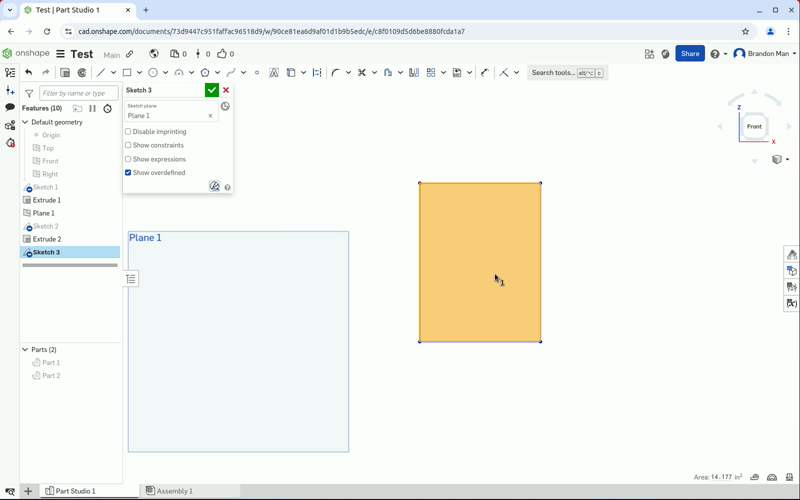
scroll(-6)
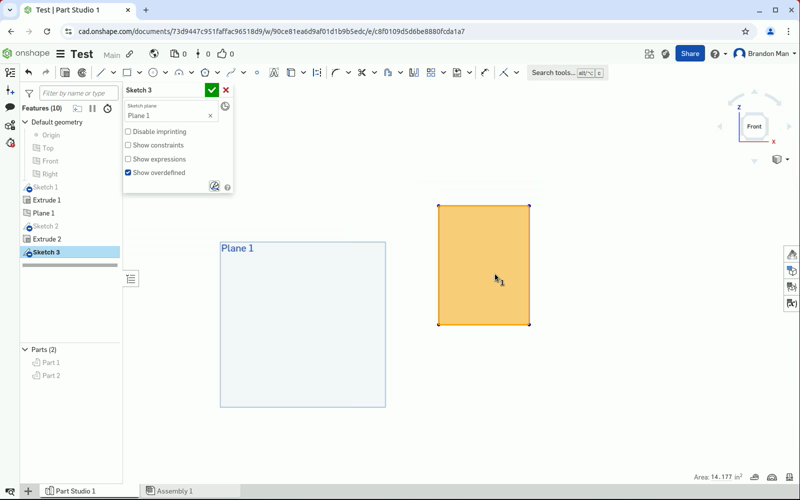
scroll(-6)
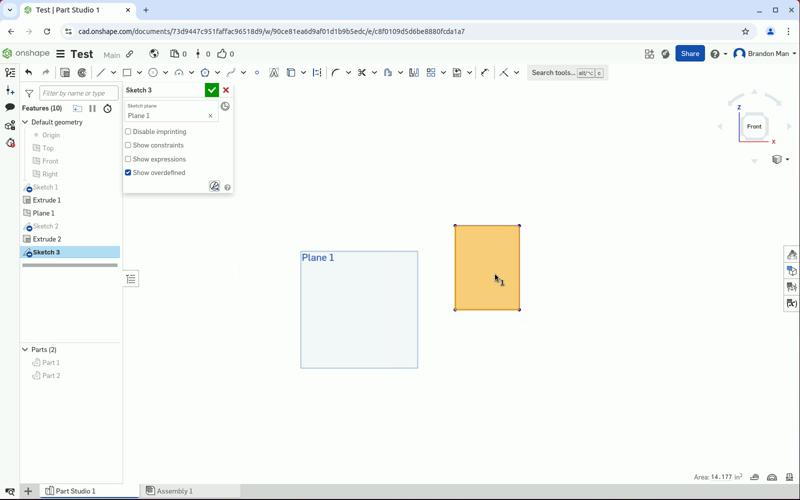
scroll(-6)
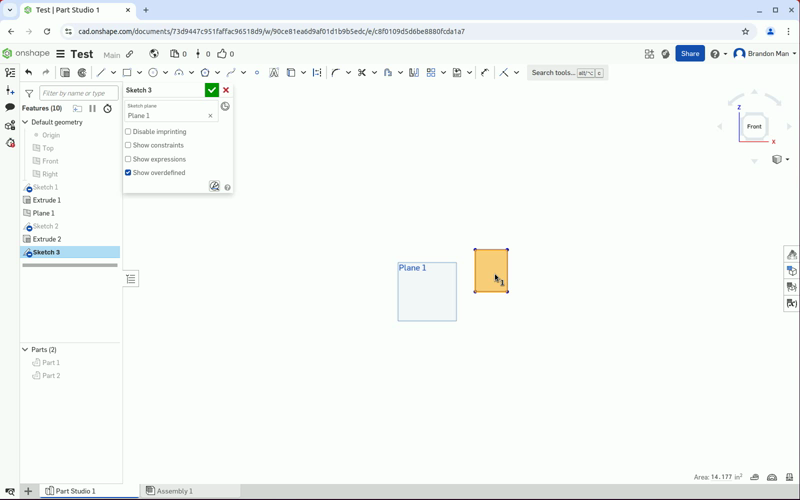
scroll(-6)
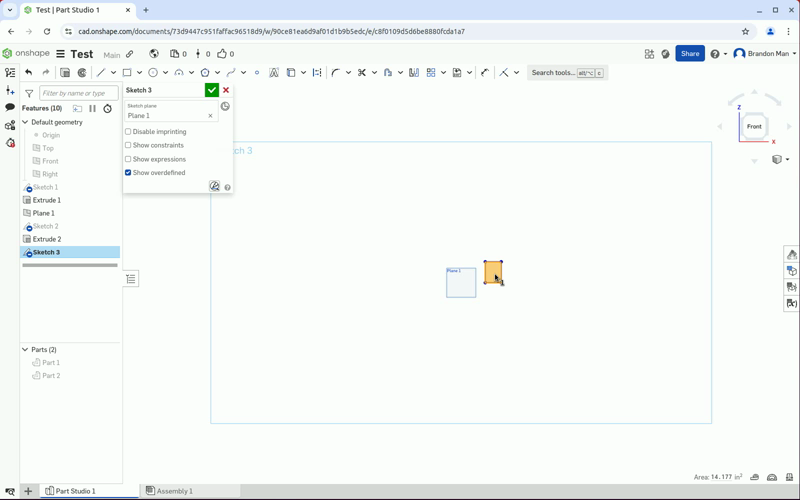
mouse_move(73, 352)
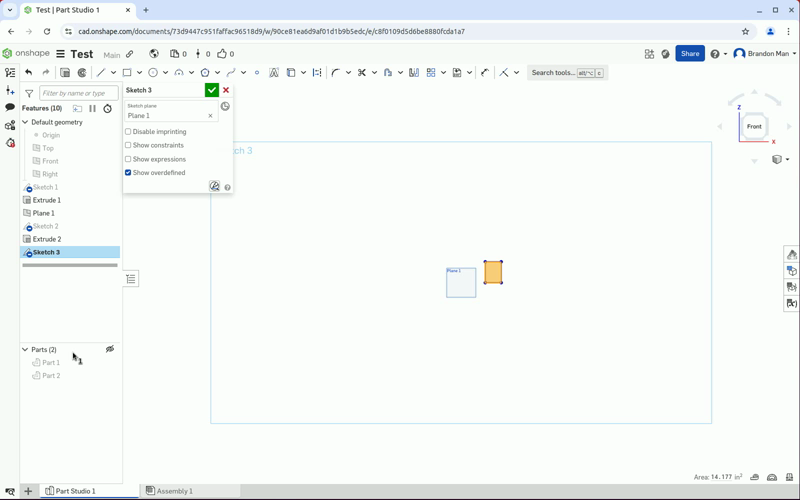
key(shift+y)
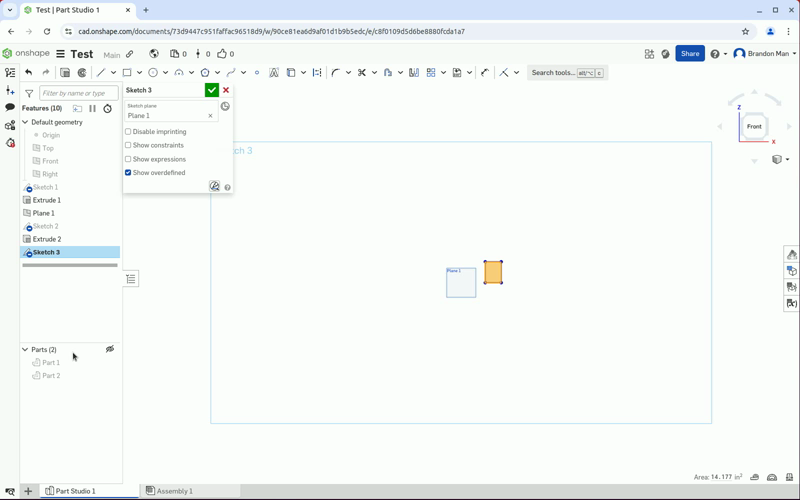
key(shift+e)
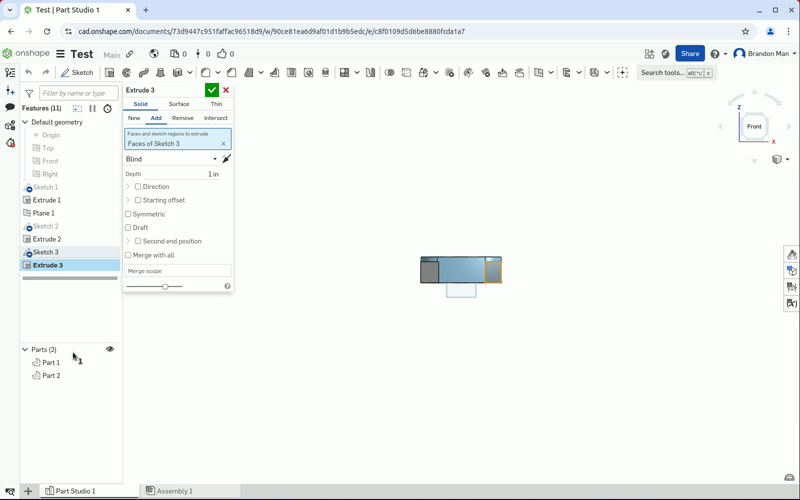
mouse_move(143, 106)
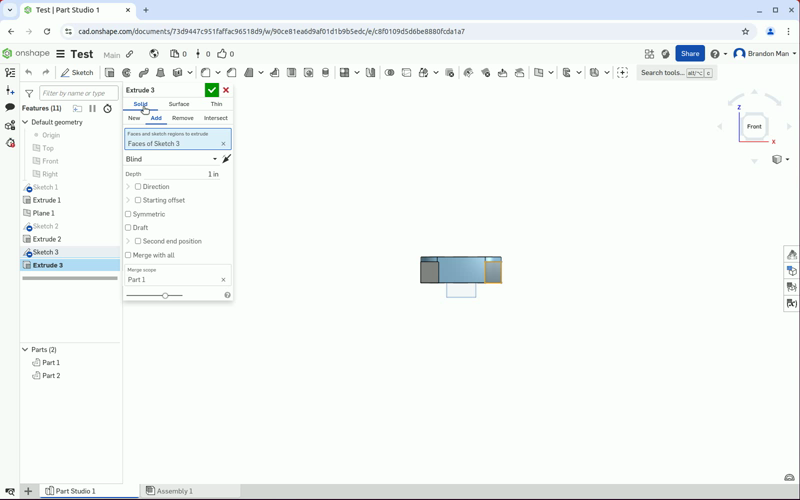
click(143, 106)
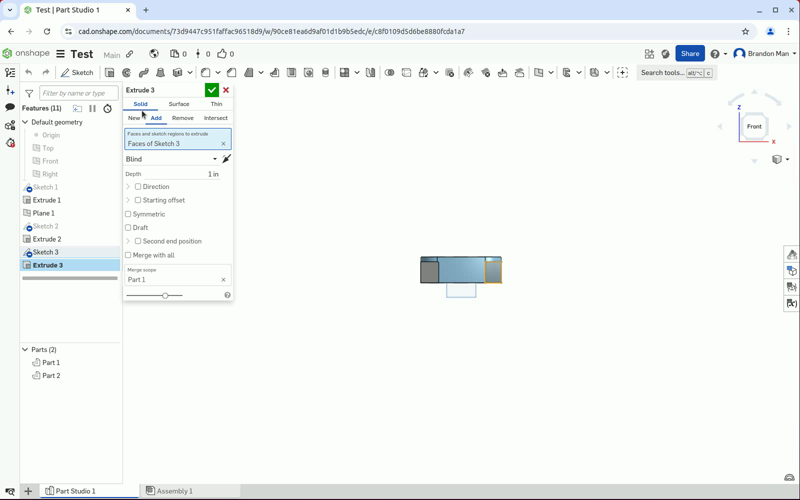
mouse_move(137, 120)
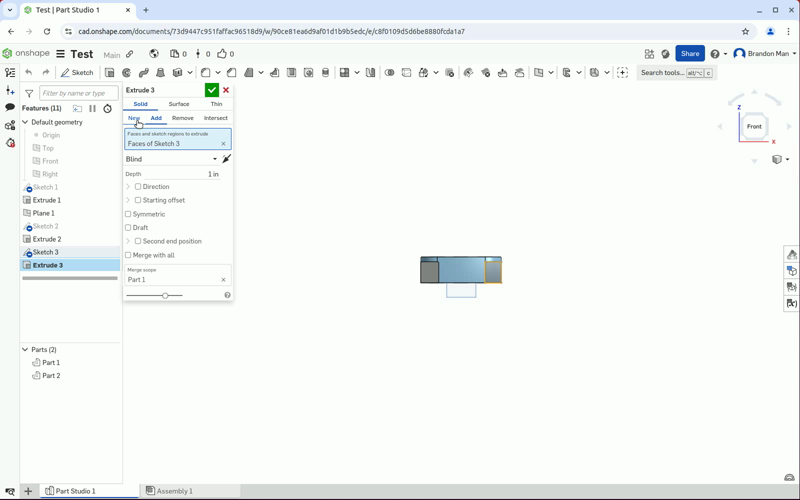
click(137, 120)
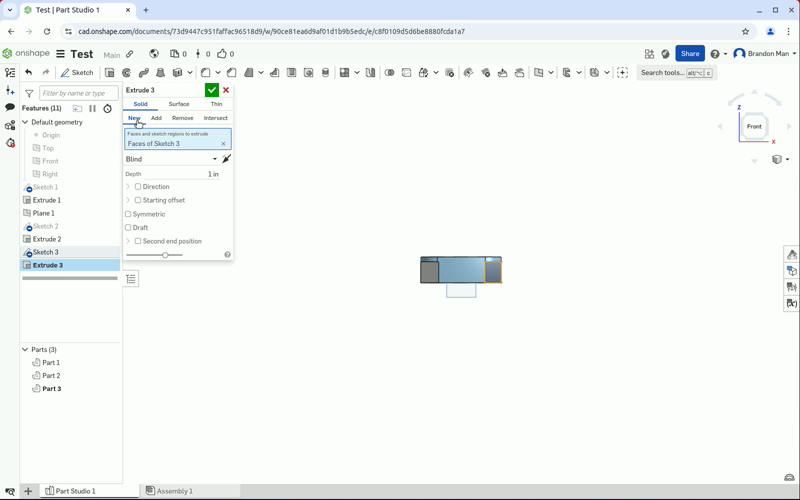
key(tab, 4)
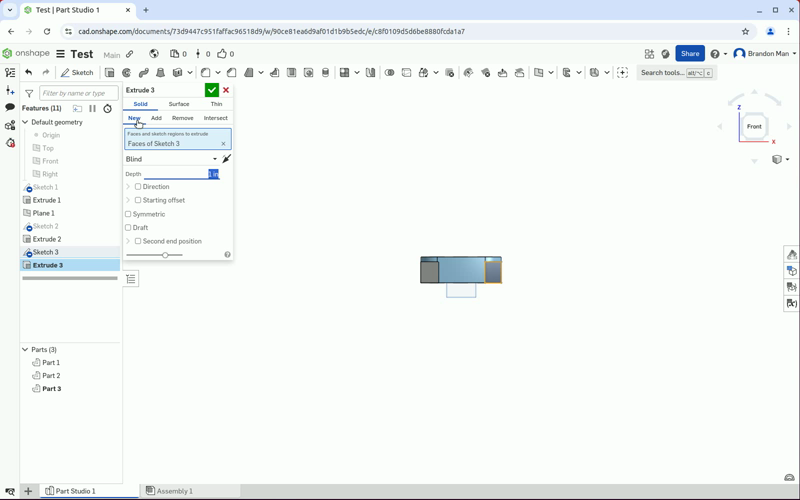
text(9.628)
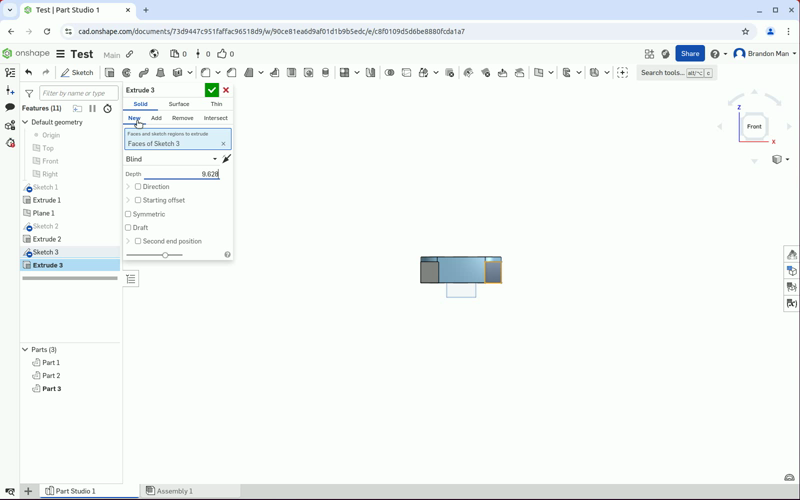
key(tab, 3)
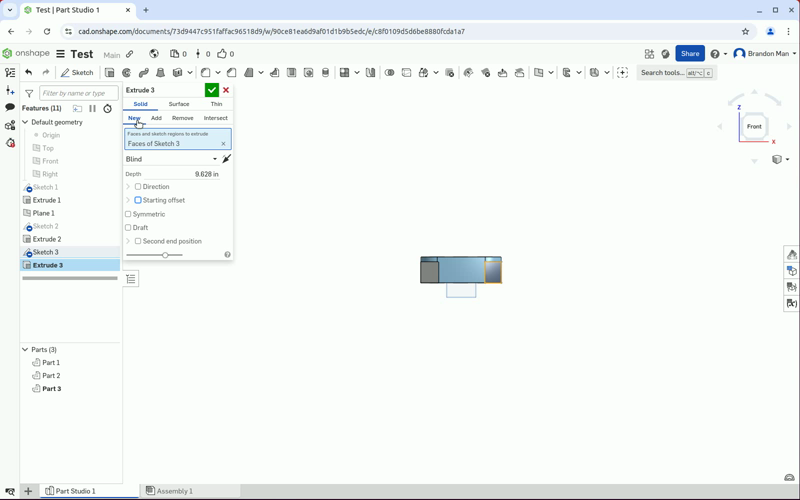
key(tab, 2)
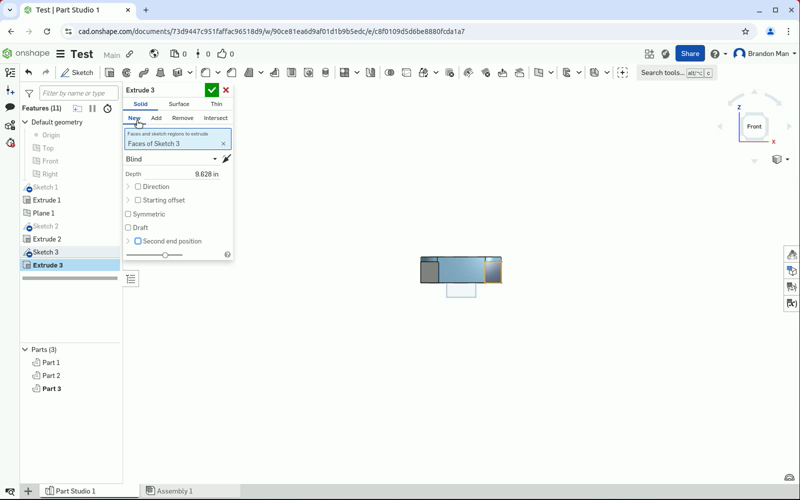
key(space)
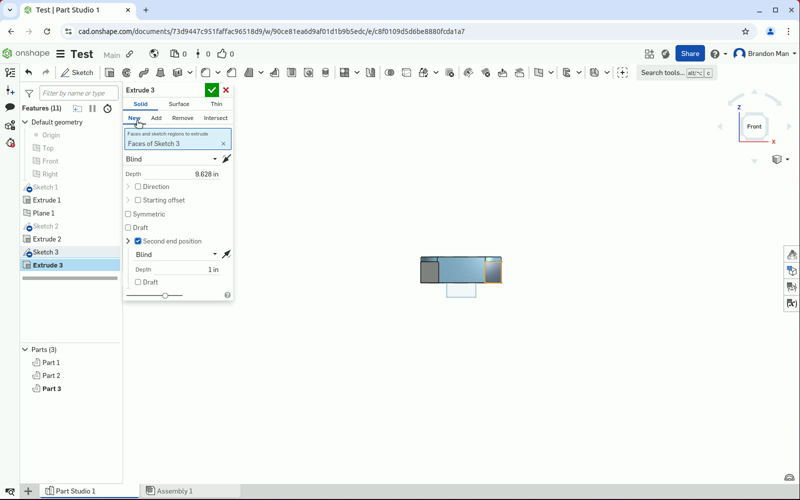
key(tab, 3)
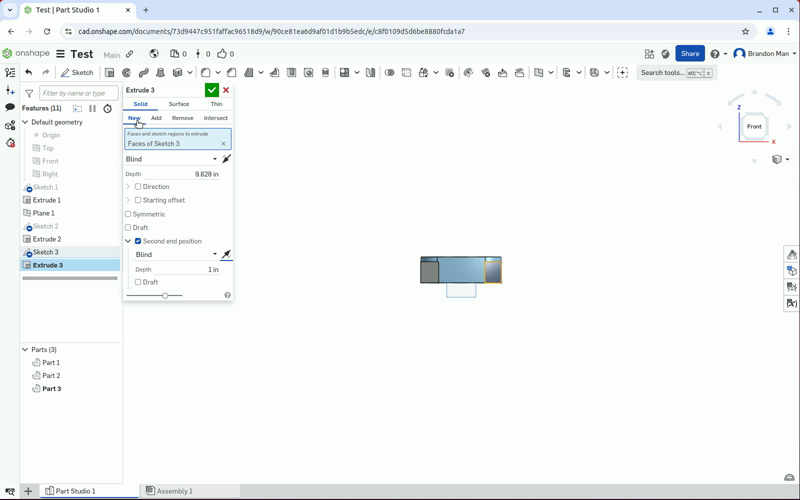
text(3.37)
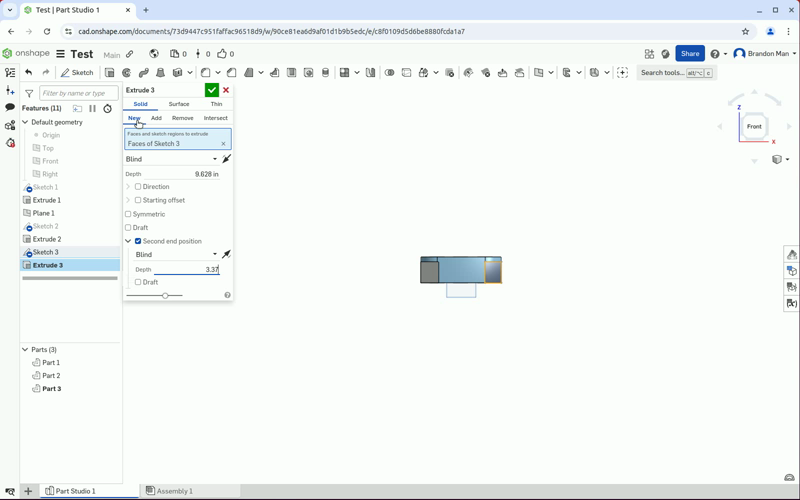
key(enter)
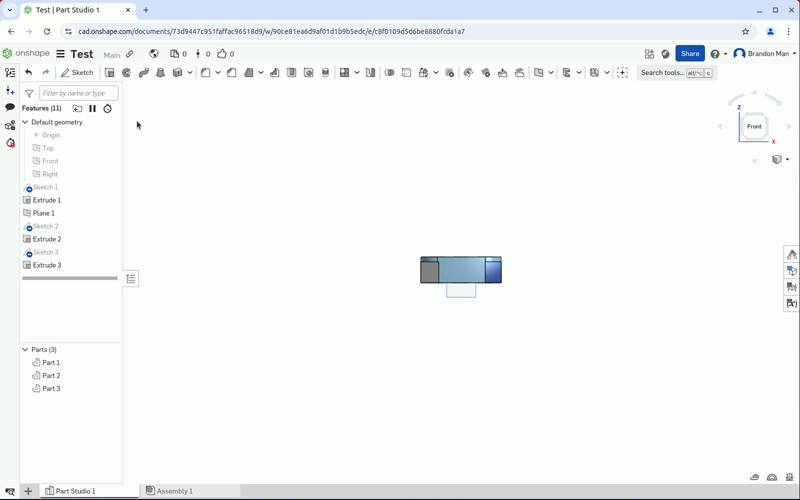
key(shift+h)
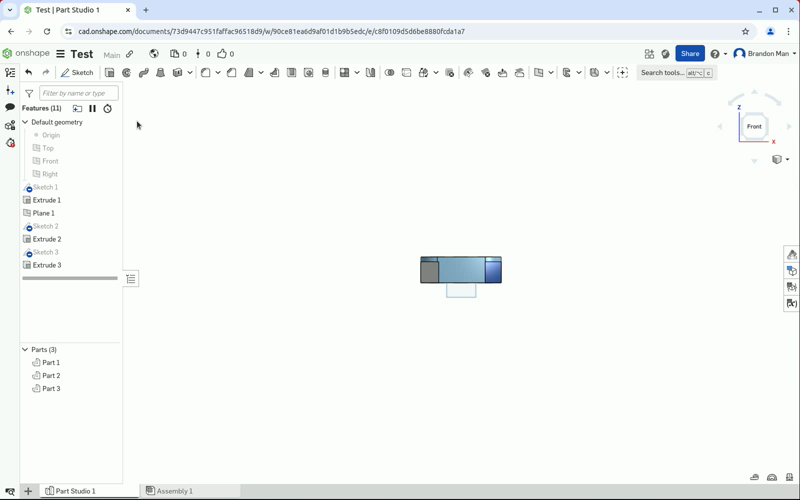
key(shift+h)
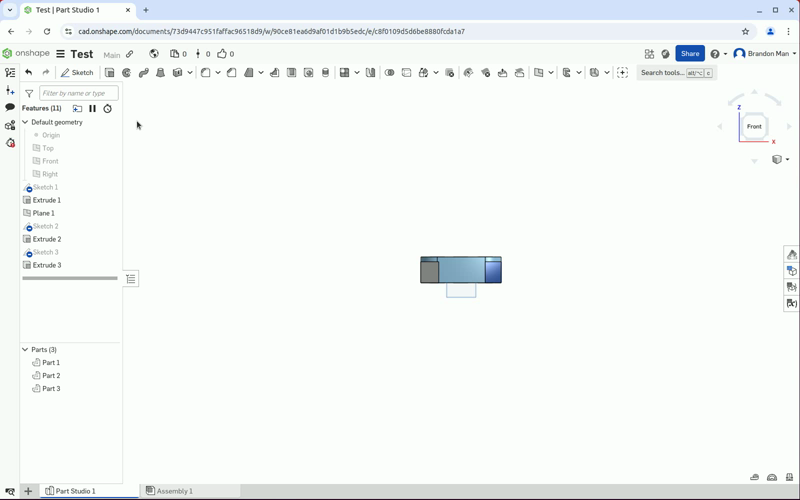
mouse_move(73, 189)
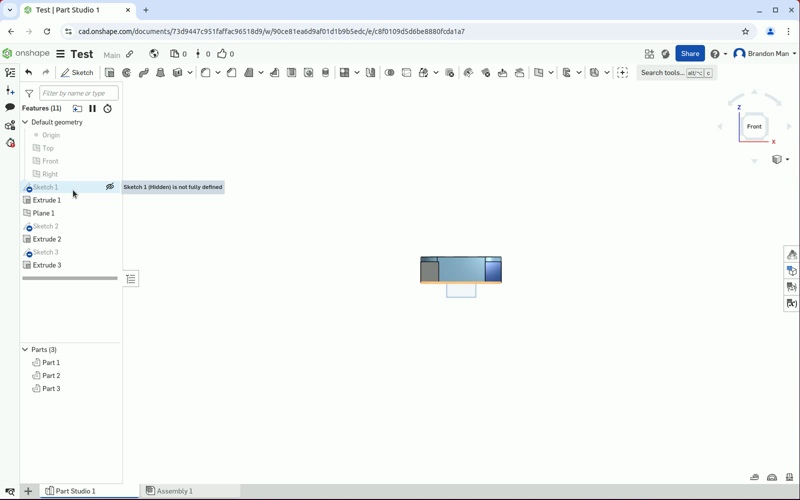
click(73, 189)
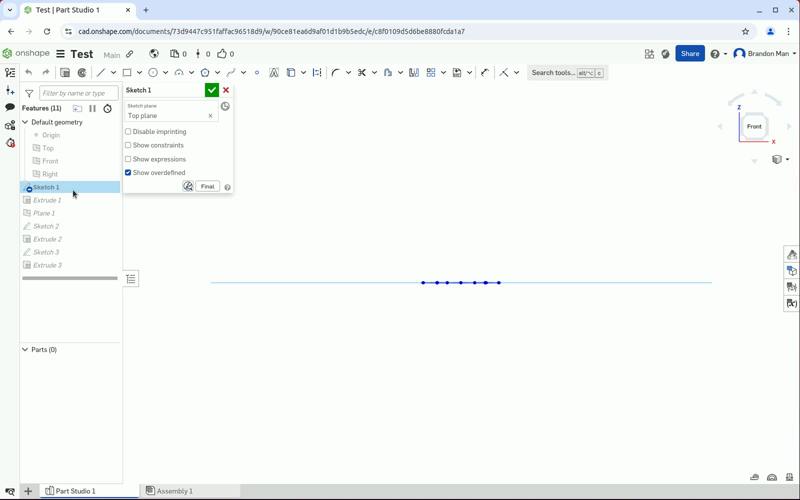
mouse_move(229, 92)
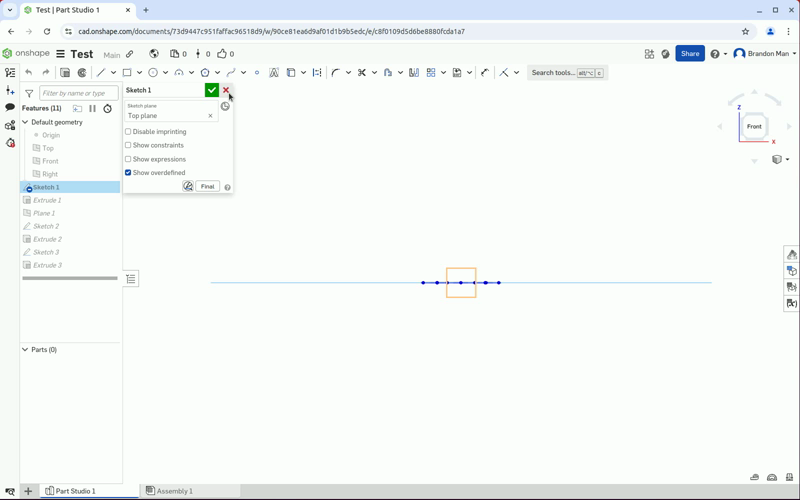
click(229, 92)
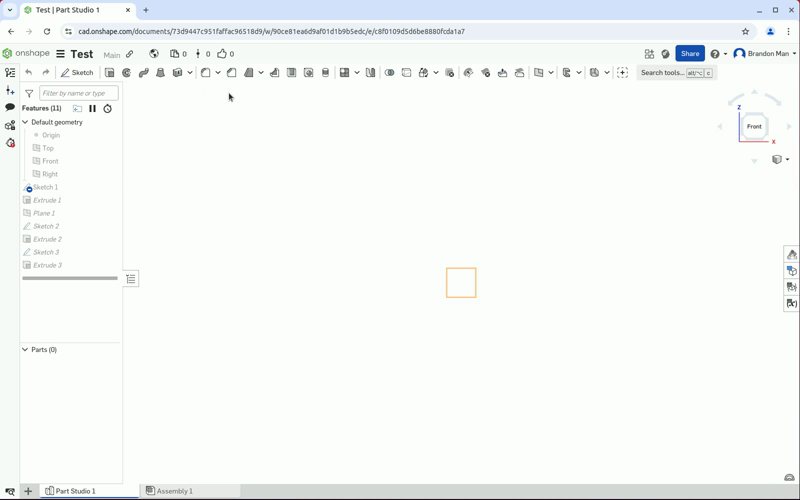
key(shift+s)
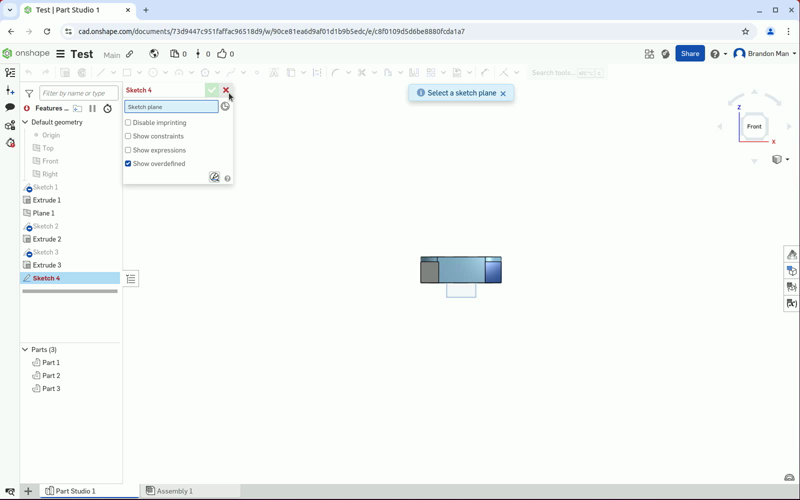
mouse_move(73, 215)
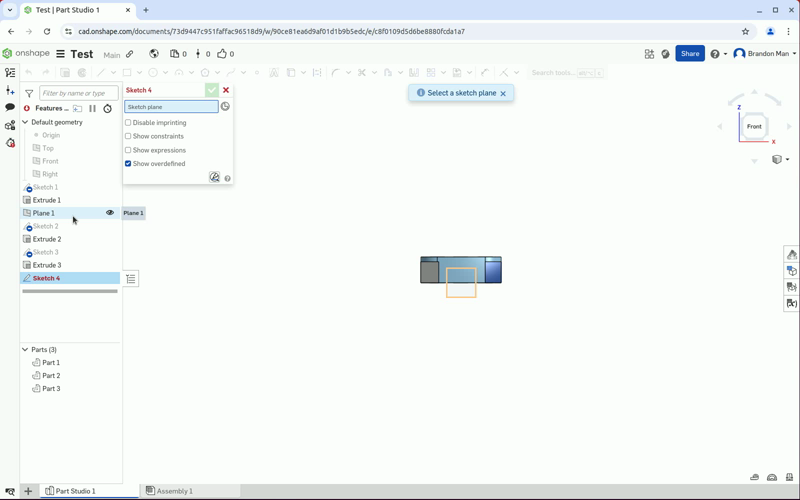
click(73, 215)
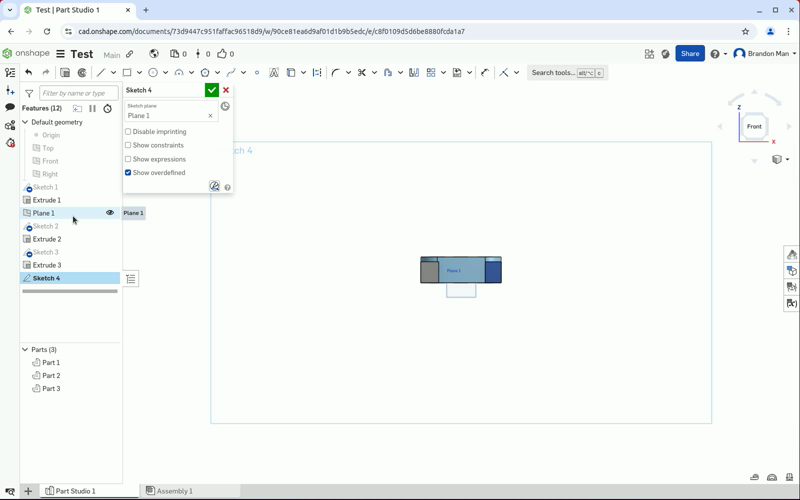
mouse_move(73, 352)
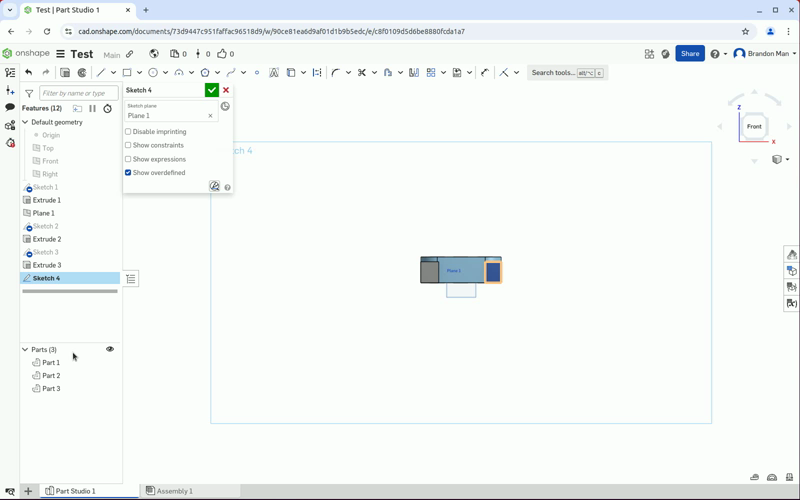
key(y)
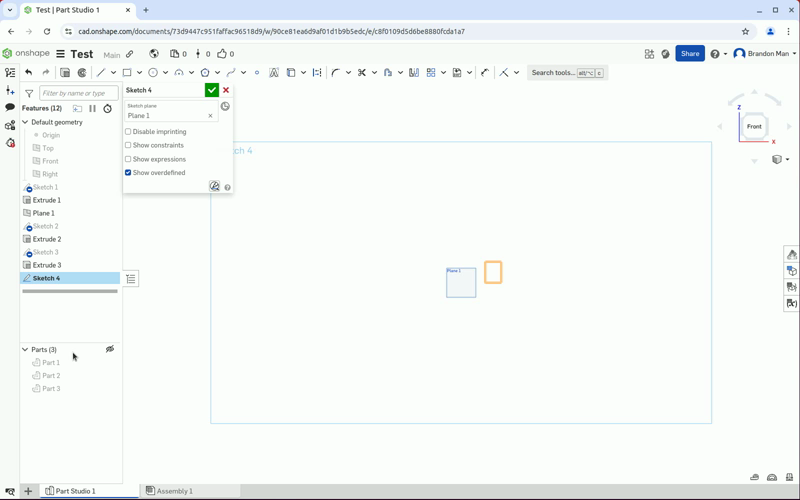
key(l)
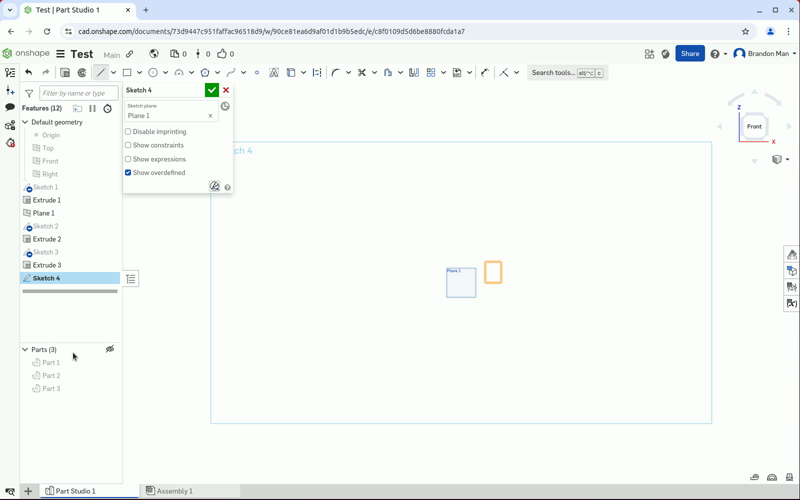
key_down(shift)
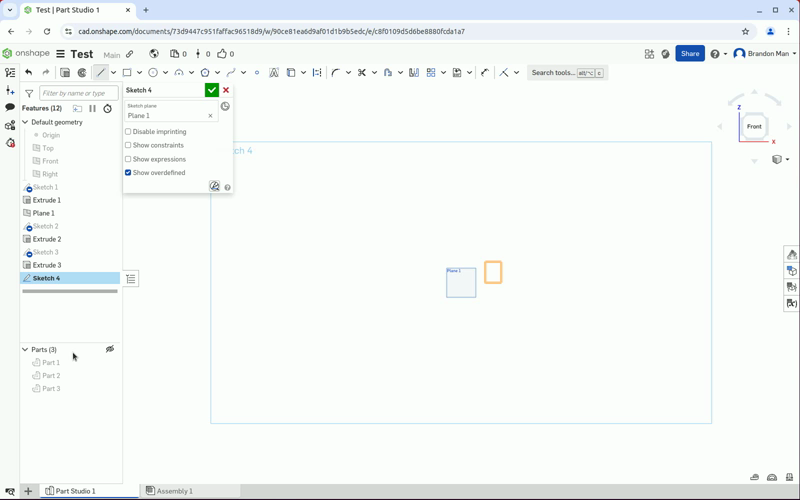
mouse_move(437, 282)
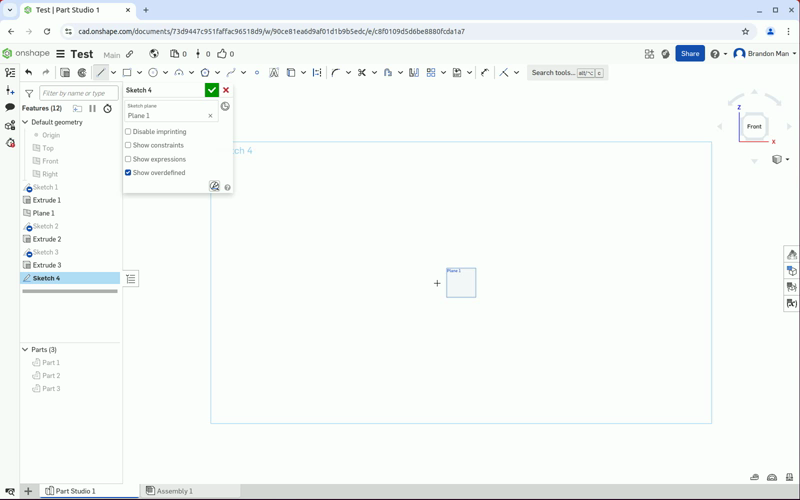
click(437, 282)
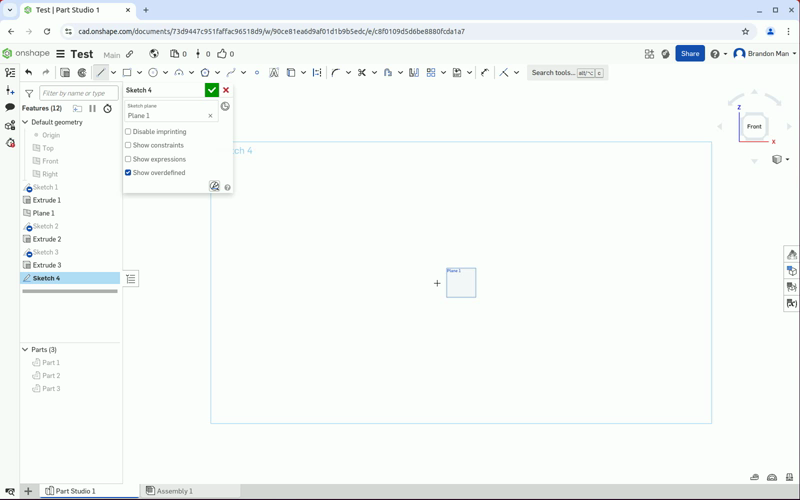
key_up(shift)
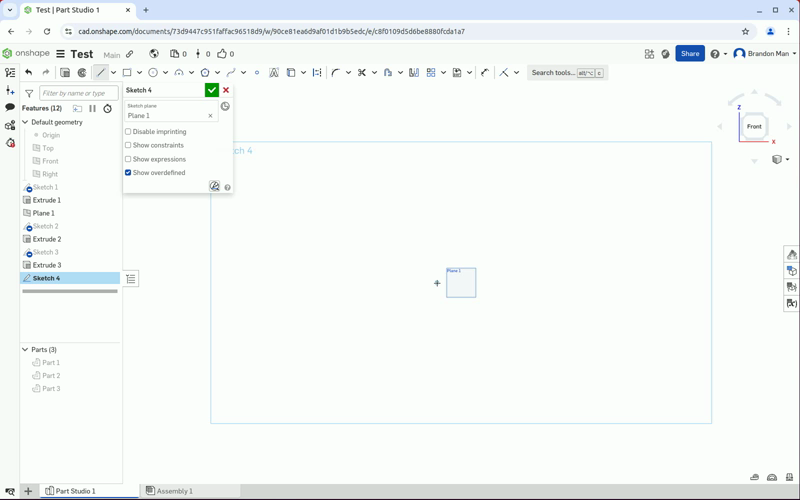
key_down(shift)
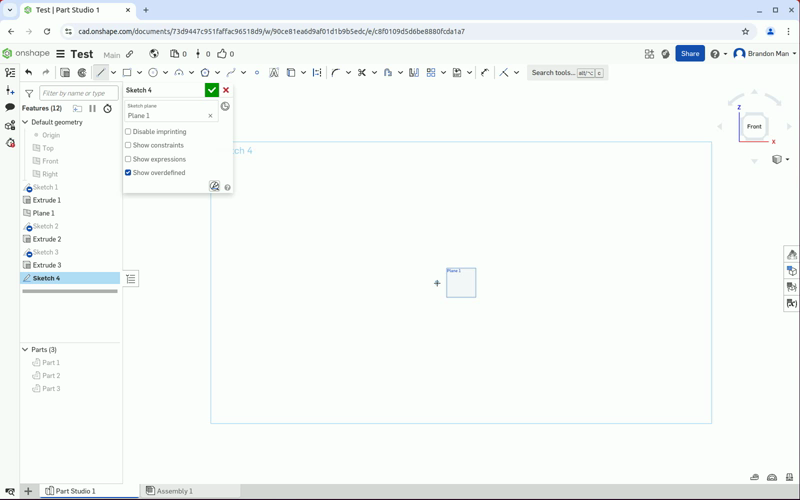
mouse_move(467, 282)
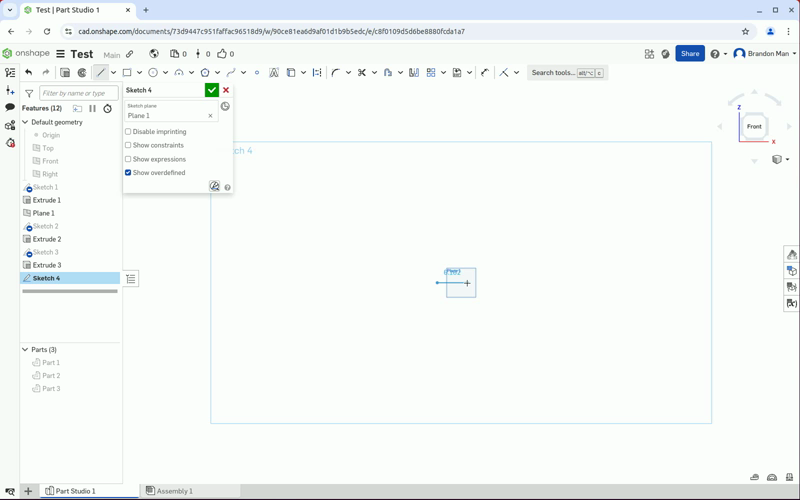
mouse_move(486, 282)
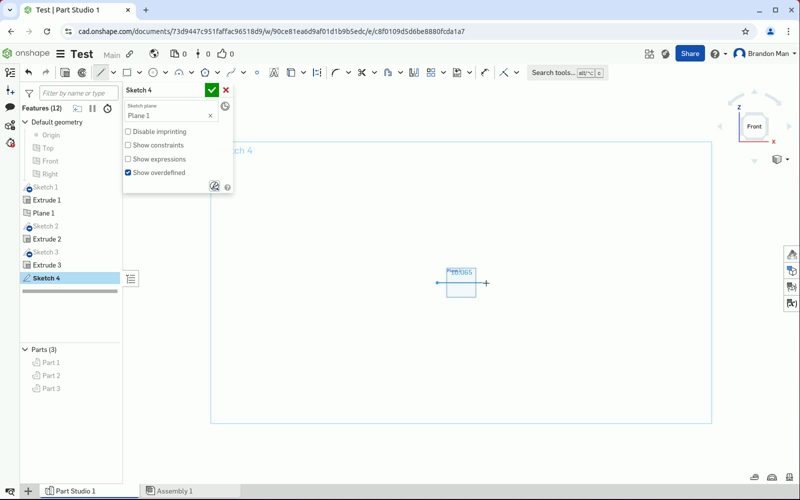
click(486, 282)
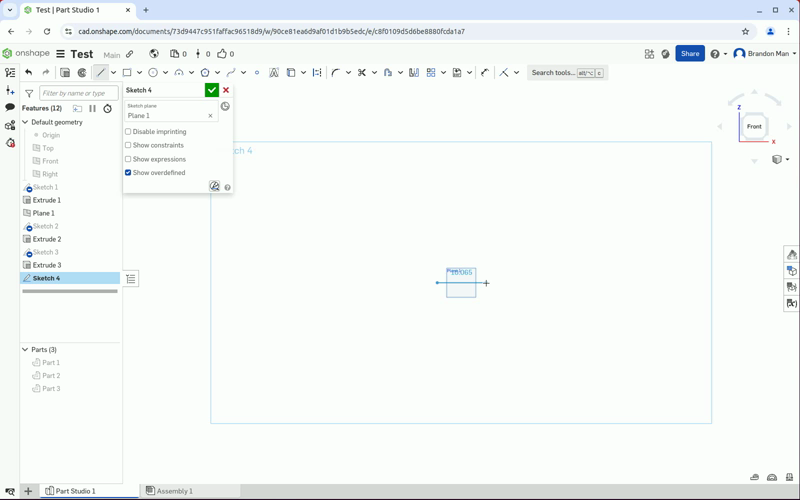
key_up(shift)
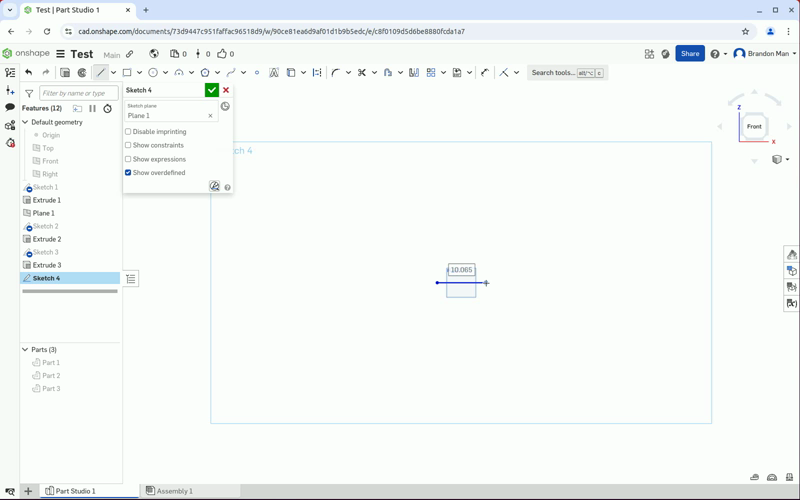
key_down(shift)
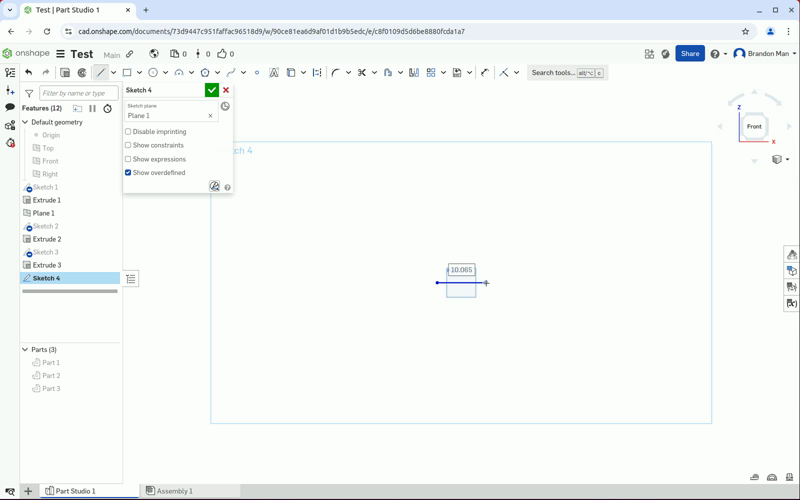
mouse_move(516, 282)
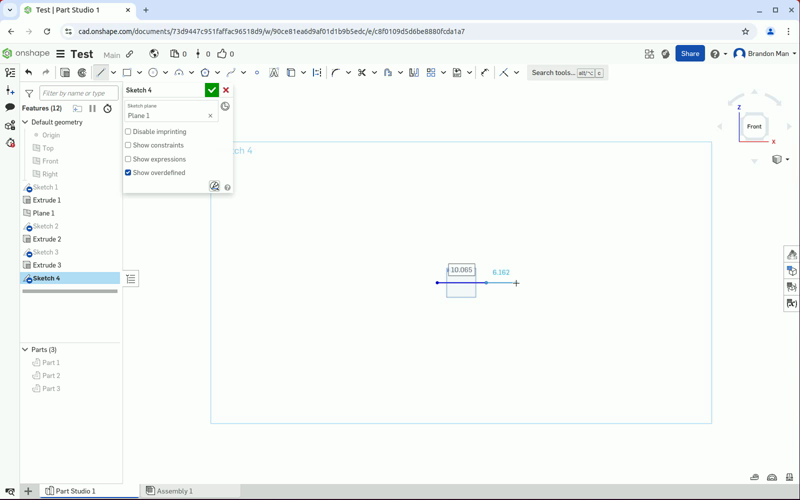
mouse_move(486, 262)
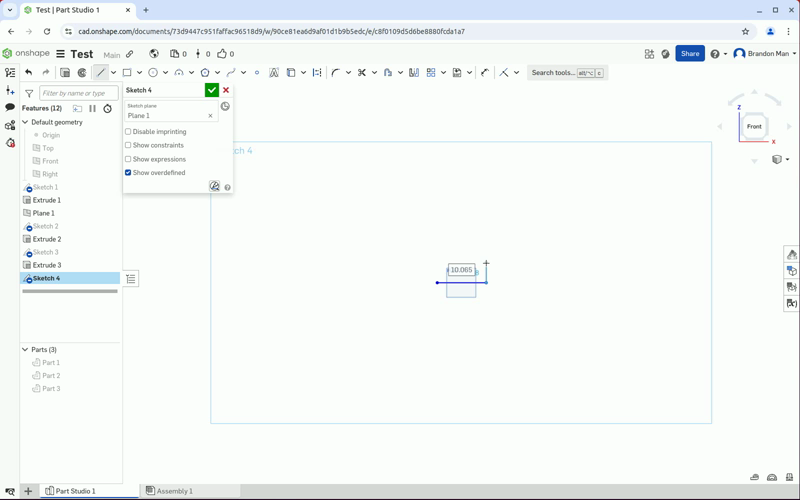
click(486, 262)
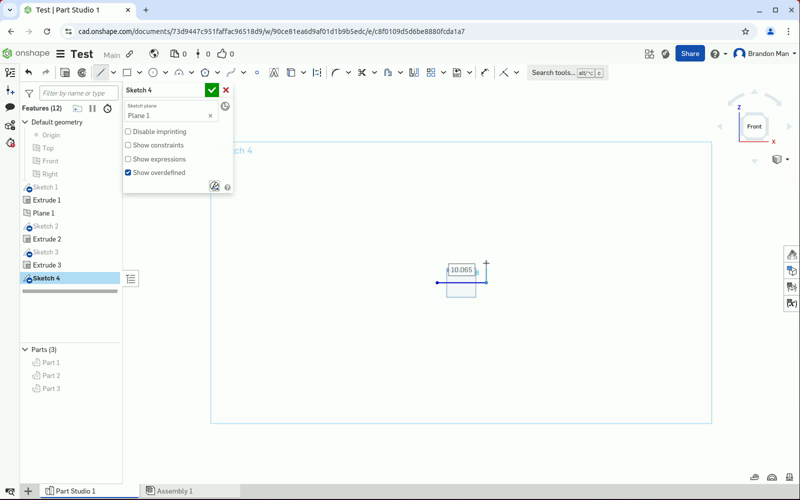
key_up(shift)
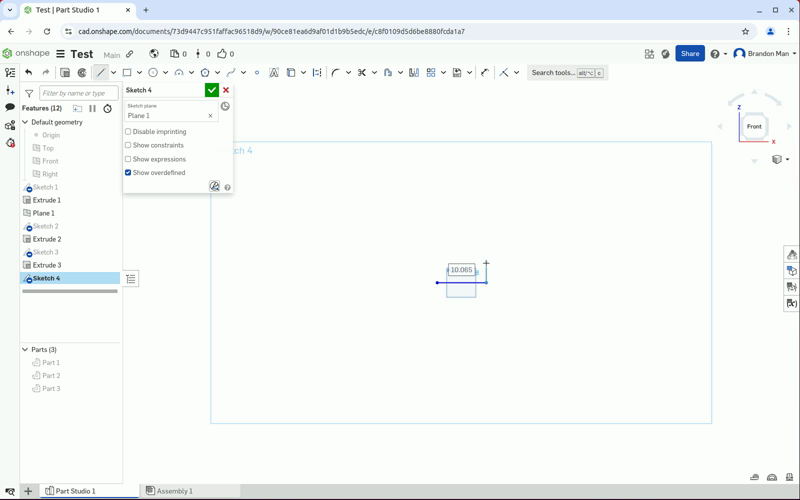
key_down(shift)
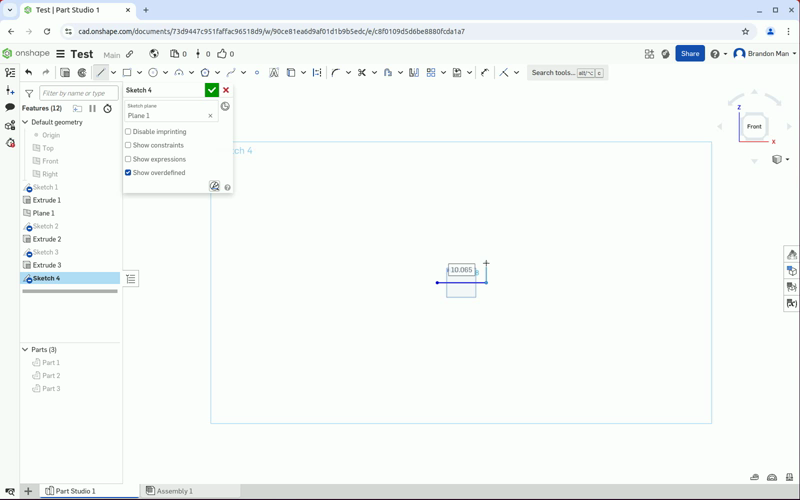
mouse_move(516, 262)
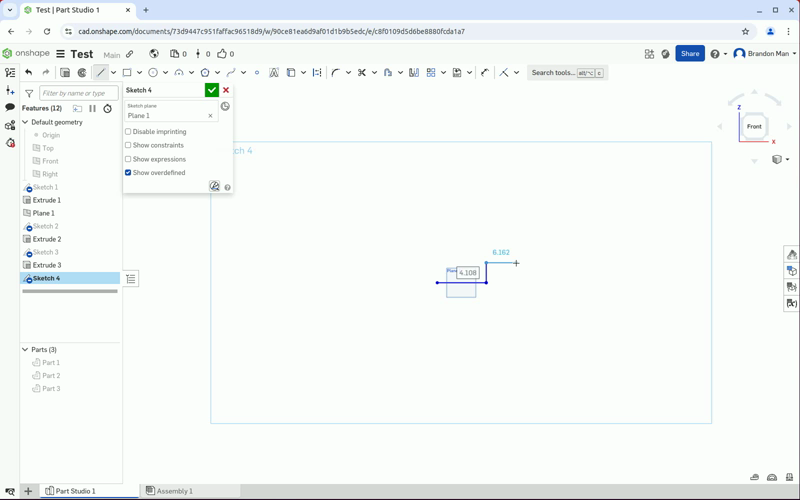
mouse_move(437, 262)
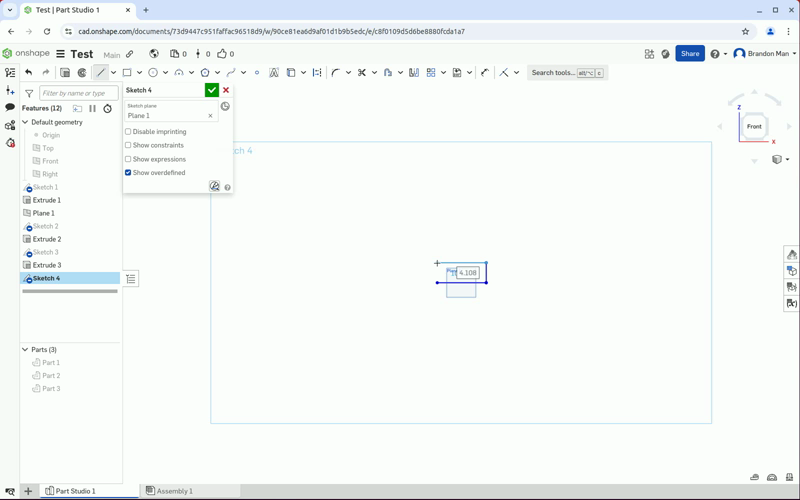
click(437, 262)
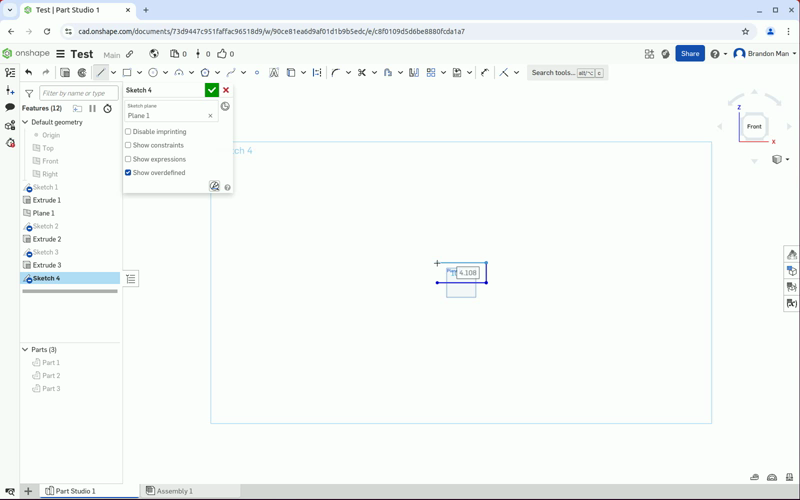
key_up(shift)
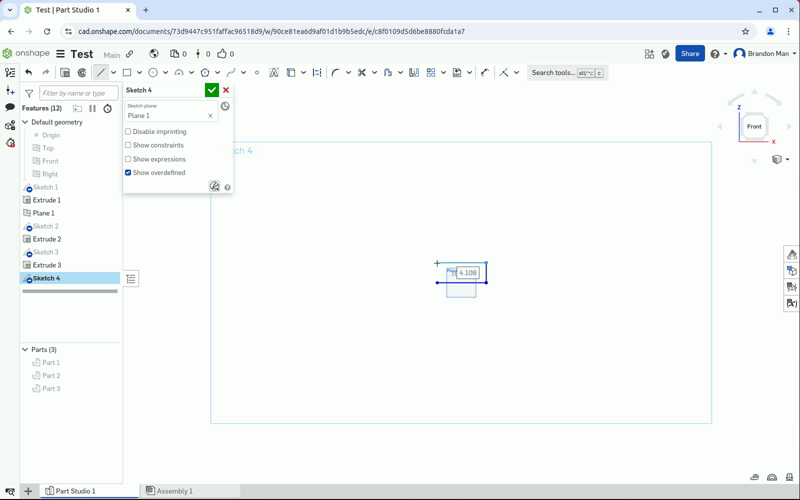
mouse_move(467, 262)
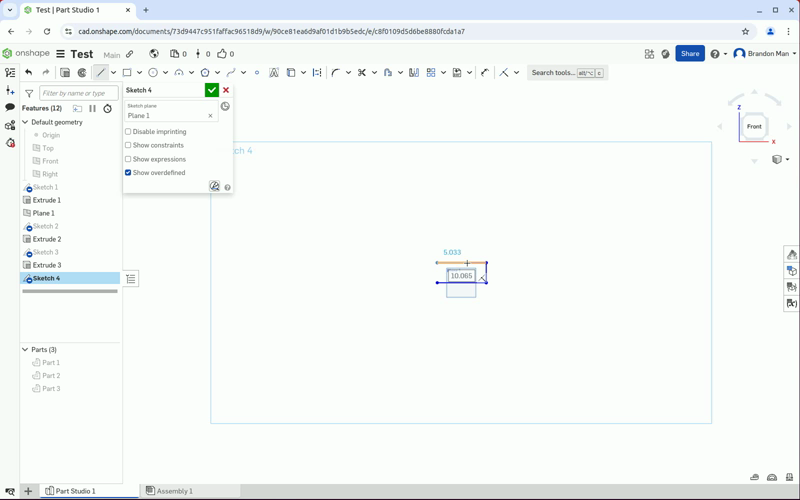
key_down(shift)
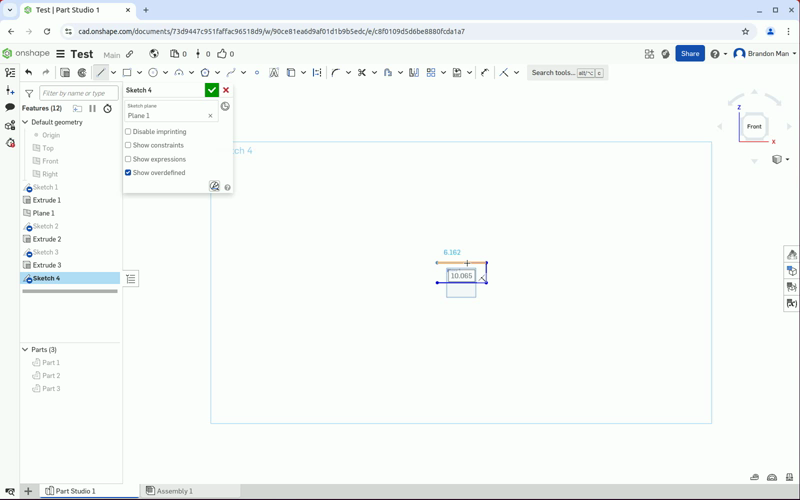
mouse_move(437, 282)
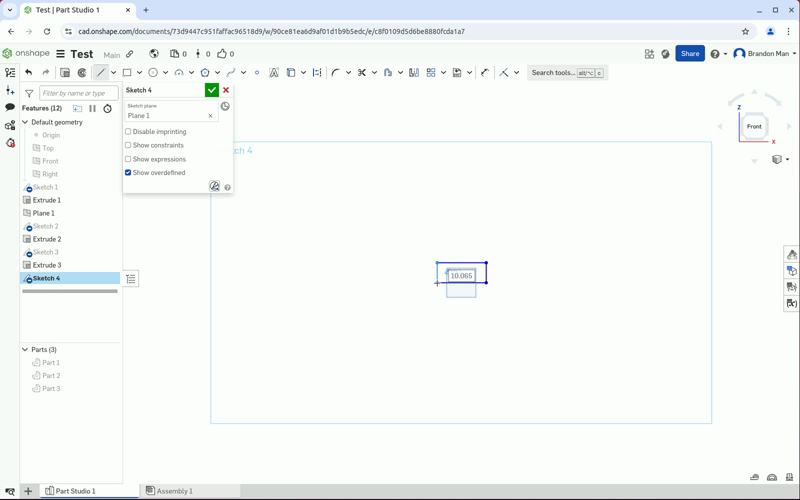
key_up(shift)
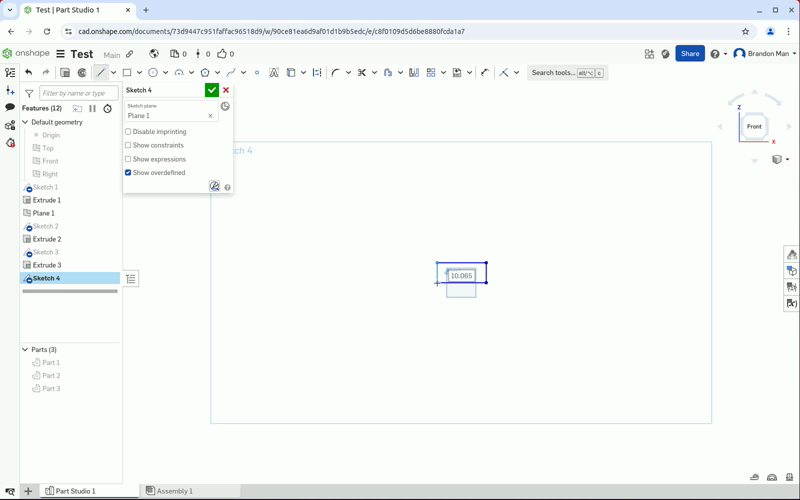
click(437, 282)
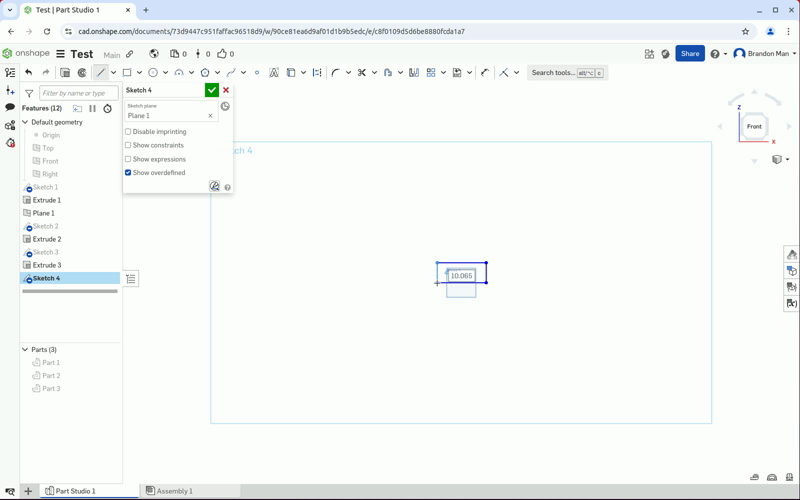
key(esc)
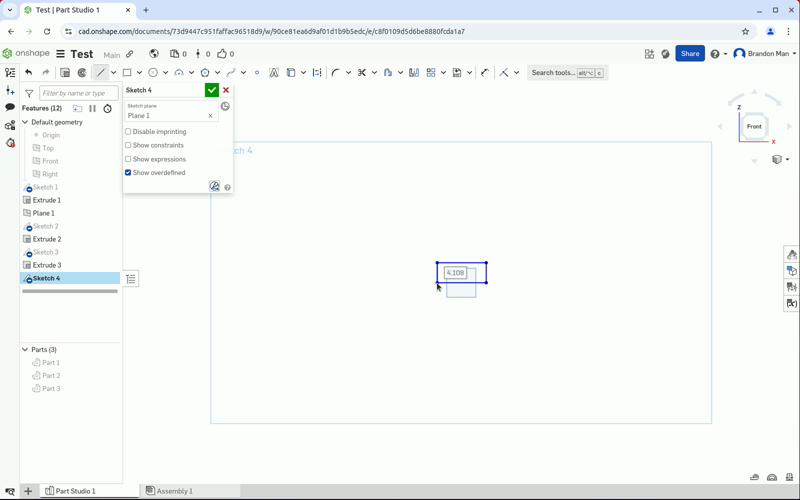
mouse_move(458, 274)
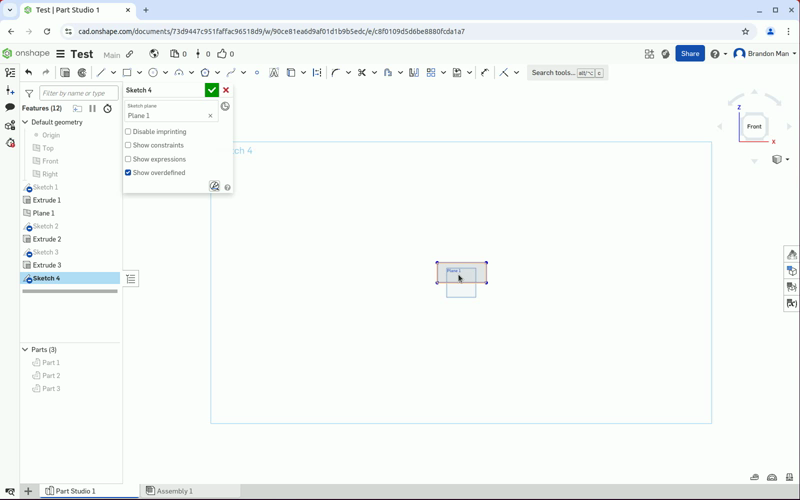
scroll(6)
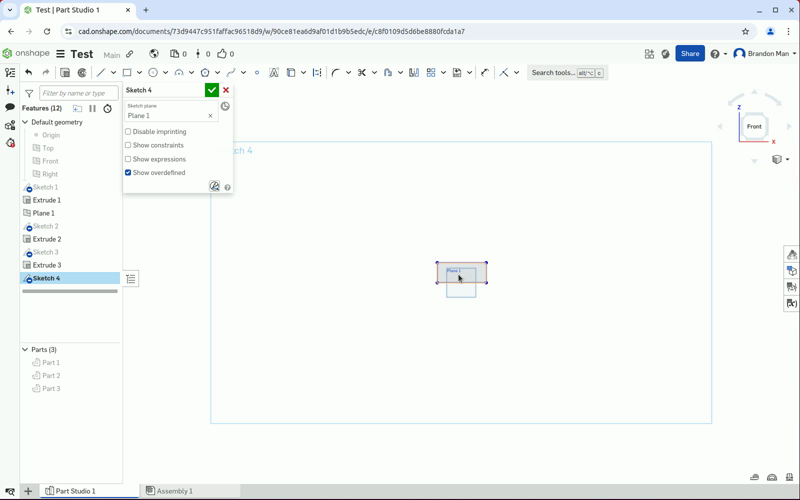
scroll(6)
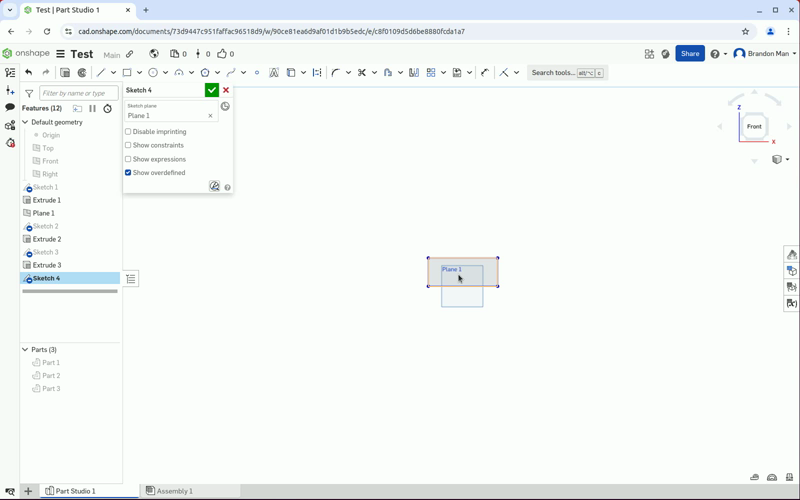
scroll(6)
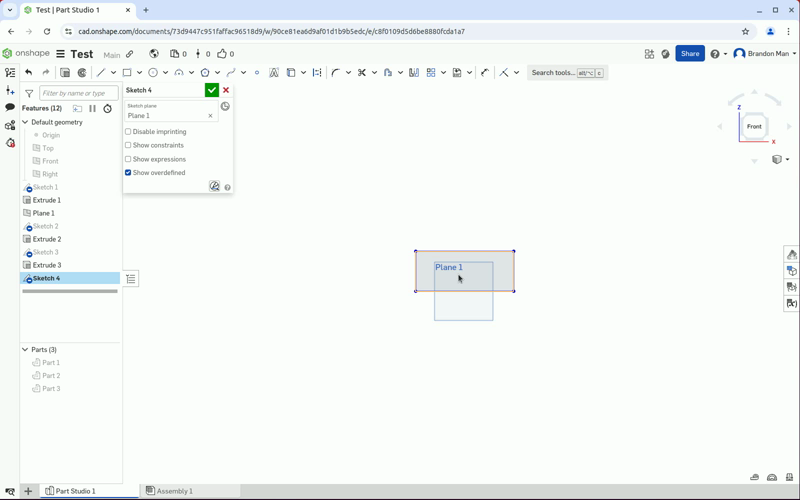
scroll(6)
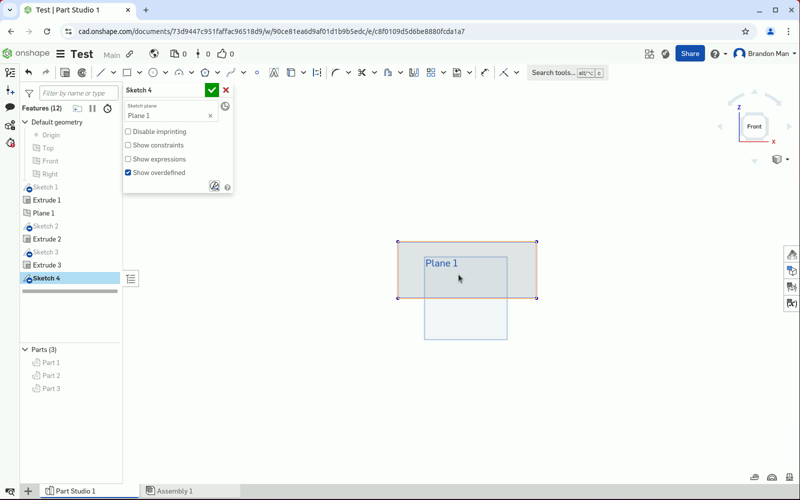
scroll(6)
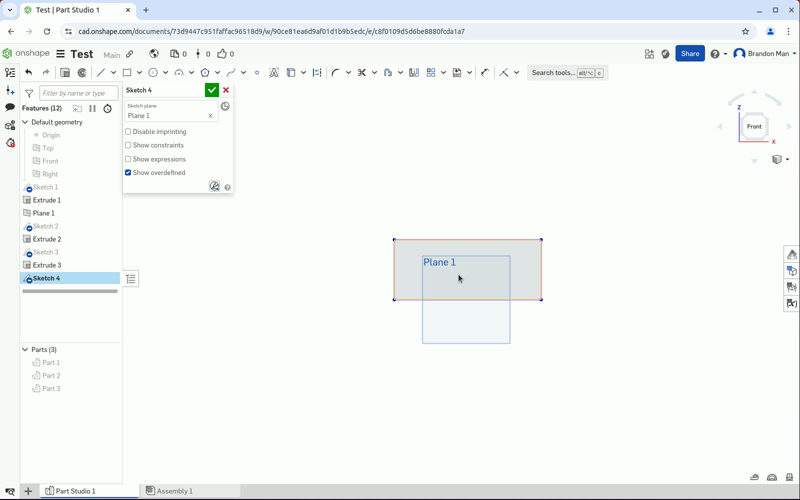
scroll(6)
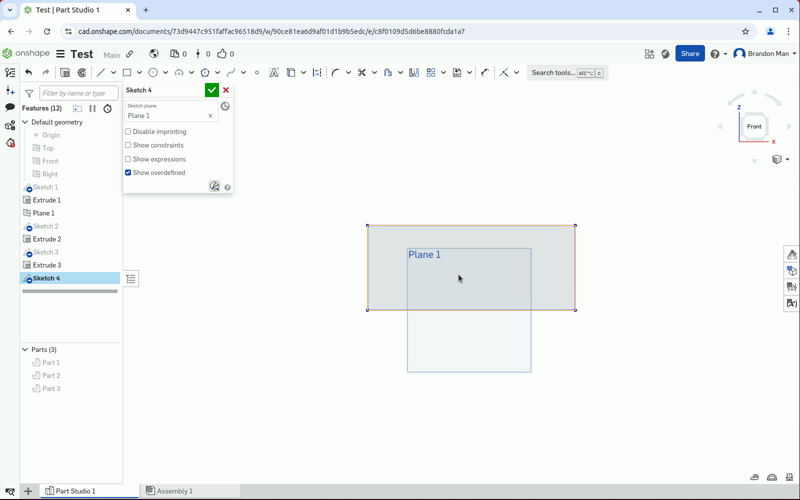
scroll(6)
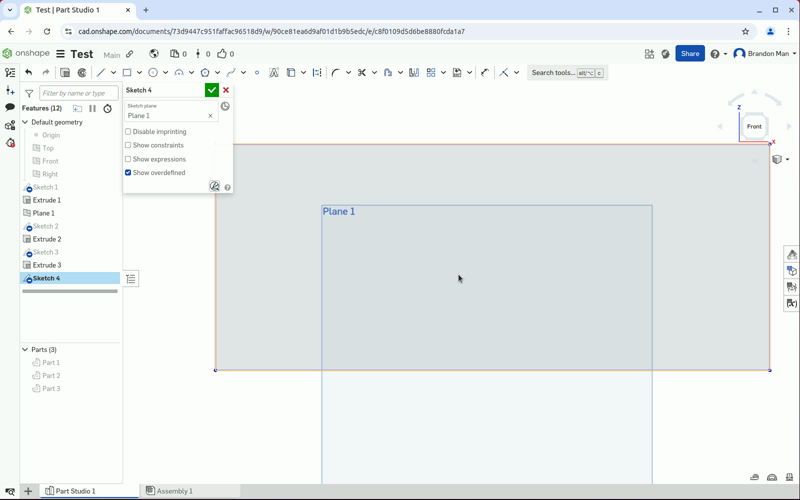
click(458, 274)
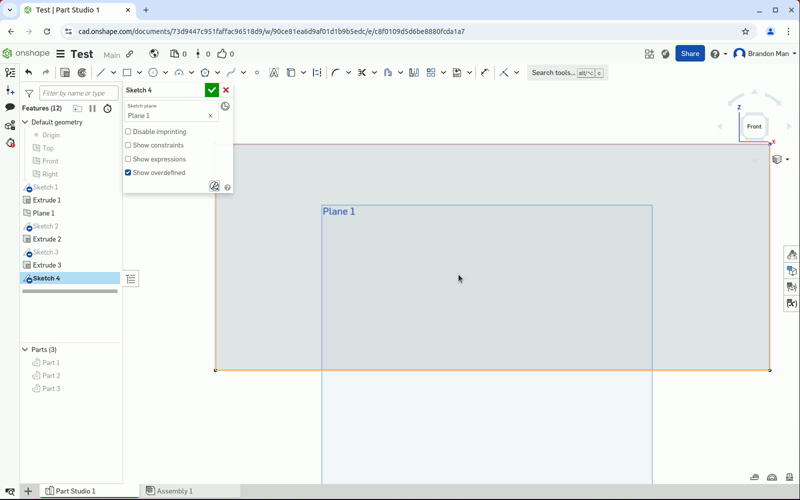
scroll(-6)
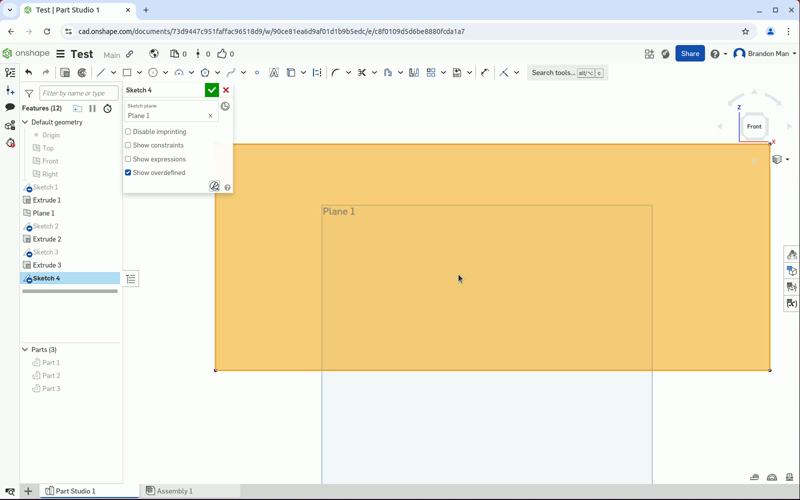
scroll(-6)
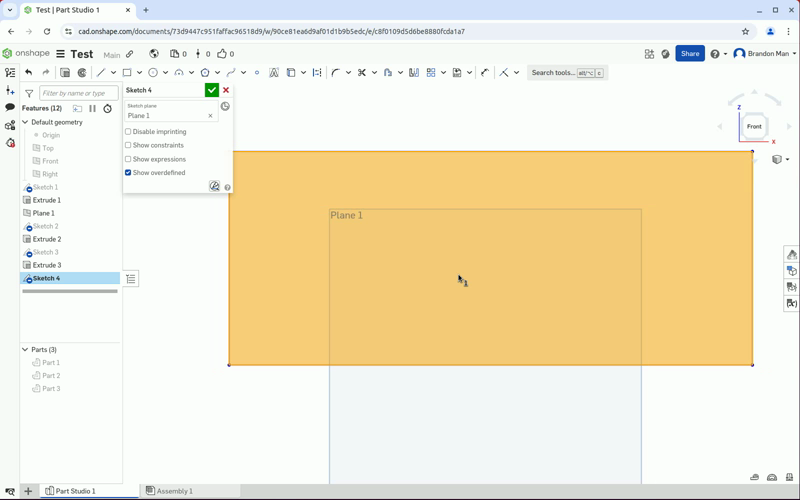
scroll(-6)
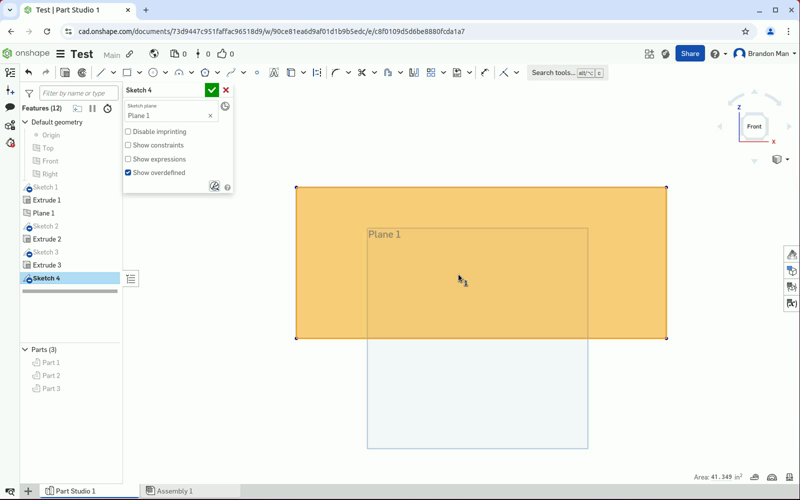
scroll(-6)
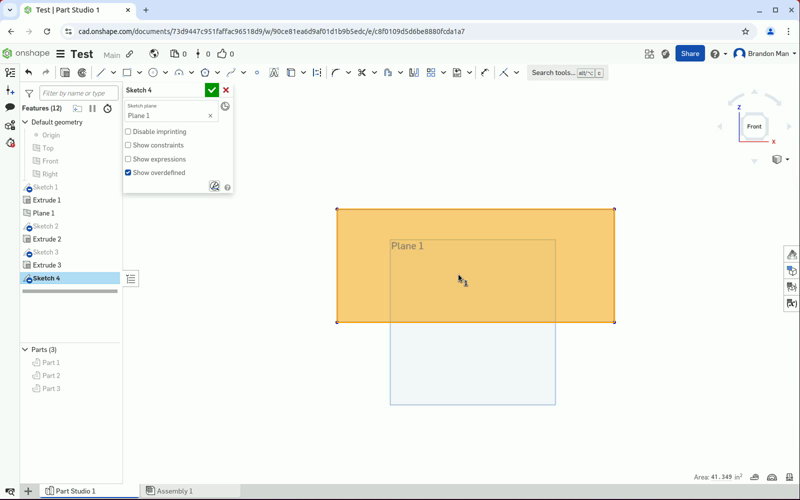
scroll(-6)
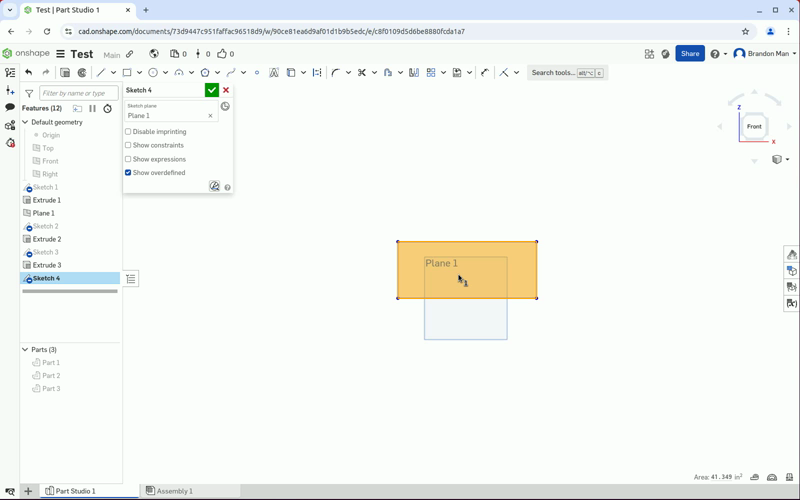
scroll(-6)
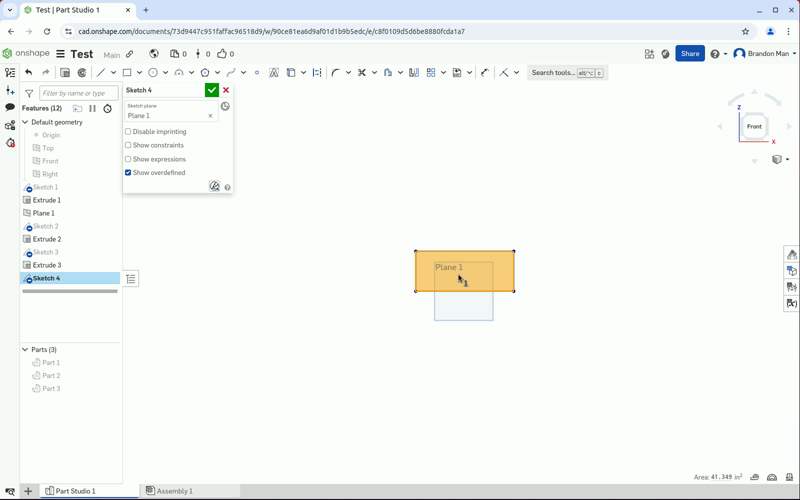
scroll(-6)
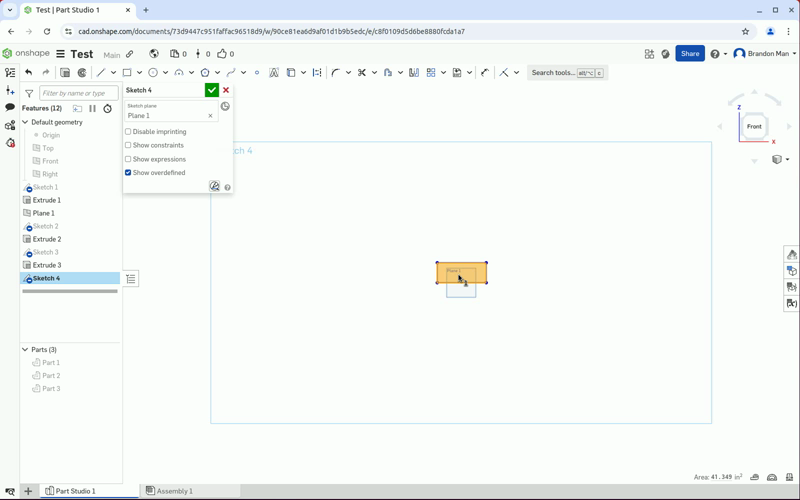
mouse_move(73, 352)
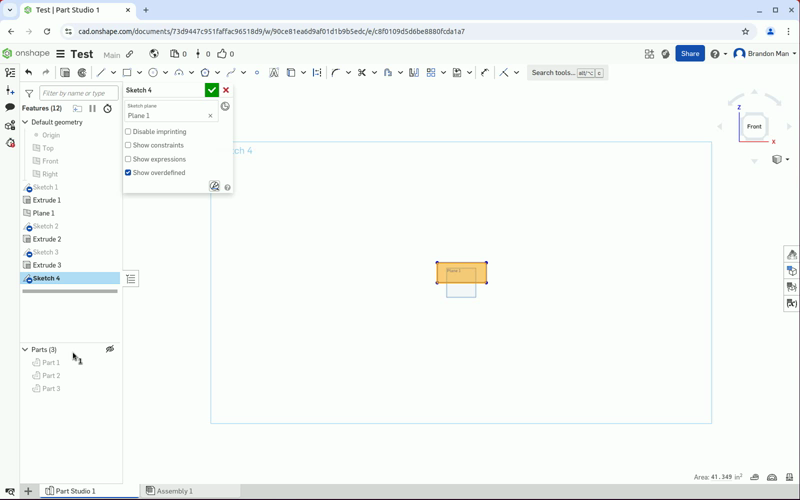
key(shift+y)
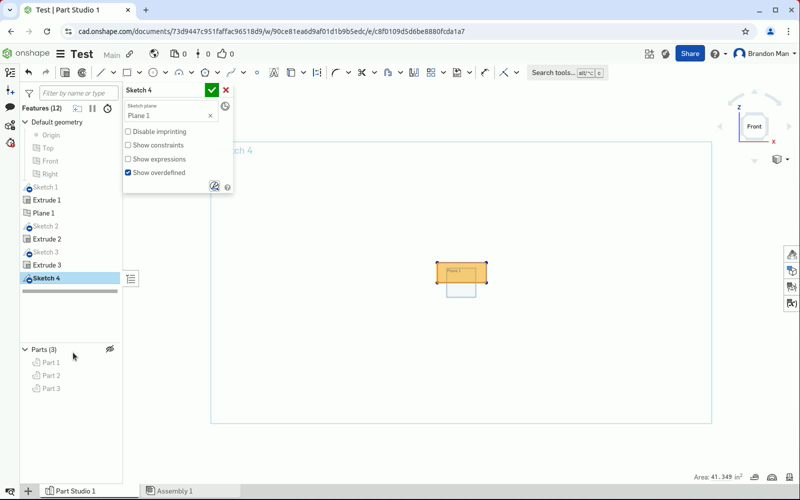
key(shift+e)
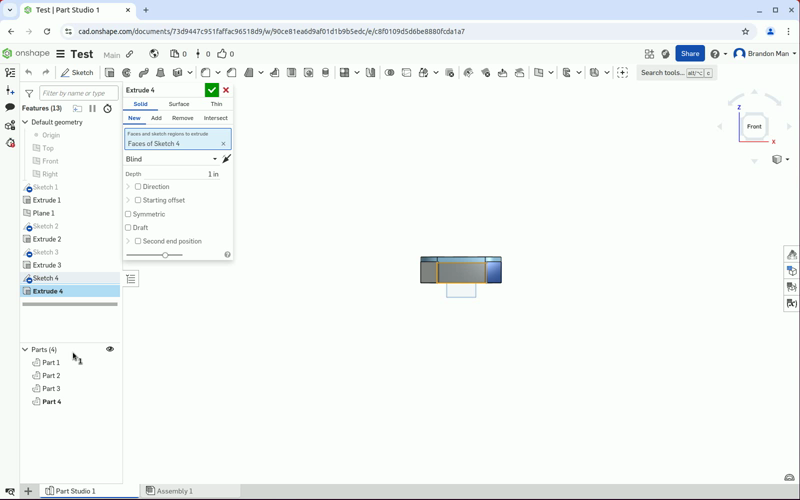
mouse_move(143, 106)
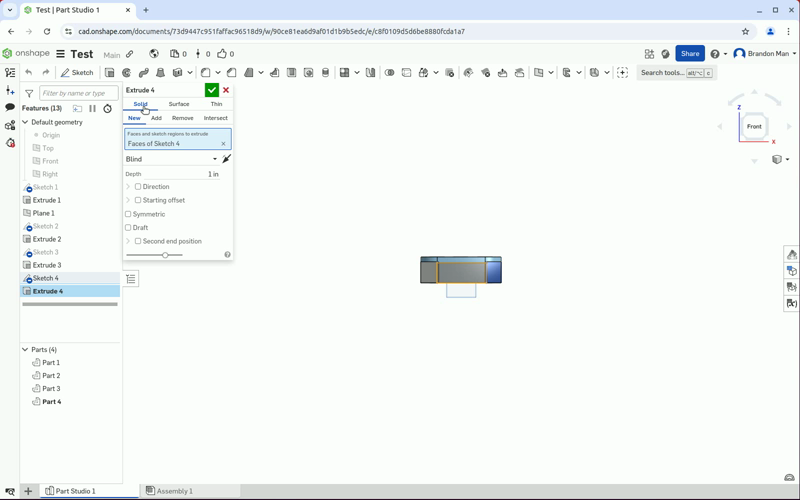
click(143, 106)
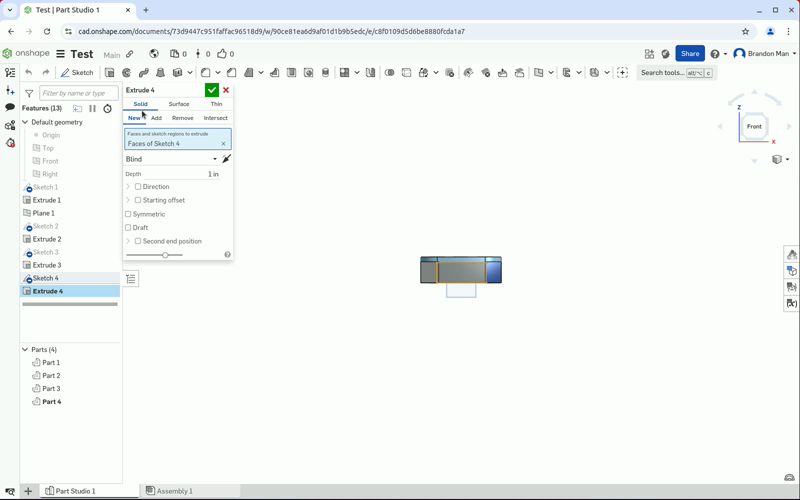
mouse_move(137, 120)
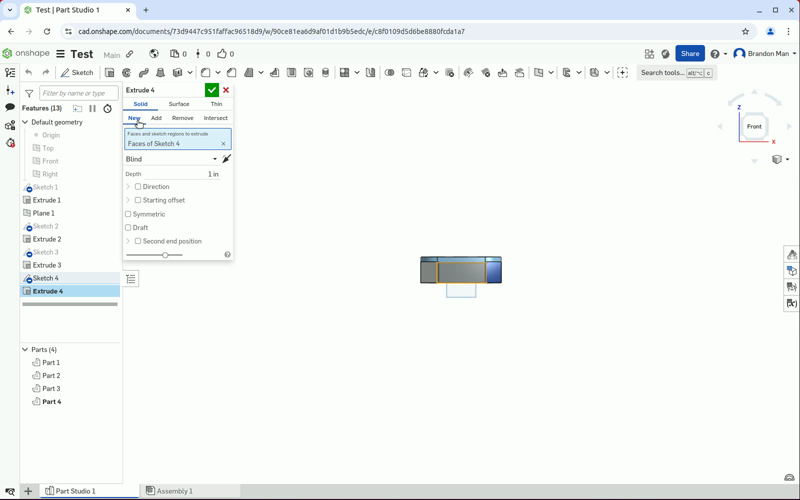
click(137, 120)
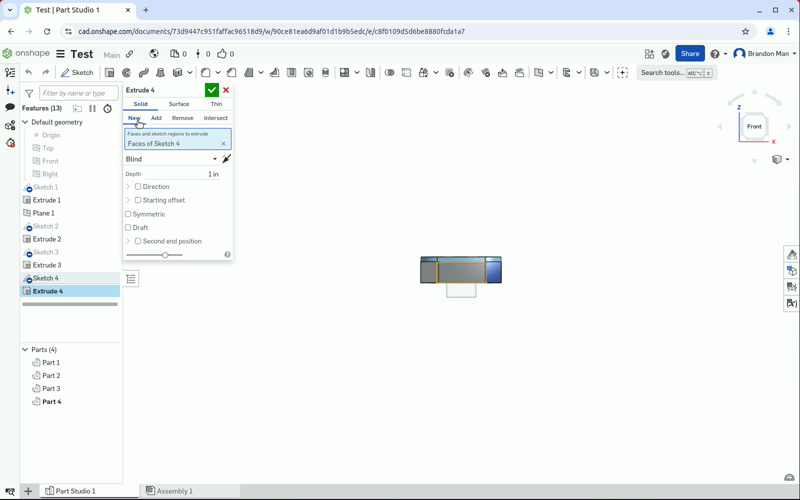
key(tab, 4)
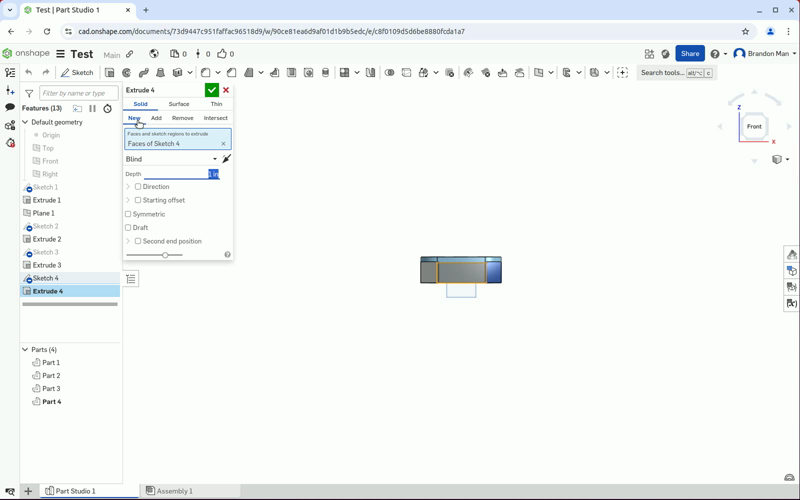
text(9.628)
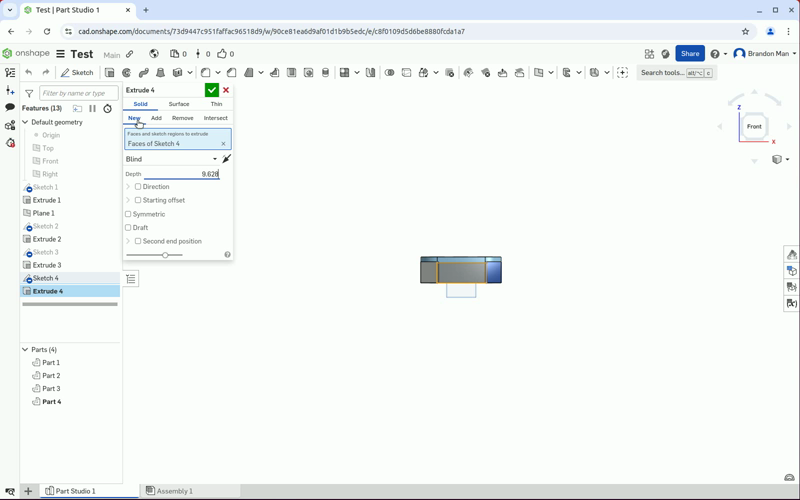
key(tab, 3)
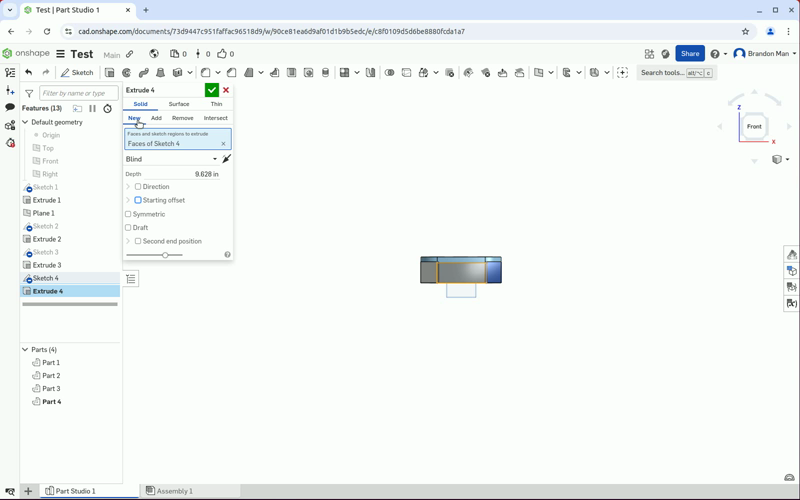
key(tab, 2)
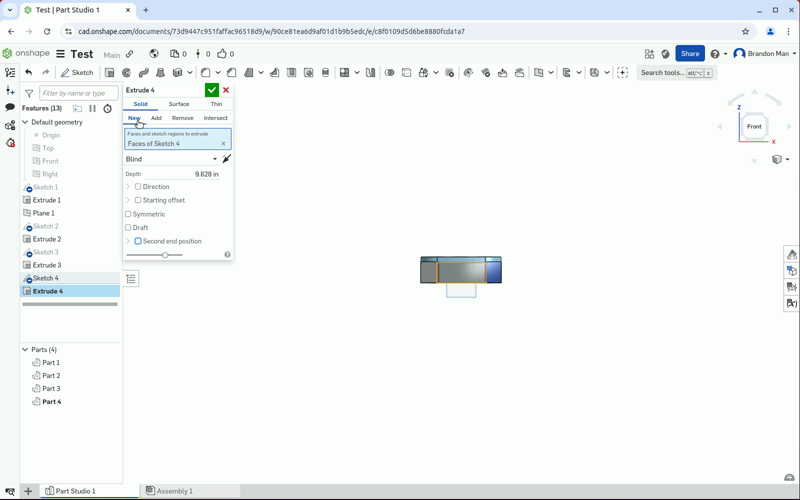
key(space)
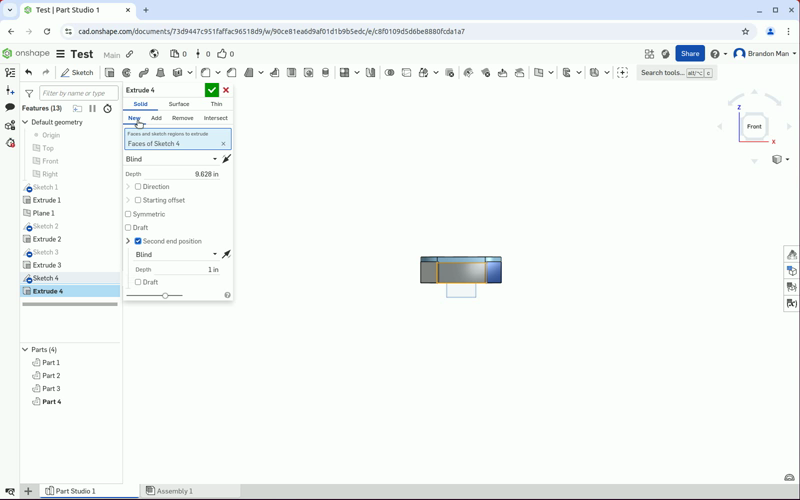
key(tab, 3)
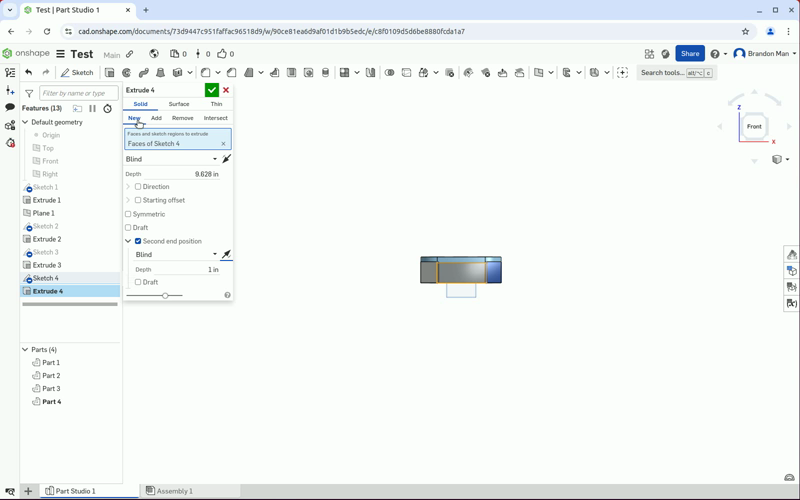
text(3.37)
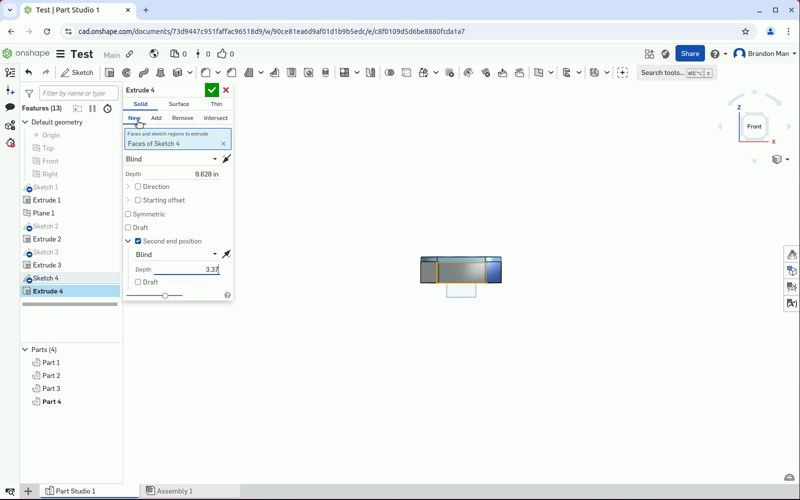
key(enter)
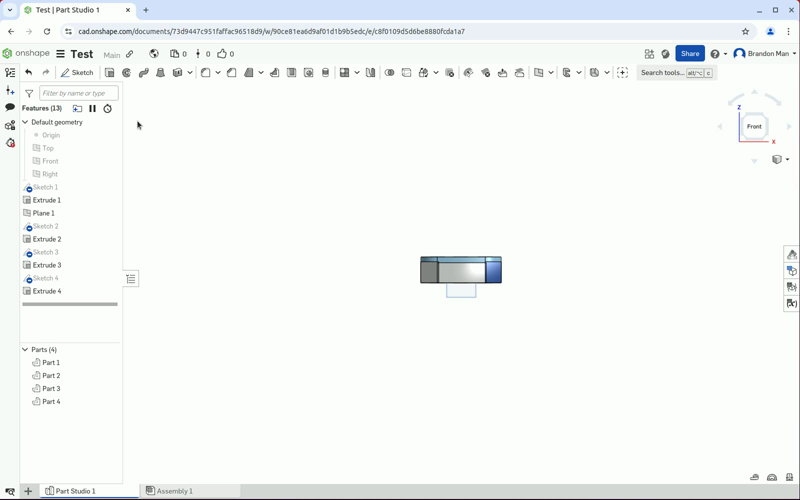
key(shift+h)
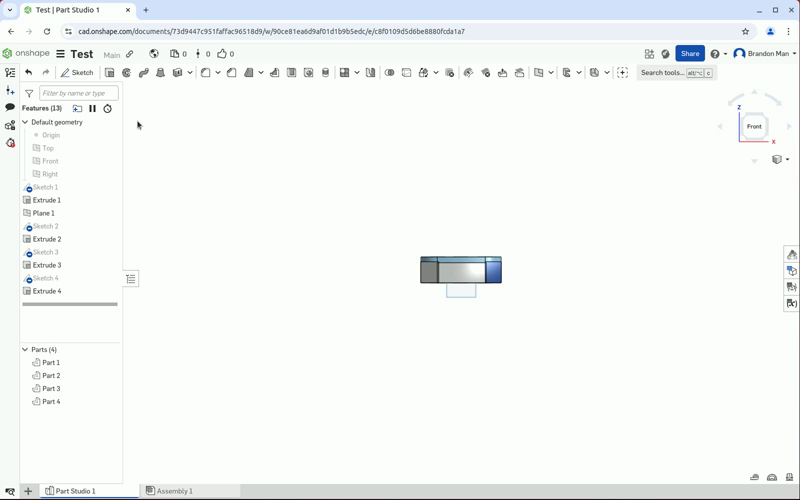
key(shift+h)
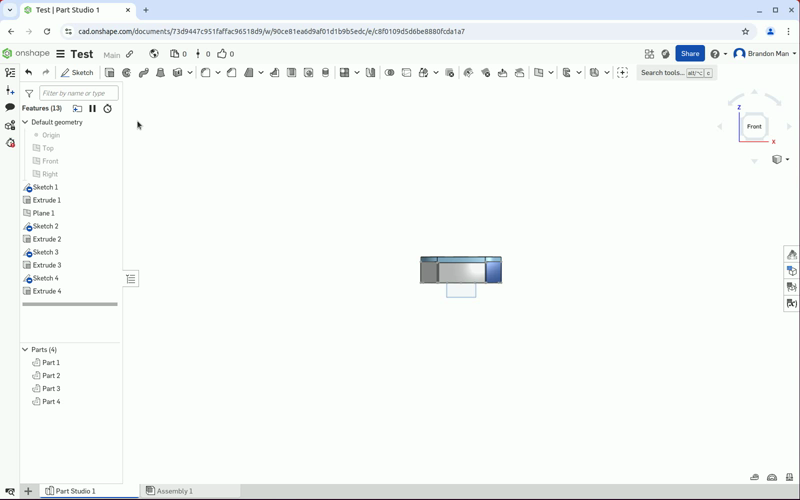
key(shift+7)
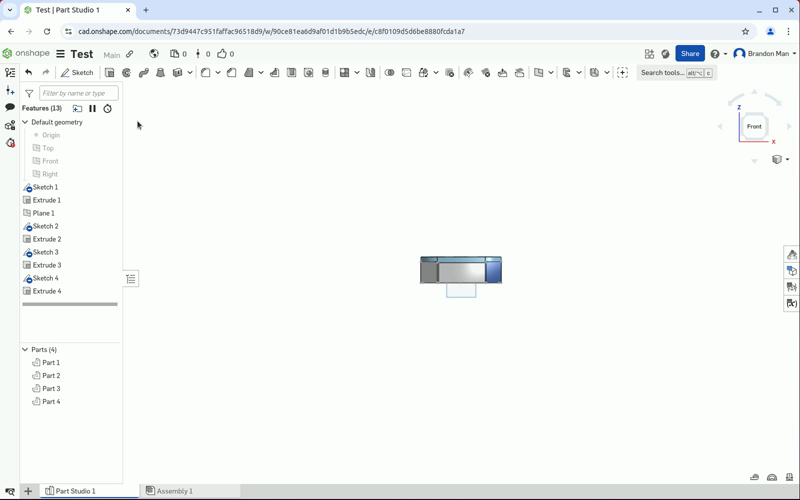
key(left, 2)
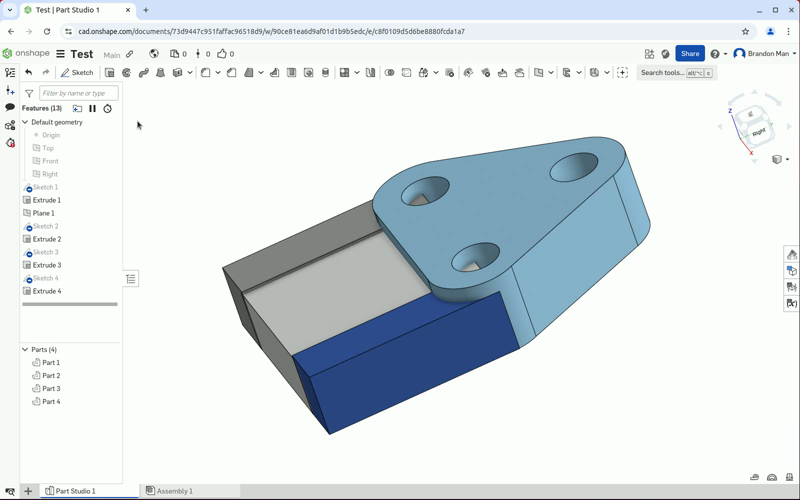
key(down, 2)
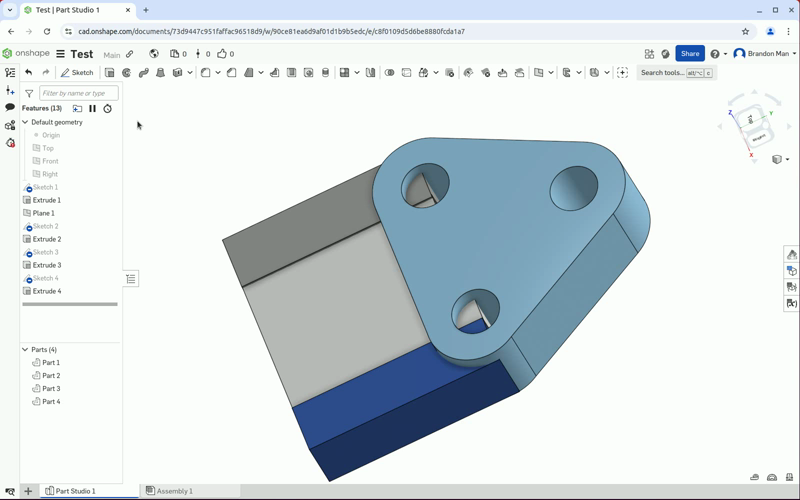
key(up, 2)
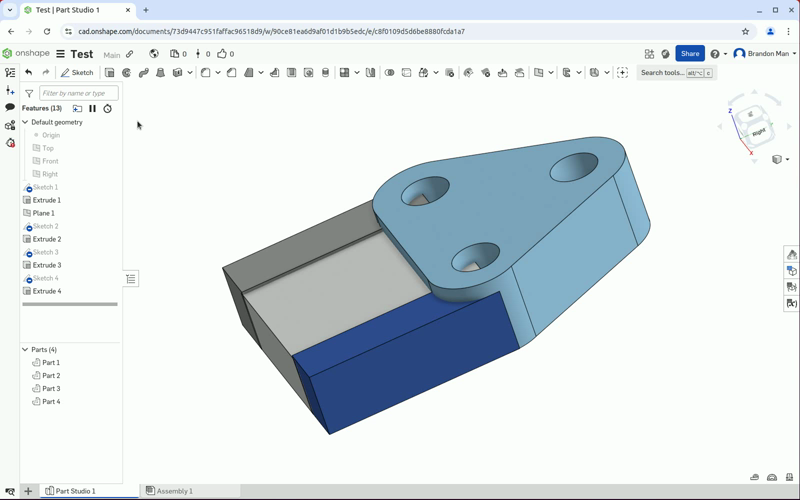
key(right, 2)
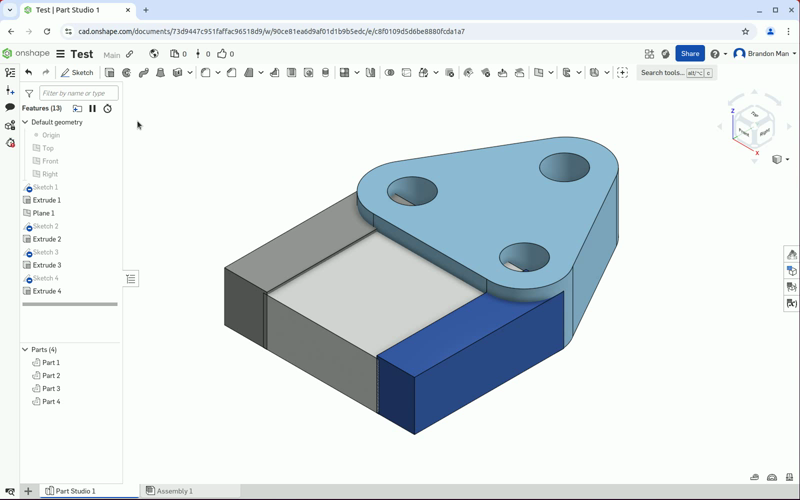
mouse_move(73, 189)
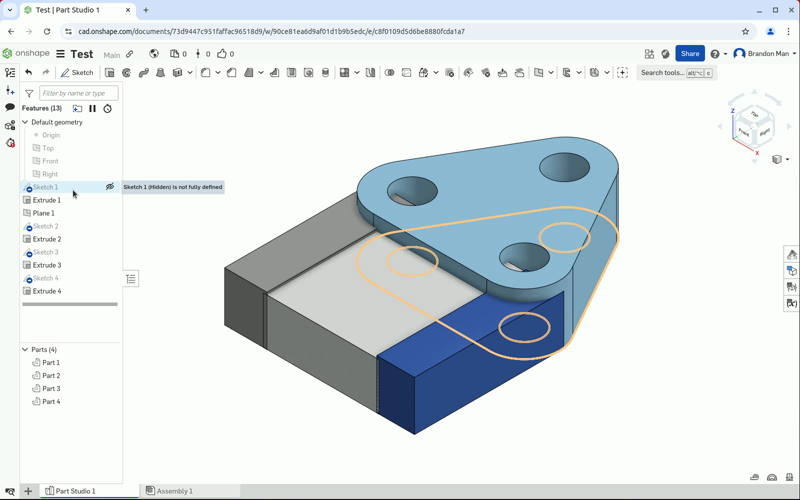
click(73, 189)